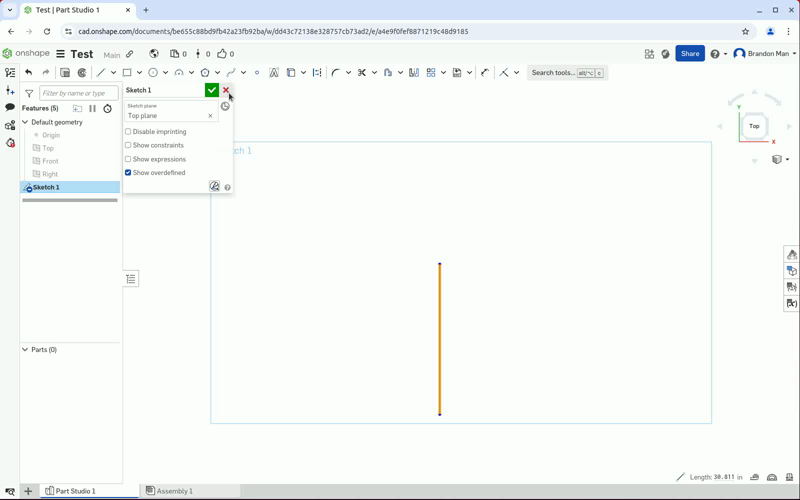
key(shift+h)
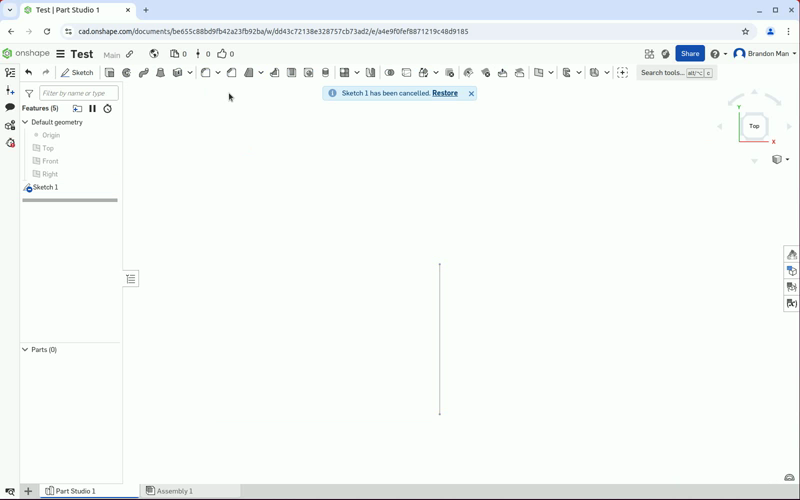
key(shift+s)
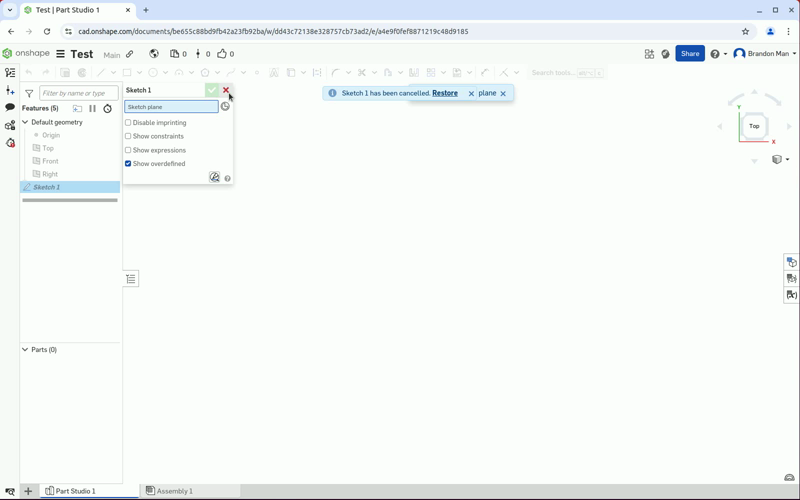
mouse_move(73, 150)
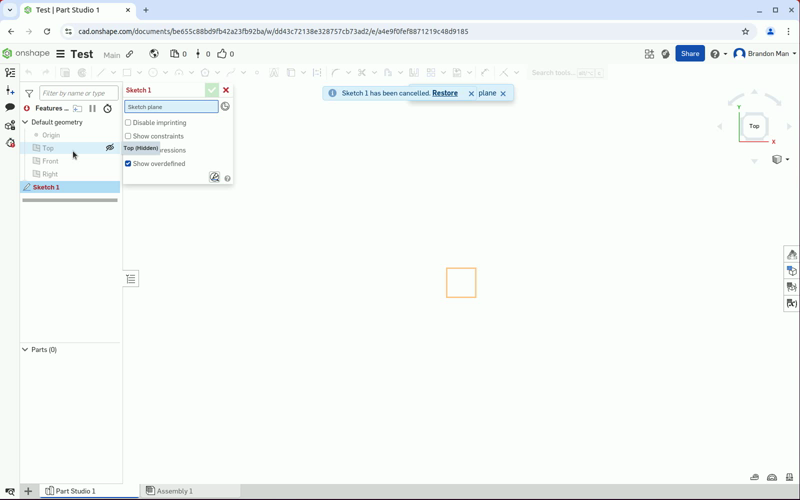
click(73, 150)
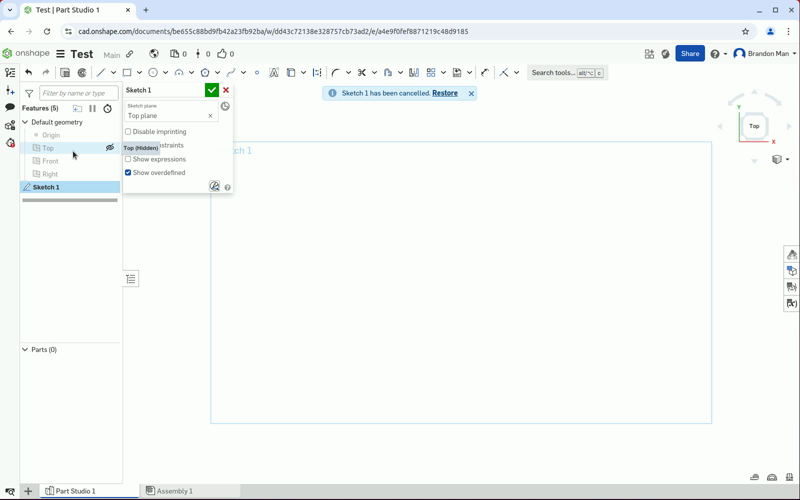
mouse_move(73, 352)
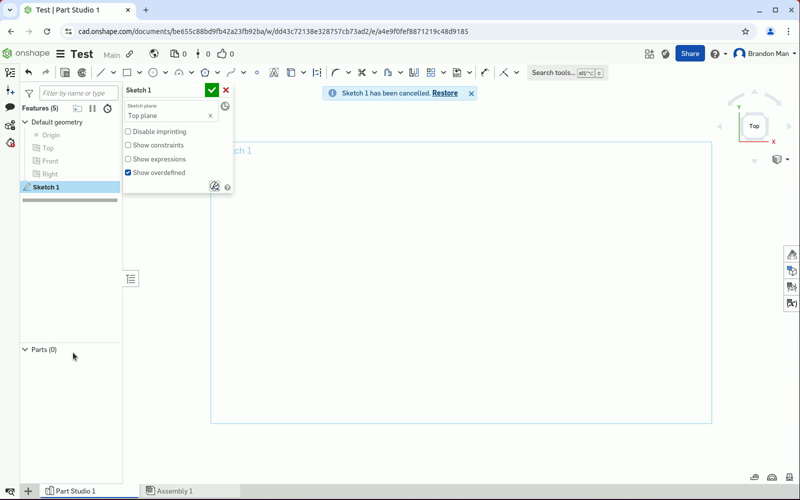
key(y)
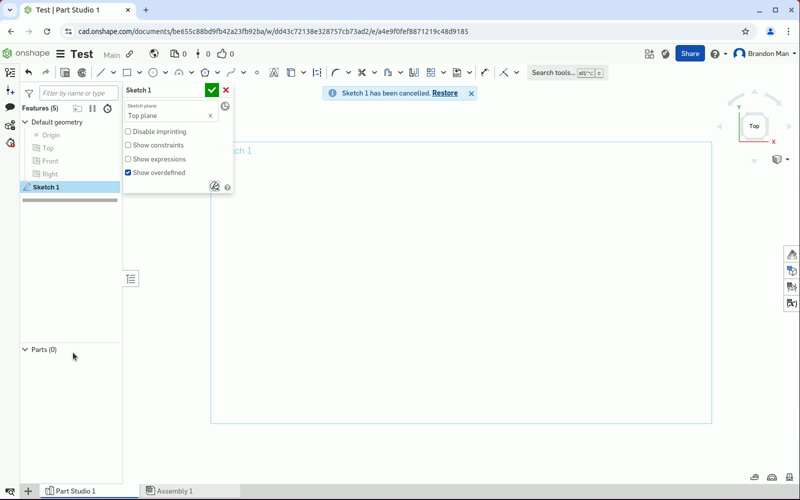
key(l)
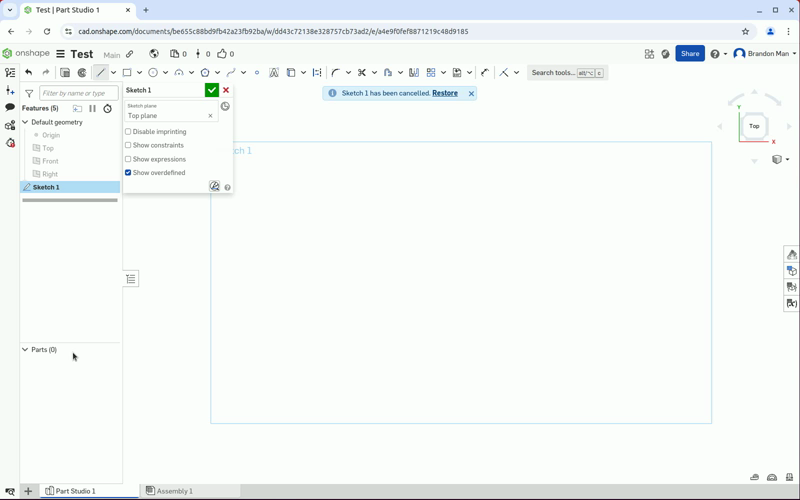
key_down(shift)
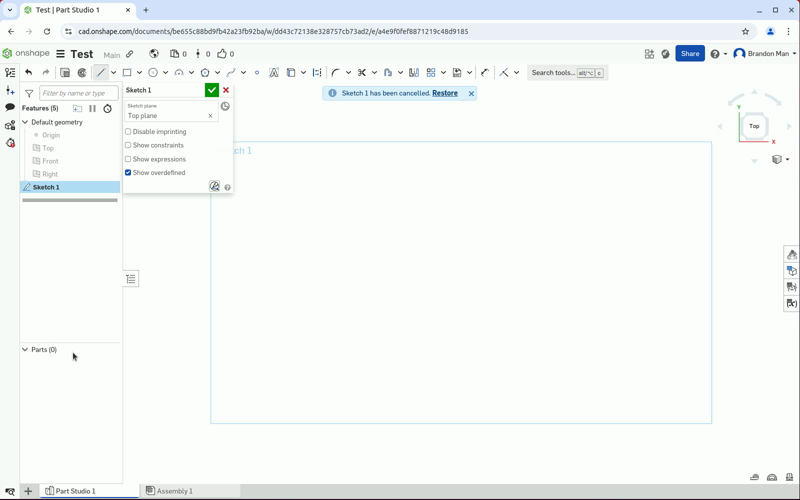
mouse_move(427, 376)
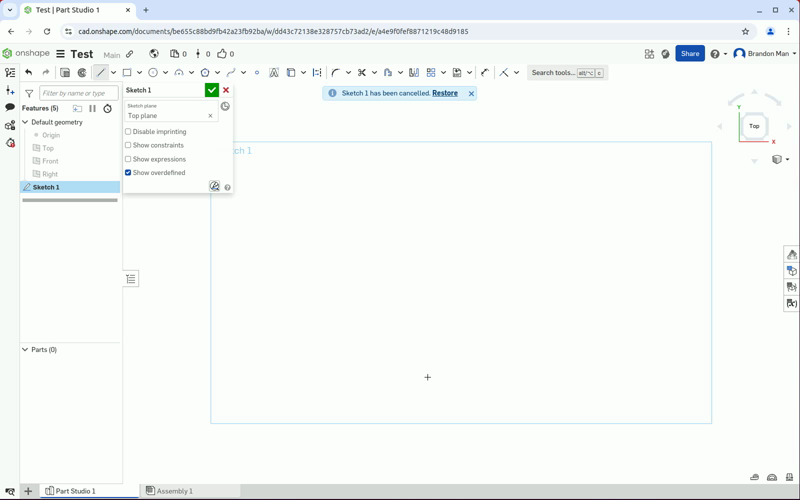
click(427, 376)
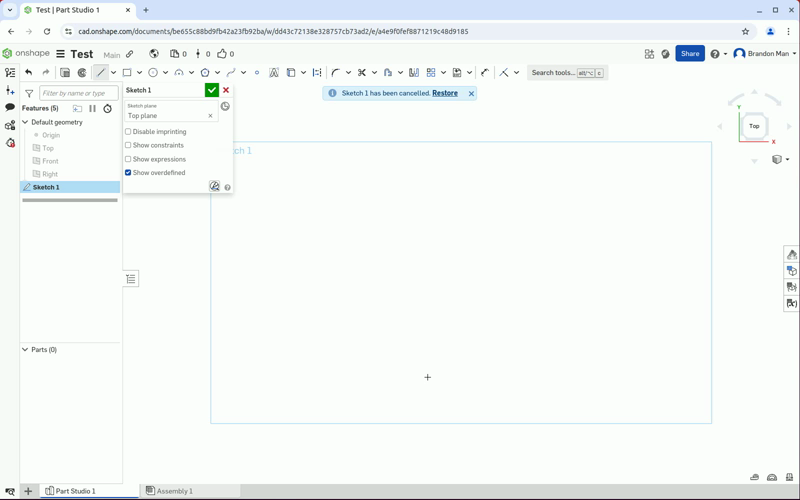
key_up(shift)
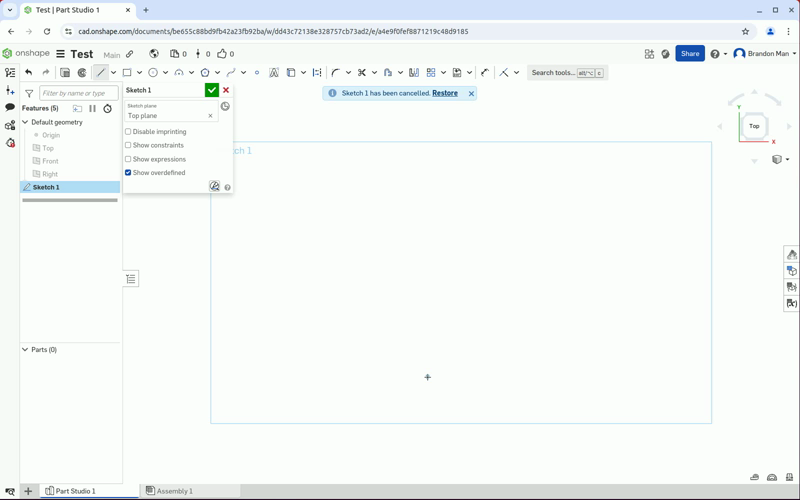
key_down(shift)
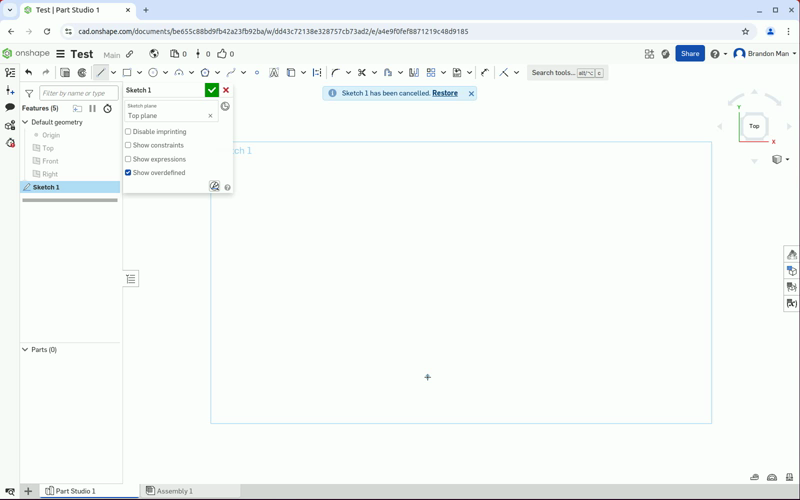
mouse_move(492, 292)
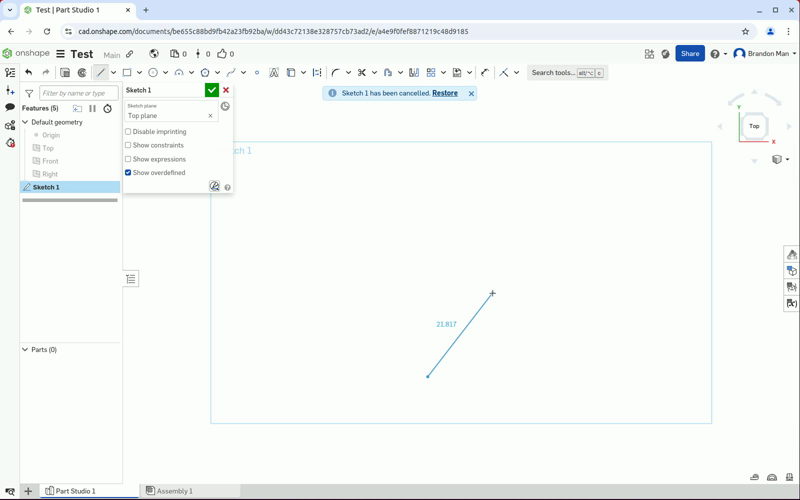
click(492, 292)
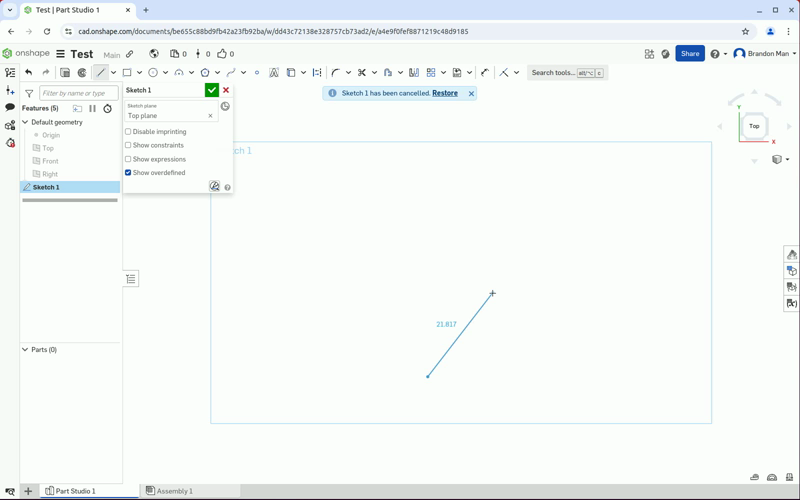
key_up(shift)
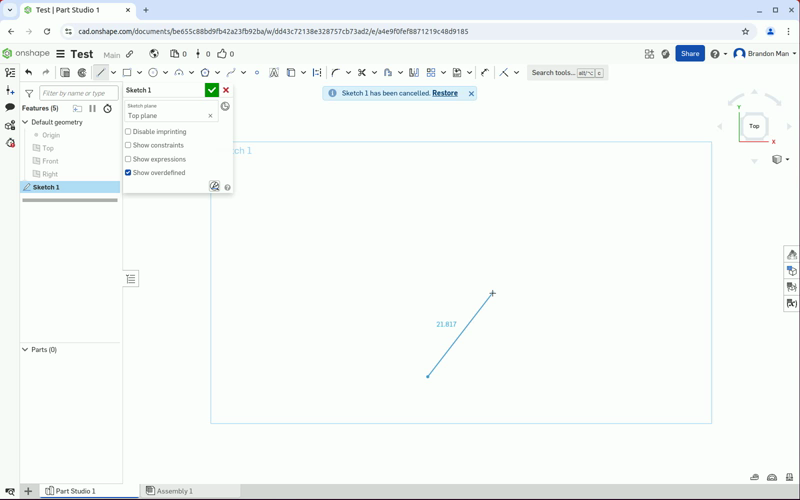
key_down(shift)
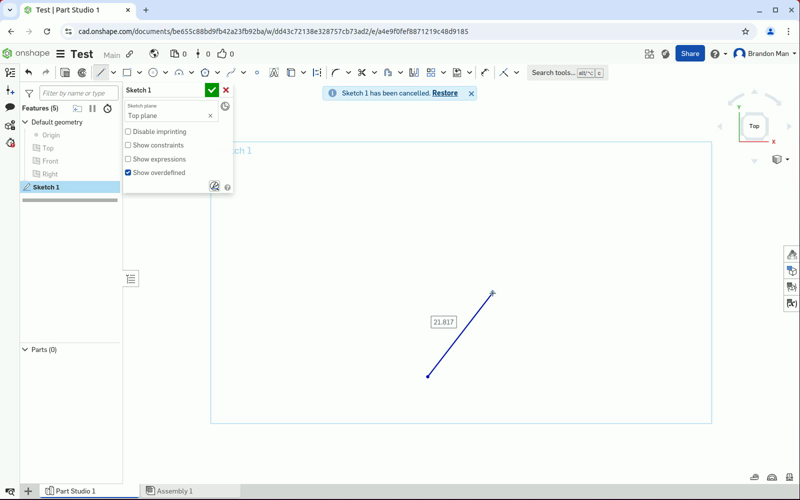
mouse_move(522, 292)
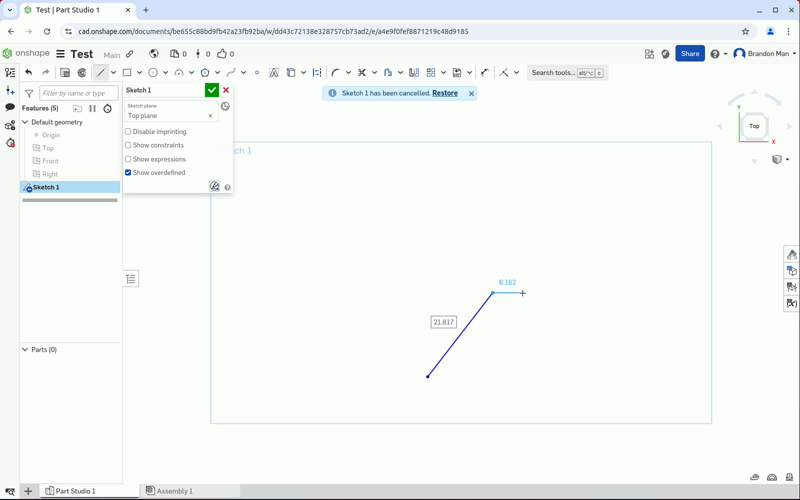
mouse_move(473, 292)
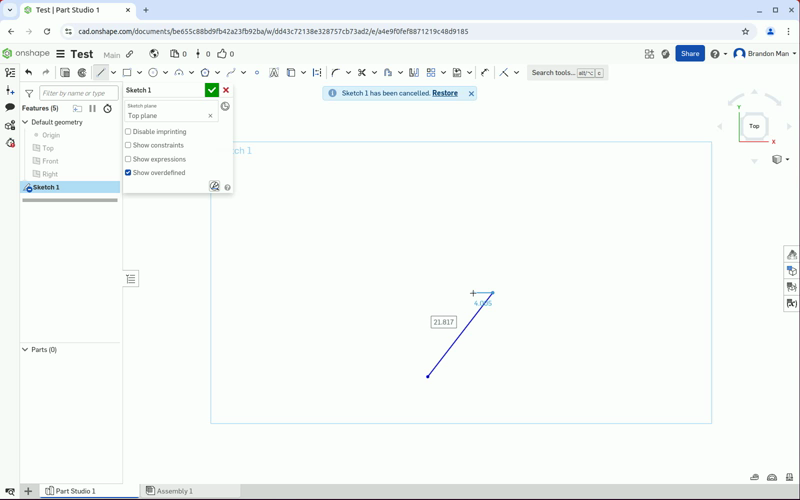
click(473, 292)
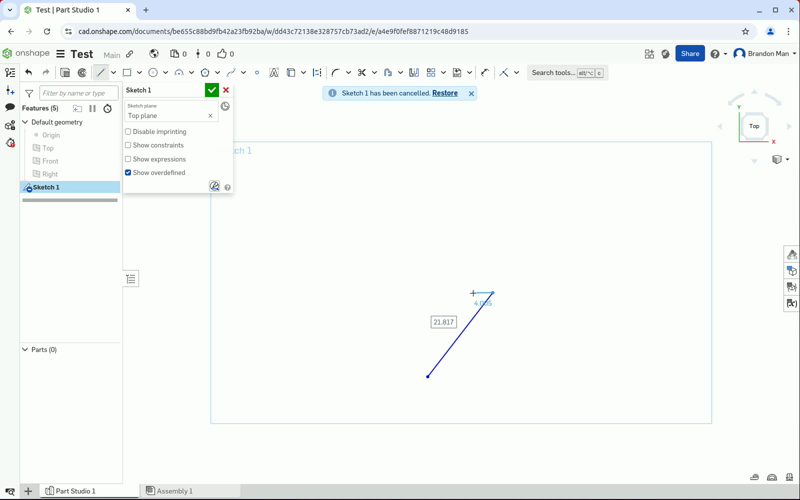
key_up(shift)
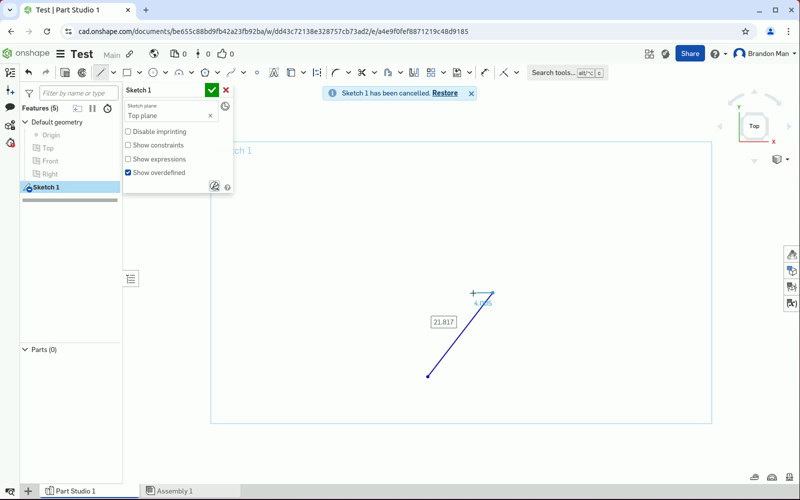
key_down(shift)
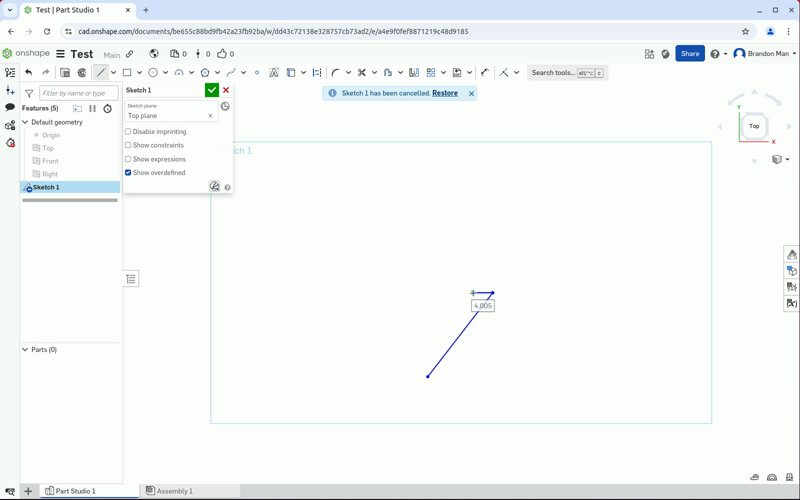
mouse_move(503, 238)
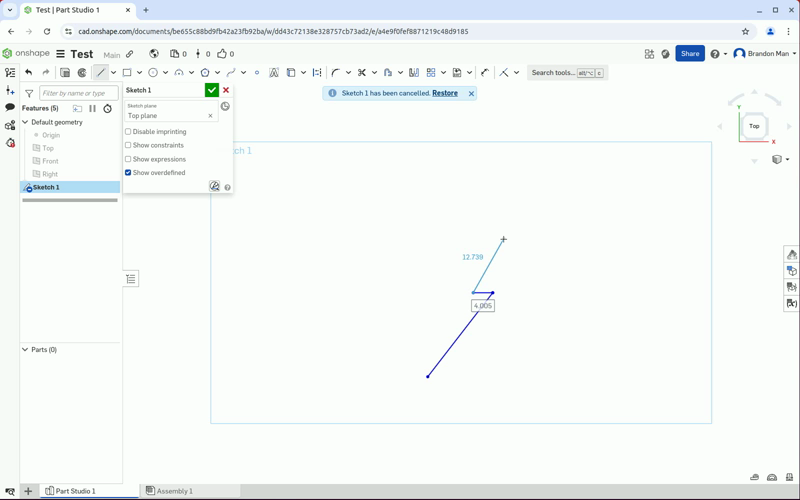
click(503, 238)
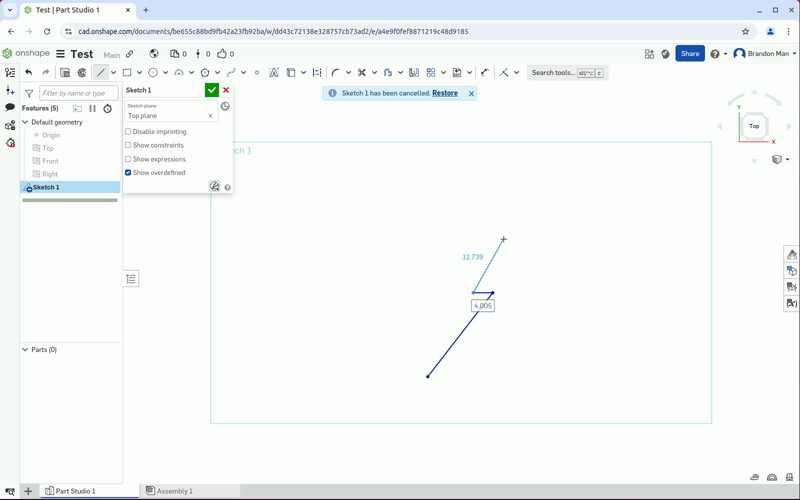
key_up(shift)
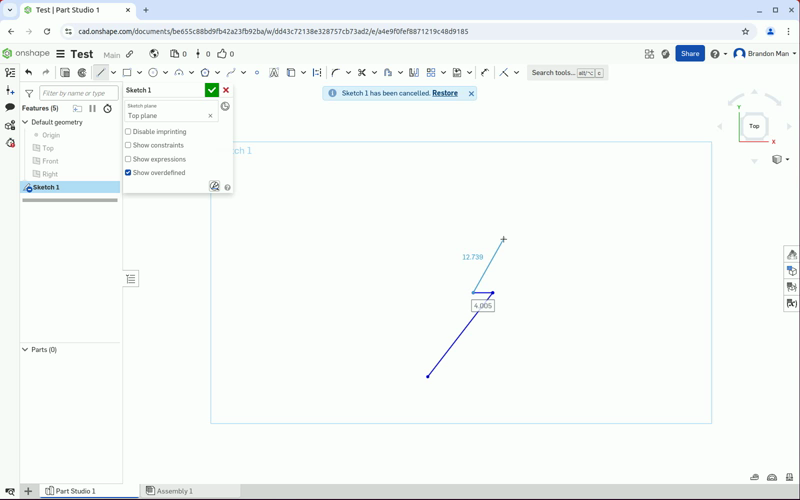
key_down(shift)
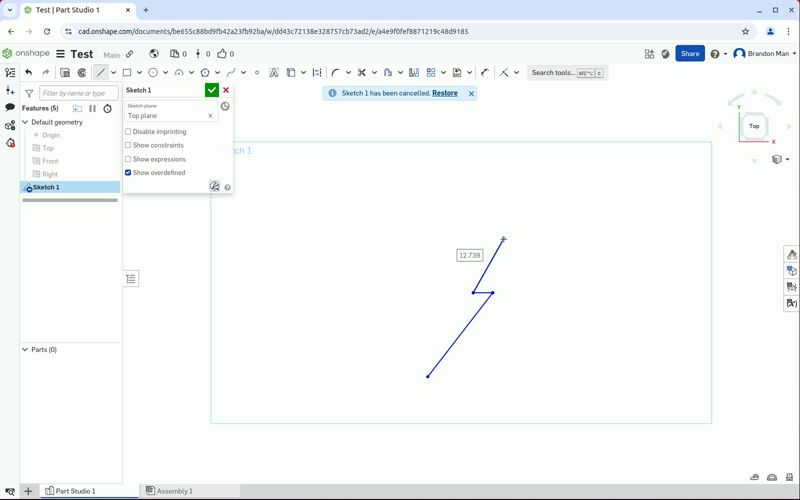
mouse_move(533, 238)
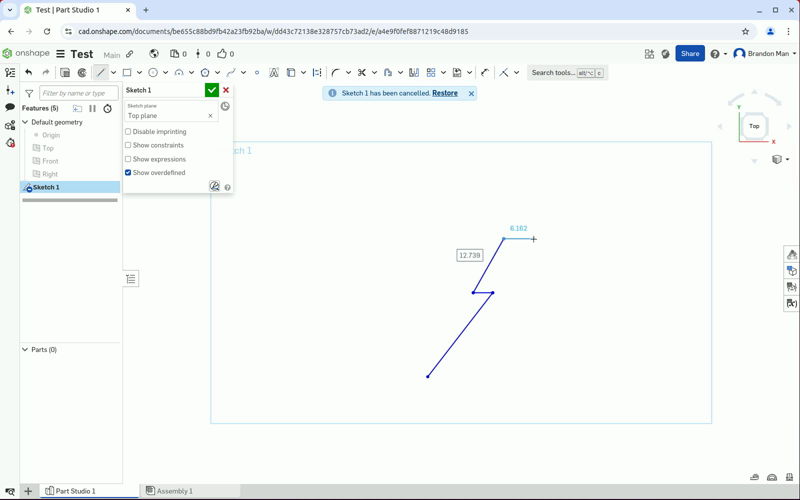
mouse_move(482, 238)
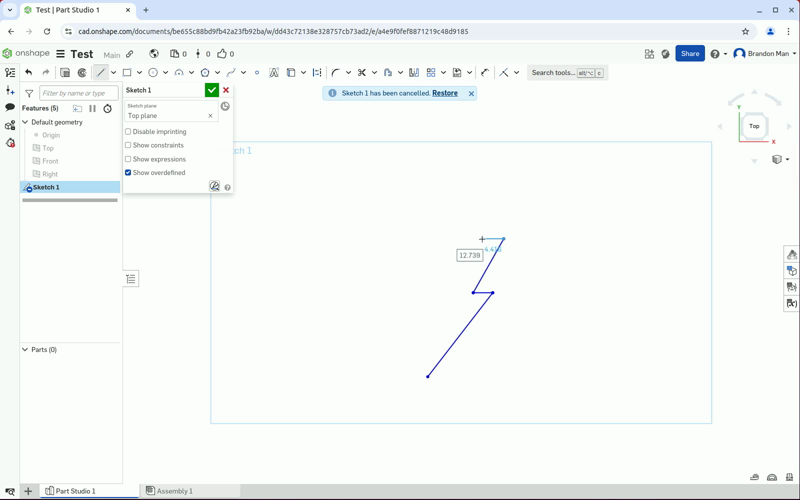
click(482, 238)
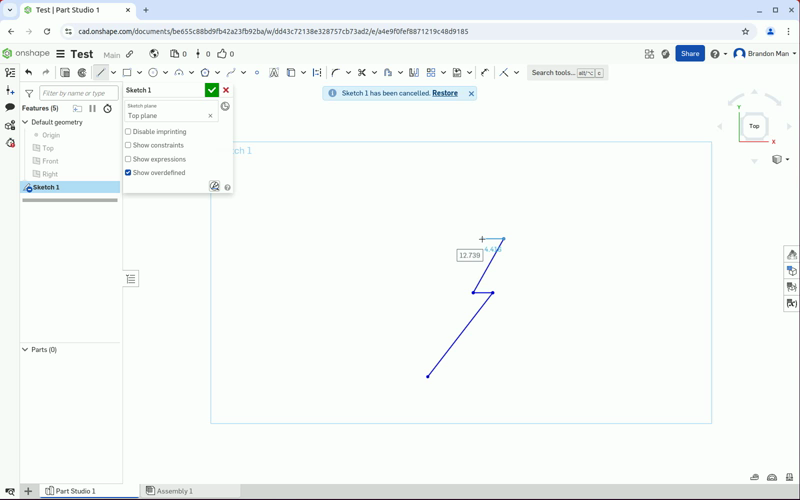
key_up(shift)
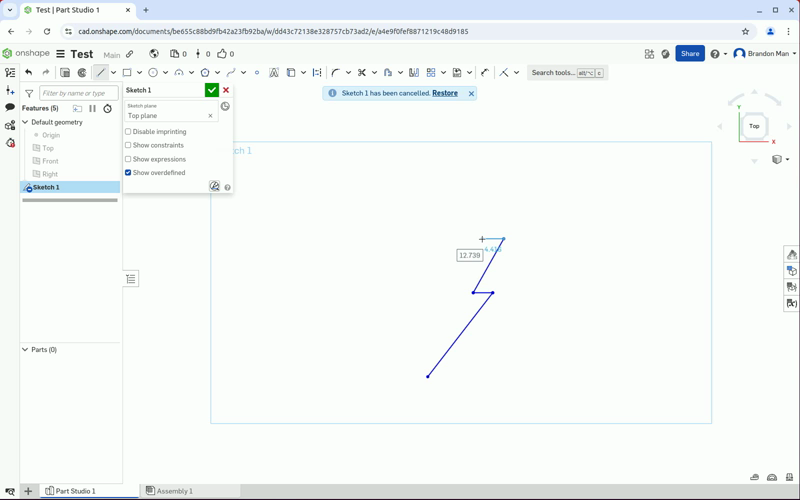
key_down(shift)
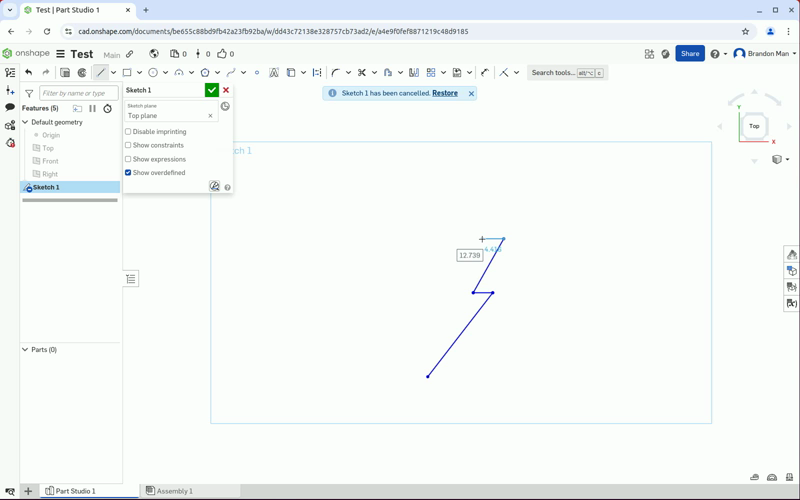
mouse_move(505, 171)
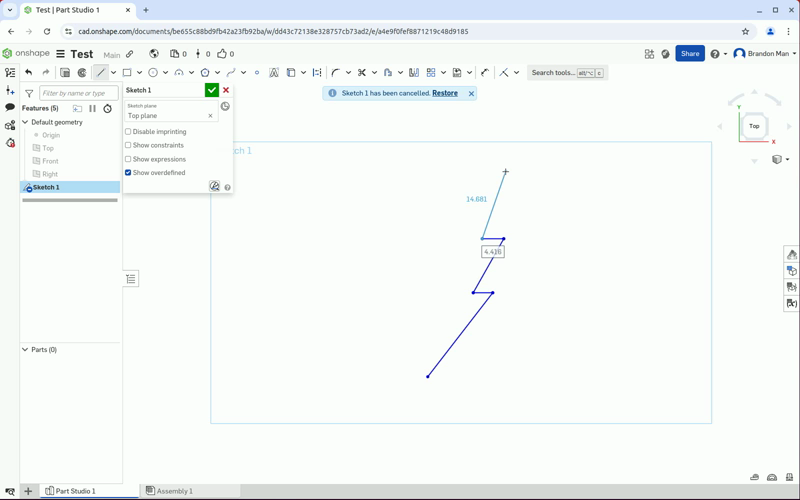
click(505, 171)
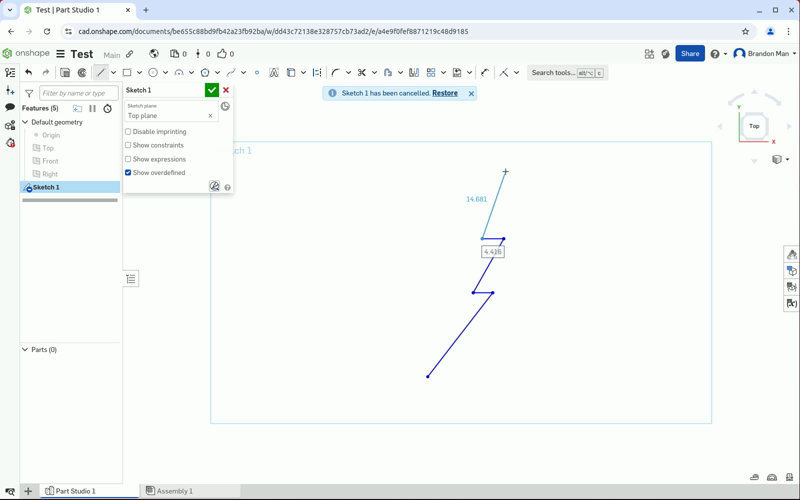
key_up(shift)
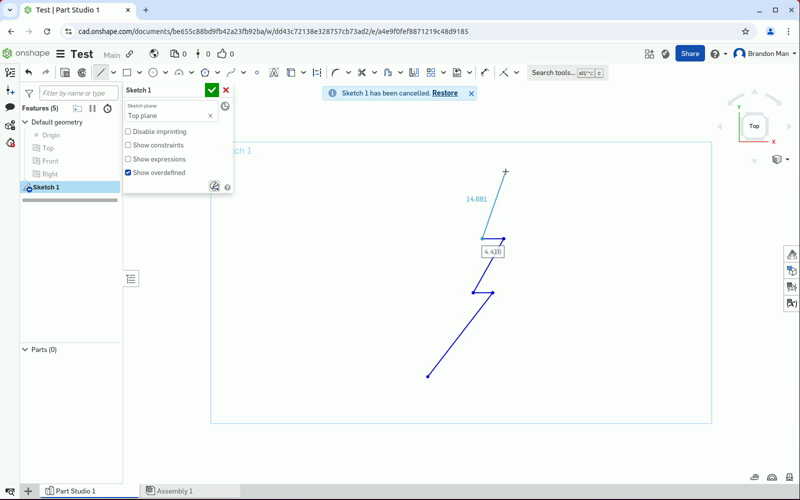
key_down(shift)
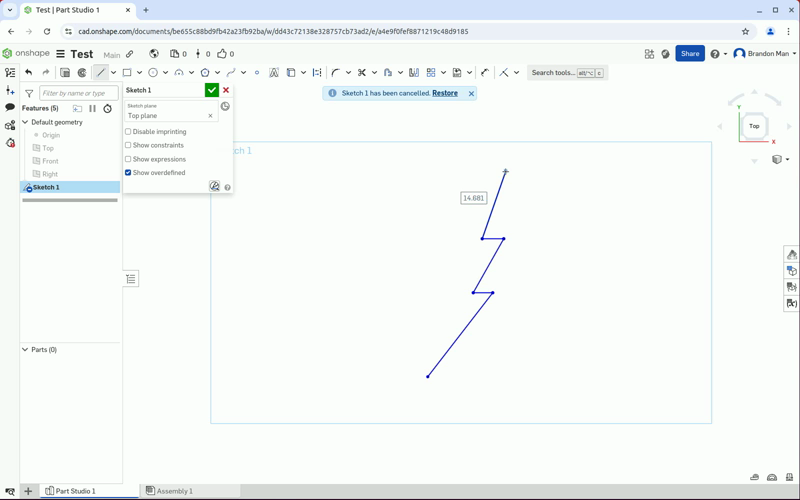
mouse_move(453, 260)
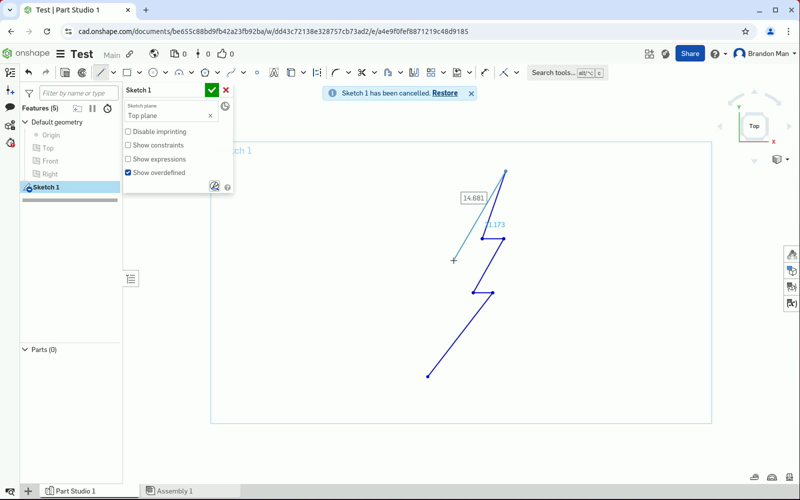
click(453, 260)
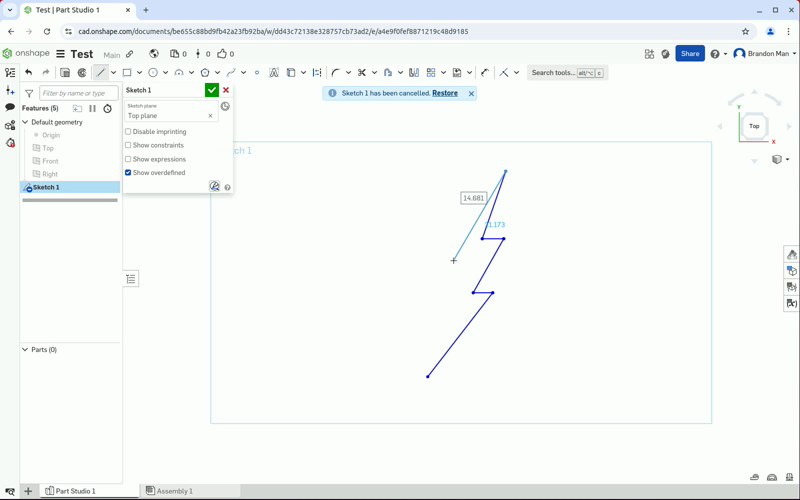
key_up(shift)
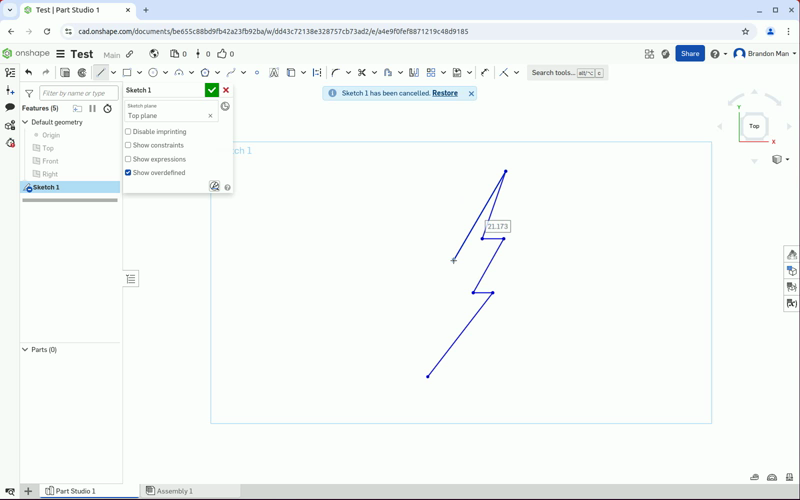
key_down(shift)
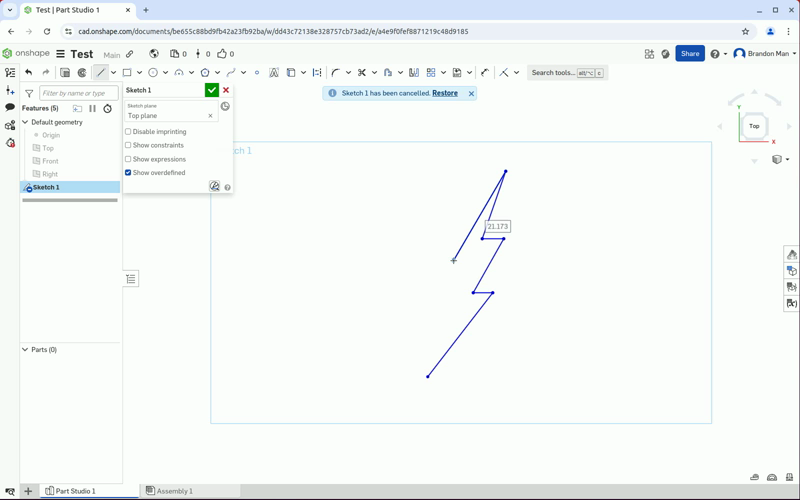
mouse_move(483, 260)
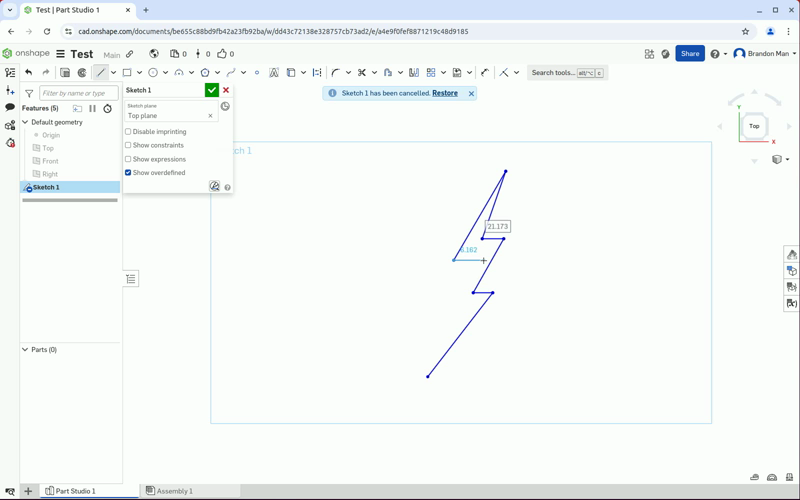
mouse_move(468, 260)
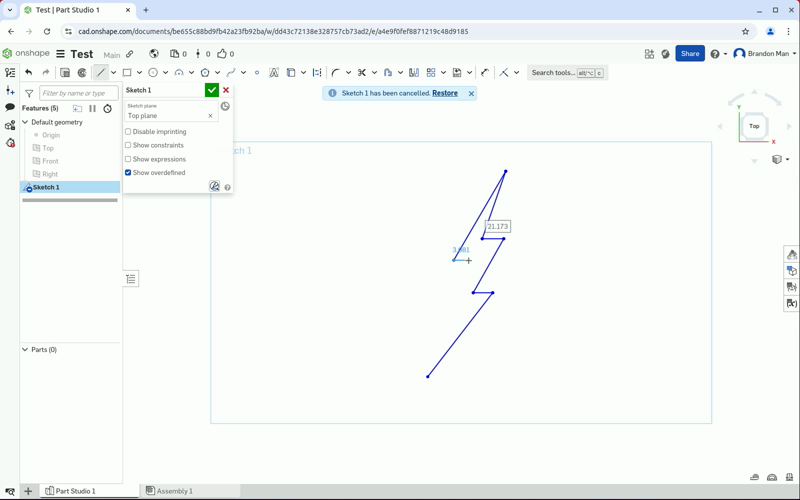
click(468, 260)
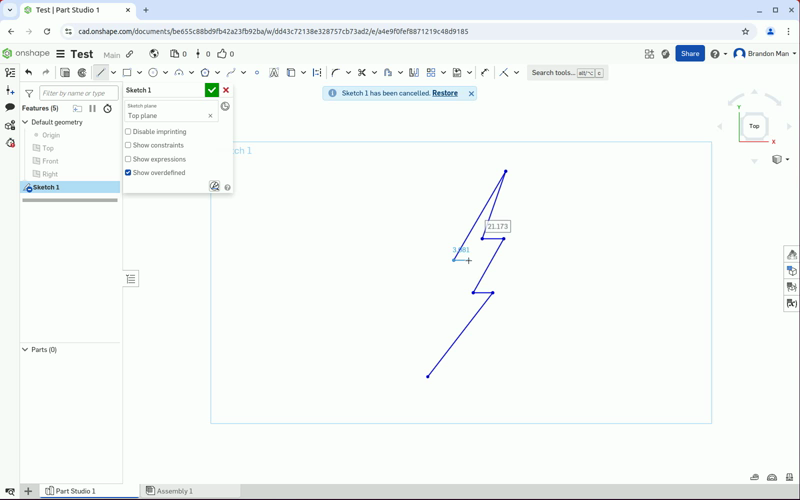
key_up(shift)
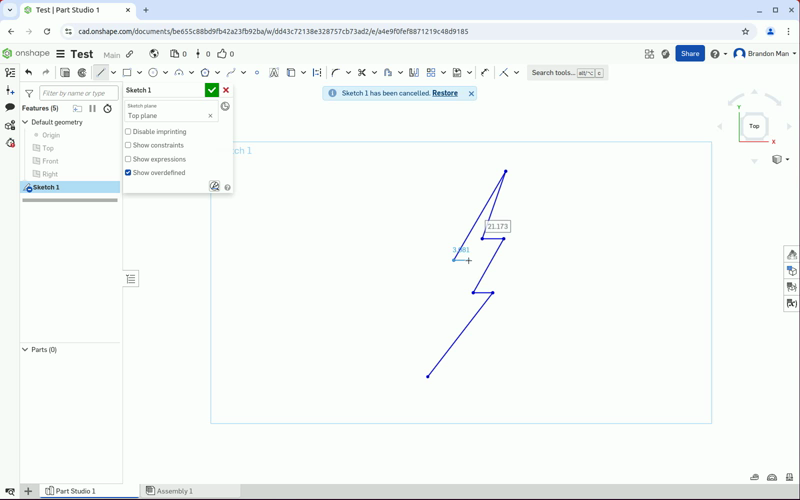
key_down(shift)
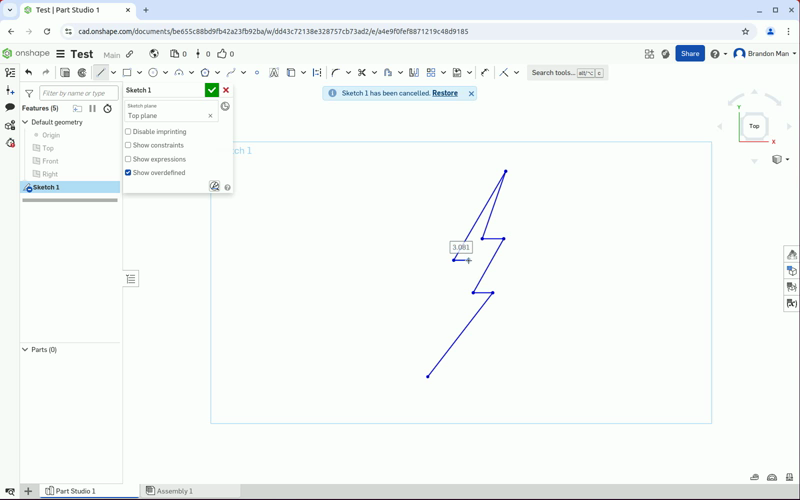
mouse_move(498, 260)
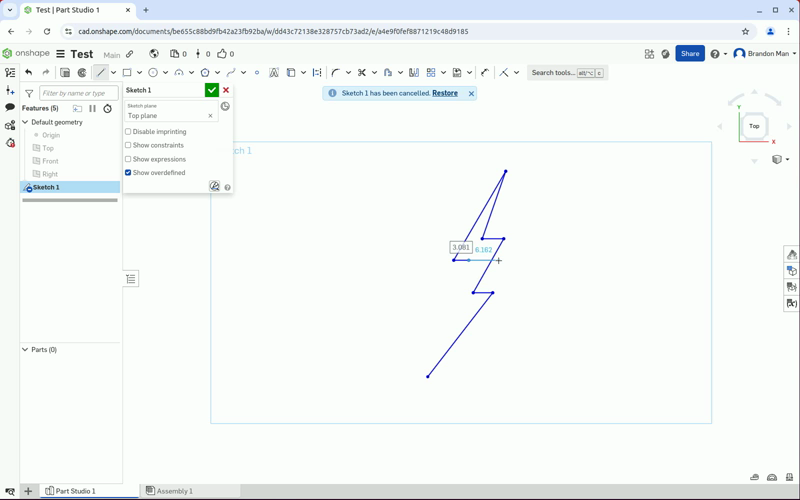
mouse_move(440, 309)
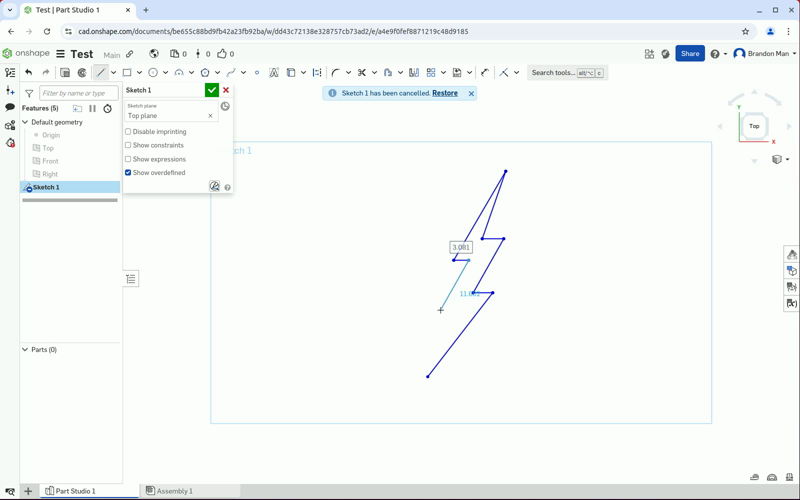
click(440, 309)
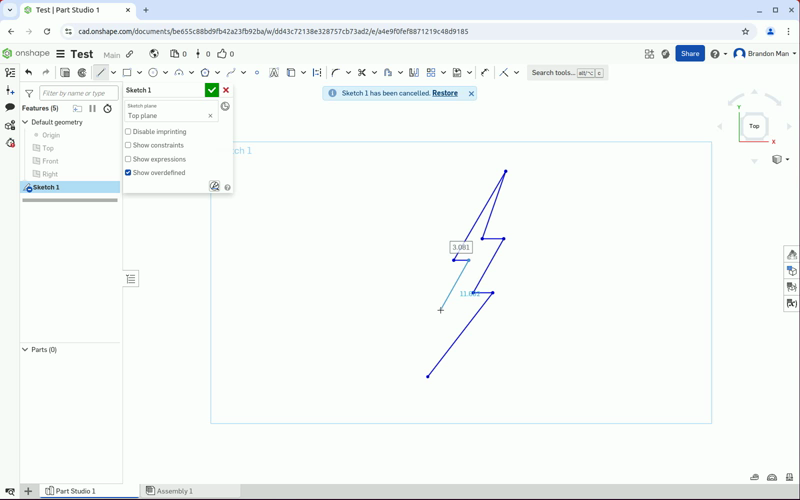
key_up(shift)
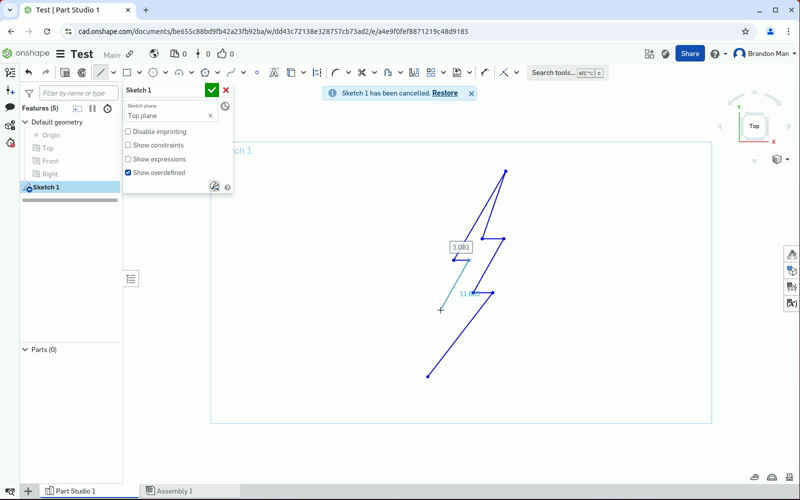
key_down(shift)
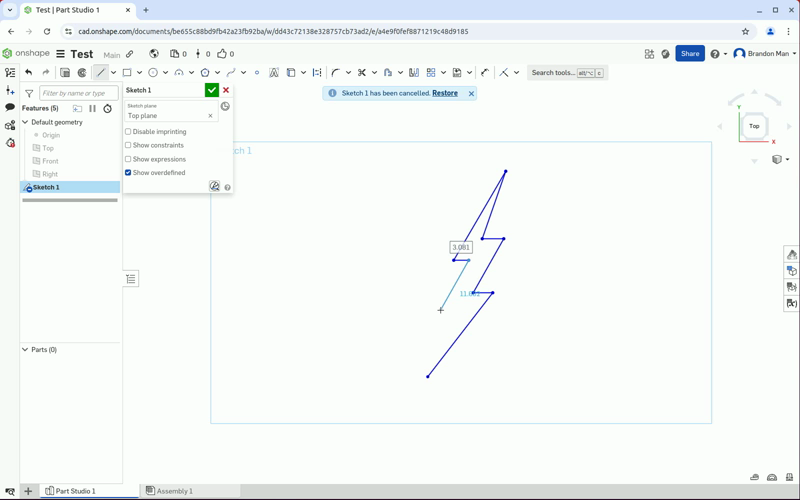
mouse_move(470, 309)
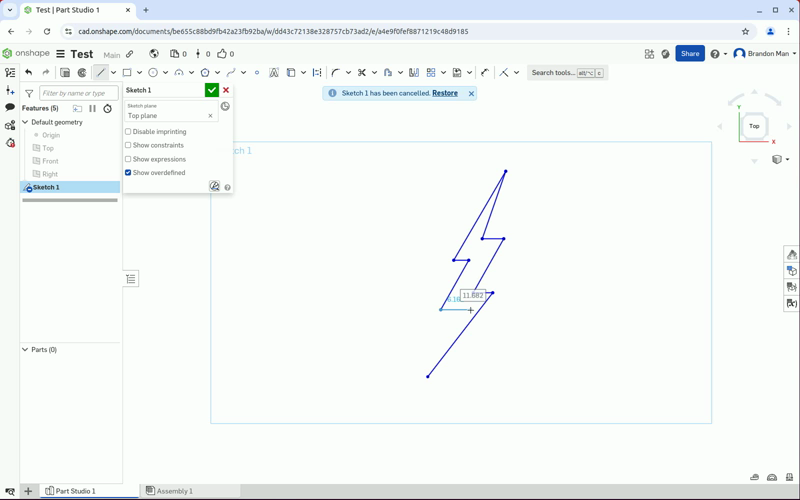
mouse_move(460, 309)
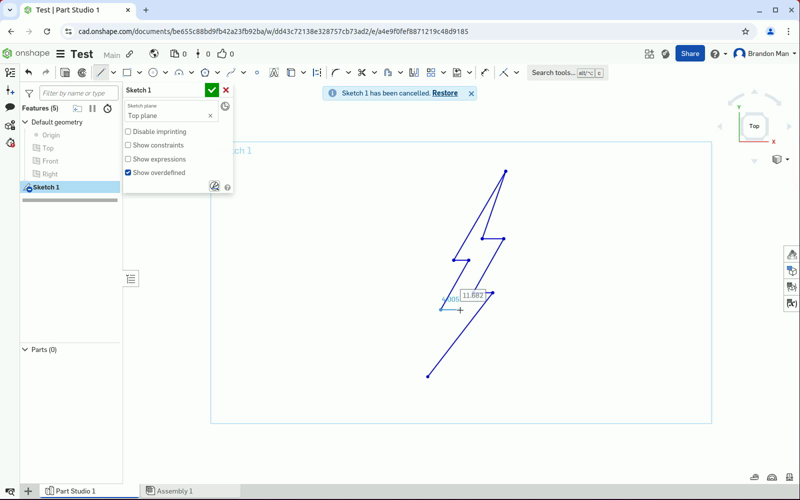
click(460, 309)
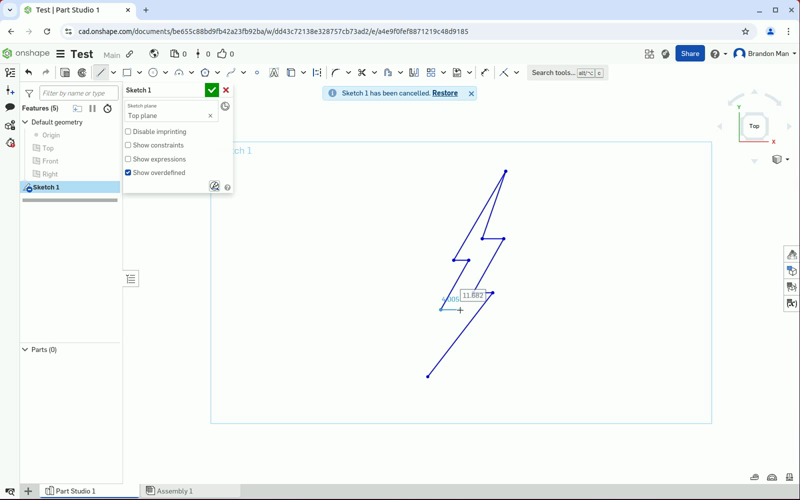
key_up(shift)
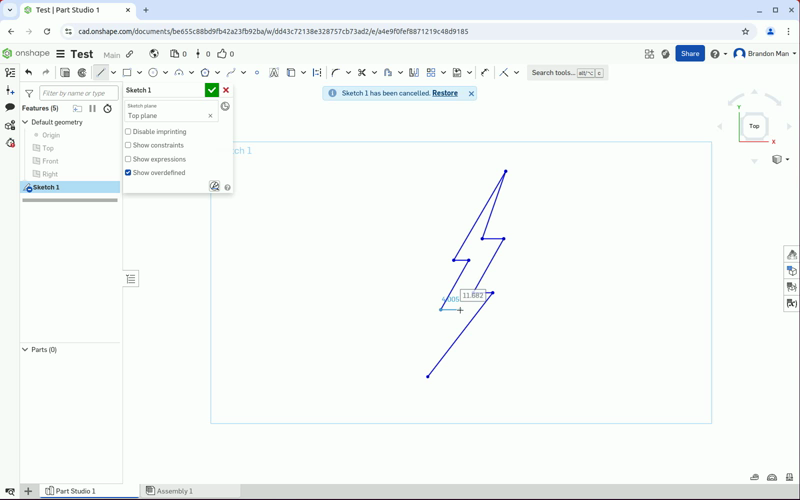
key_down(shift)
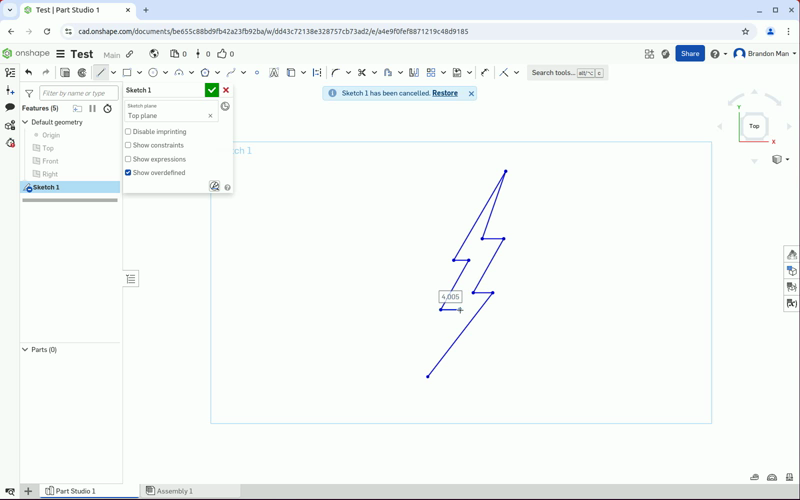
mouse_move(427, 376)
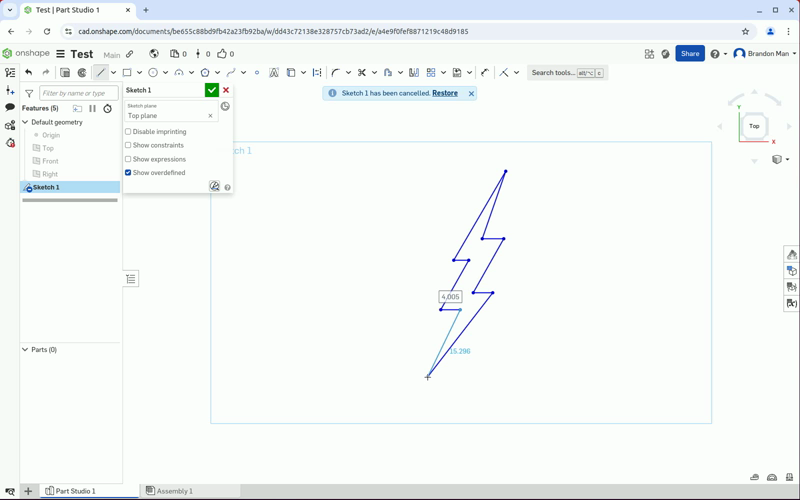
key_up(shift)
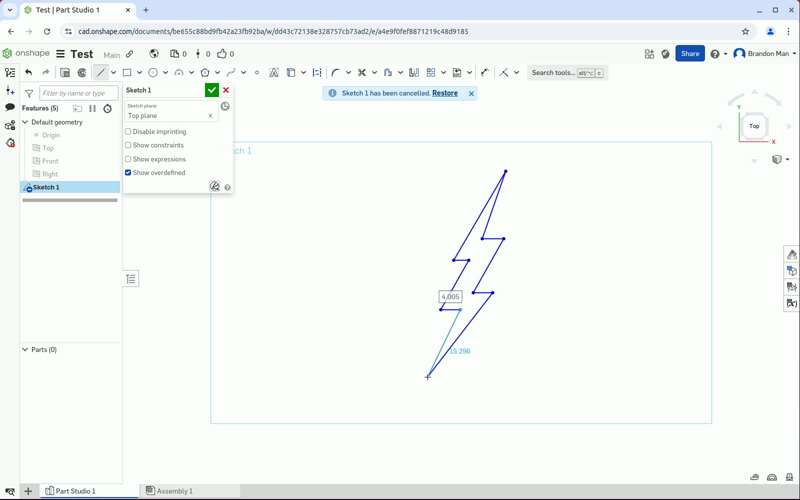
click(427, 376)
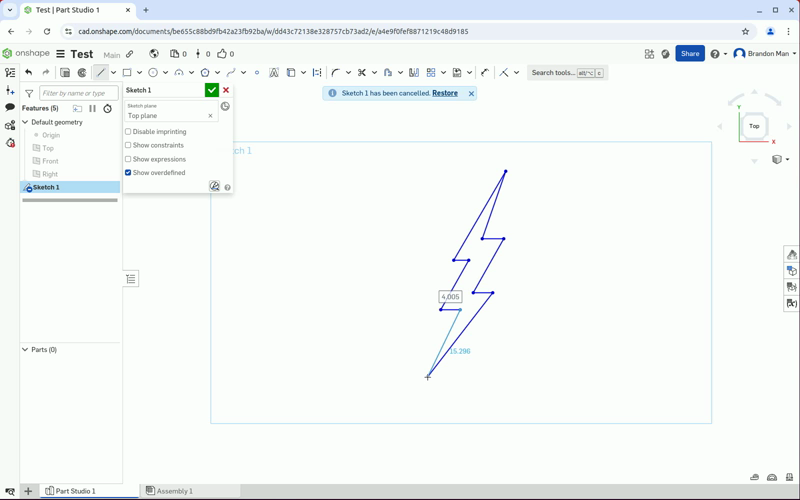
key(esc)
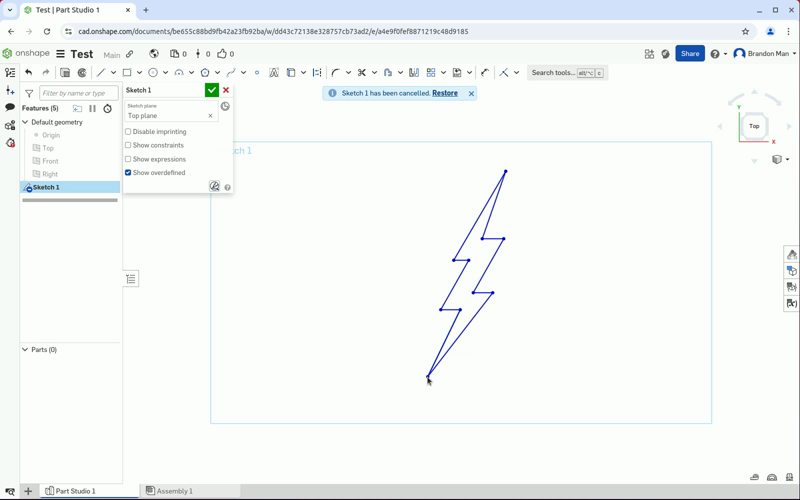
mouse_move(483, 259)
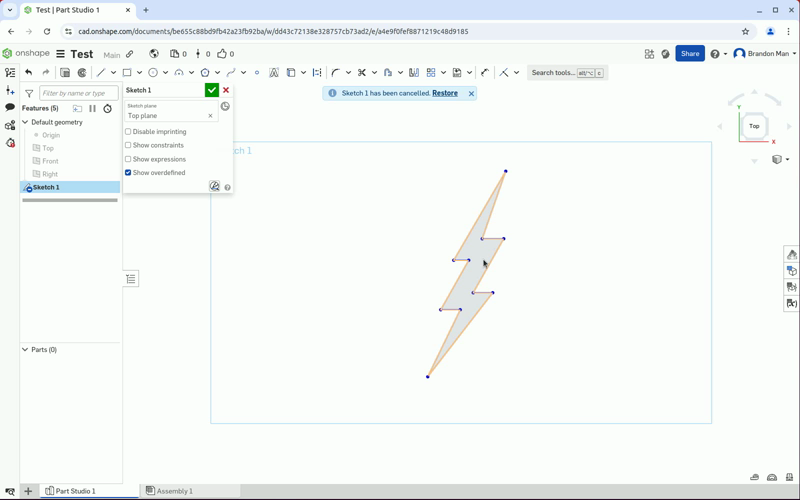
click(483, 259)
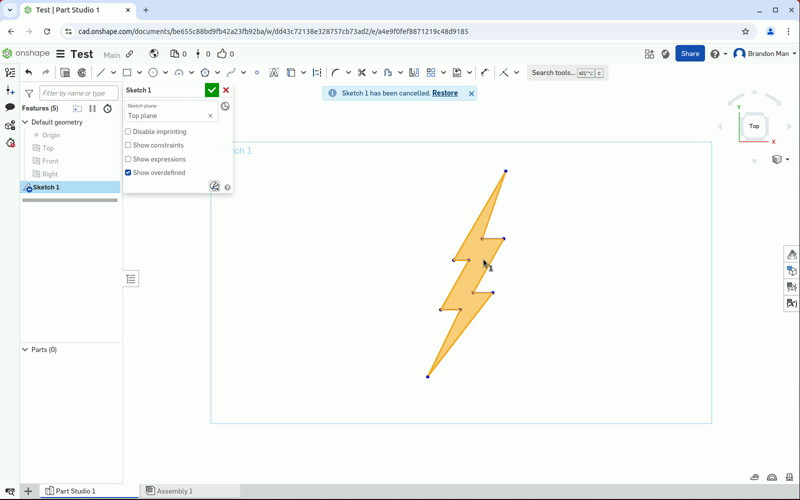
mouse_move(73, 352)
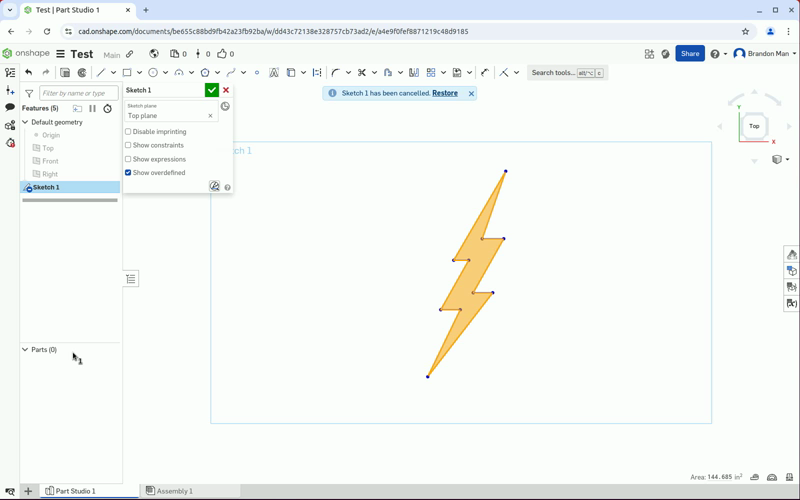
key(shift+y)
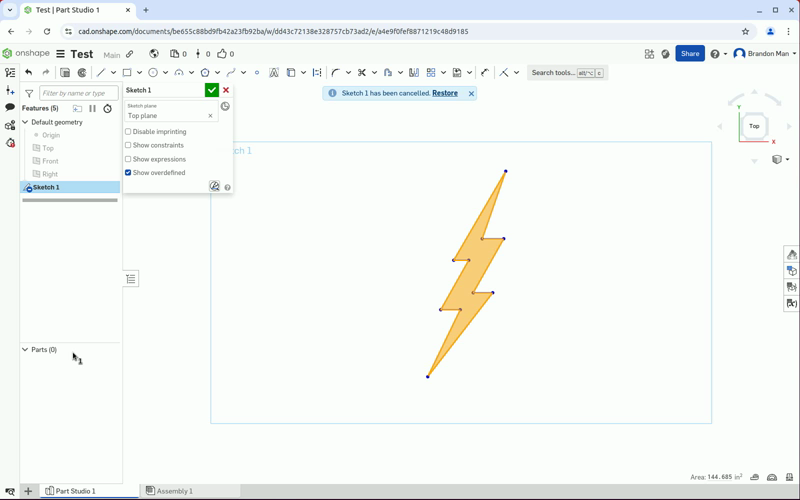
key(shift+e)
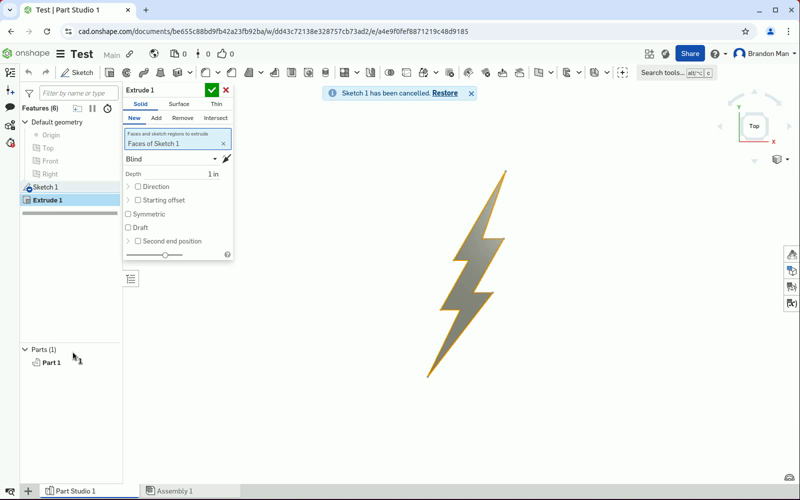
mouse_move(143, 106)
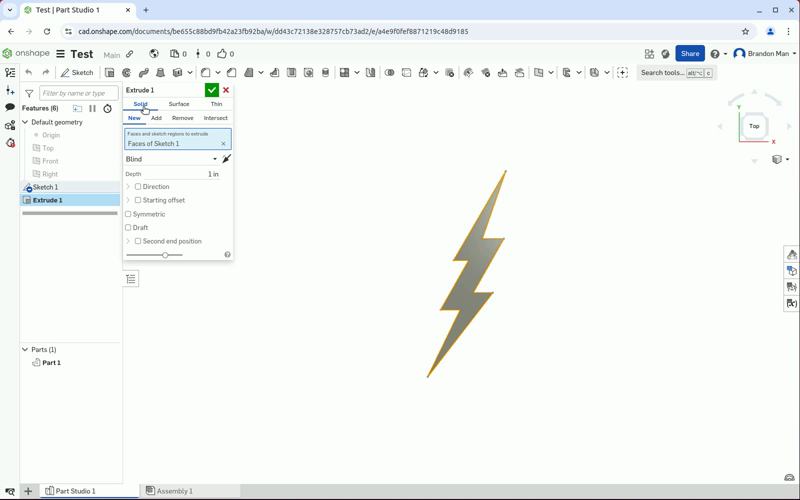
click(143, 106)
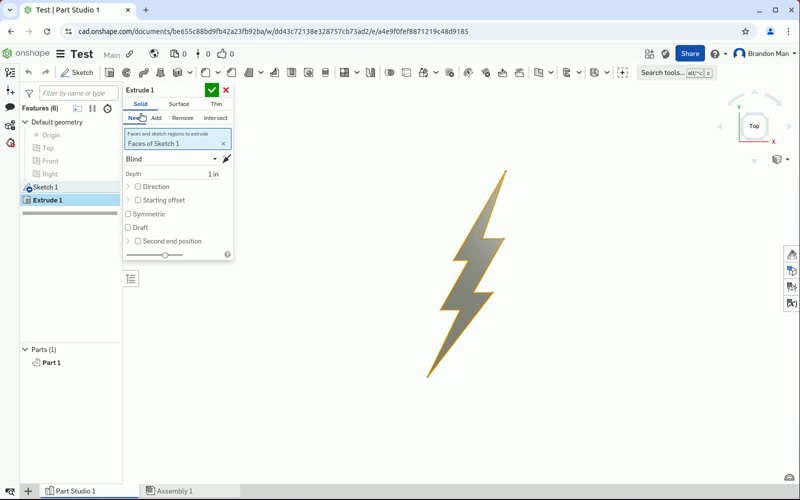
mouse_move(137, 120)
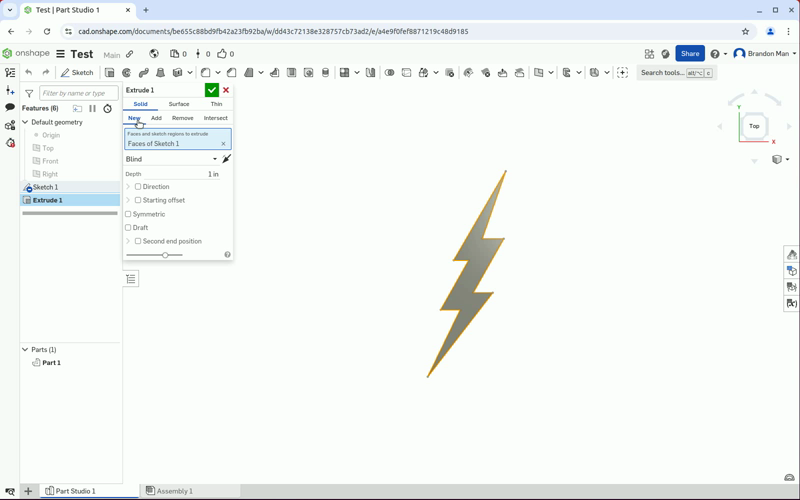
click(137, 120)
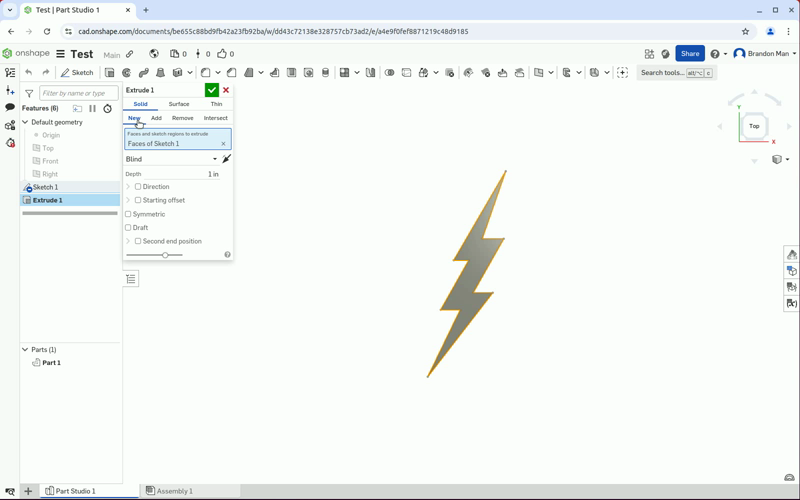
key(tab, 4)
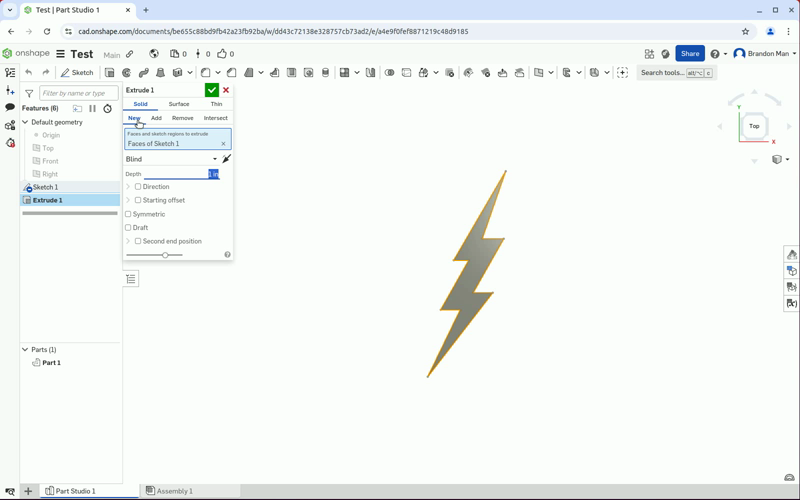
text(2.889)
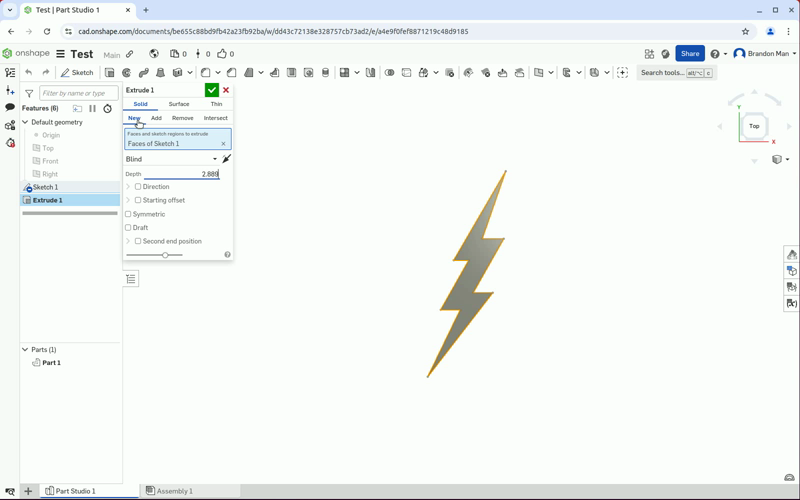
key(enter)
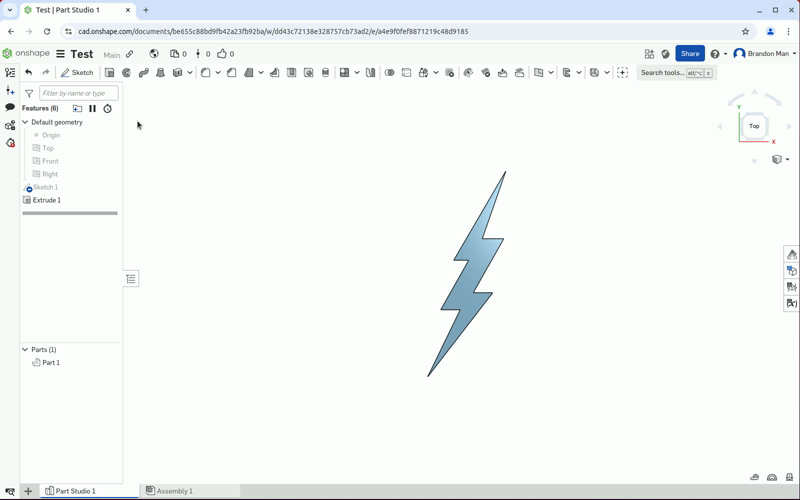
key(shift+h)
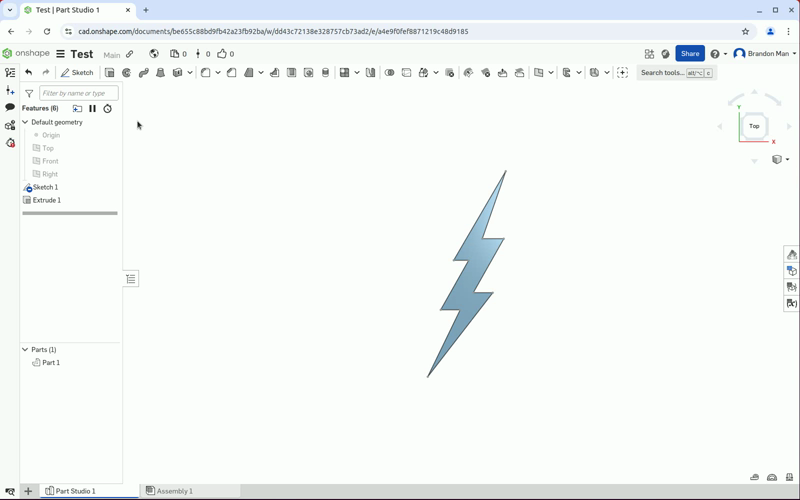
key(shift+h)
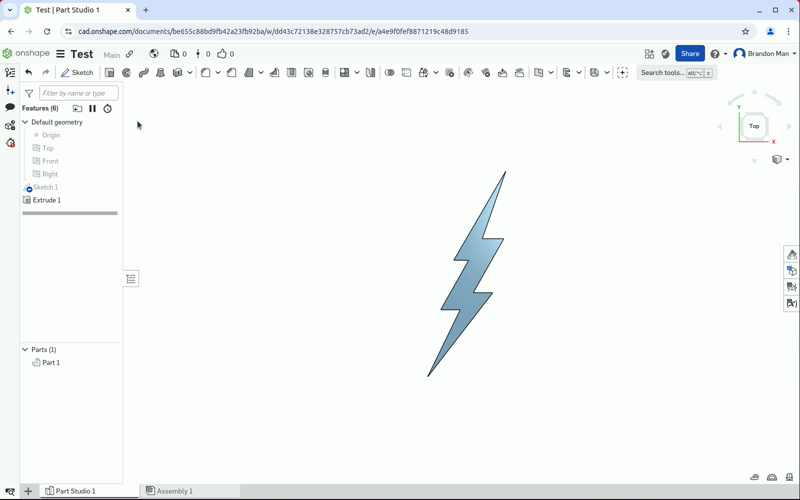
mouse_move(73, 189)
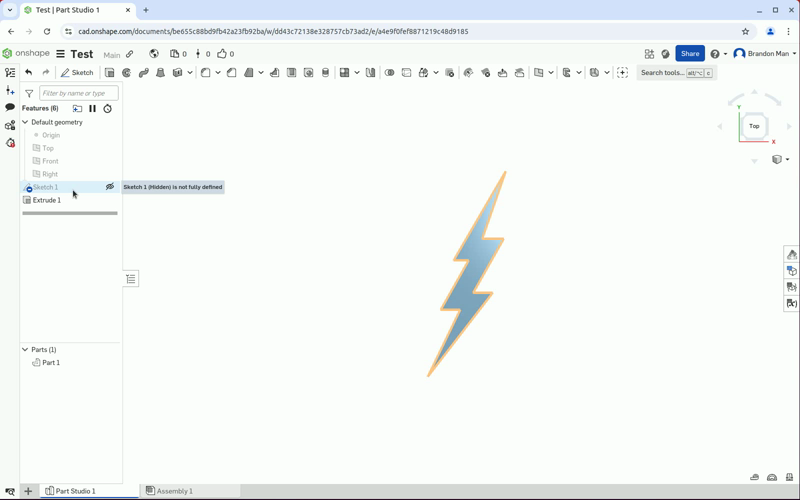
click(73, 189)
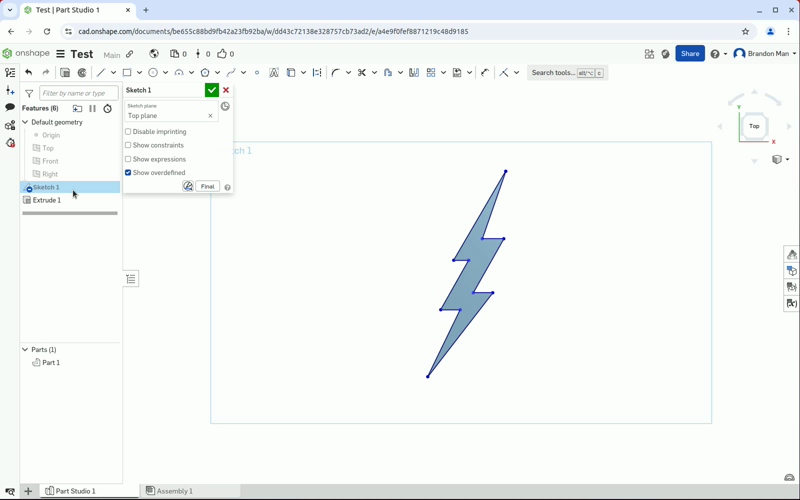
mouse_move(229, 92)
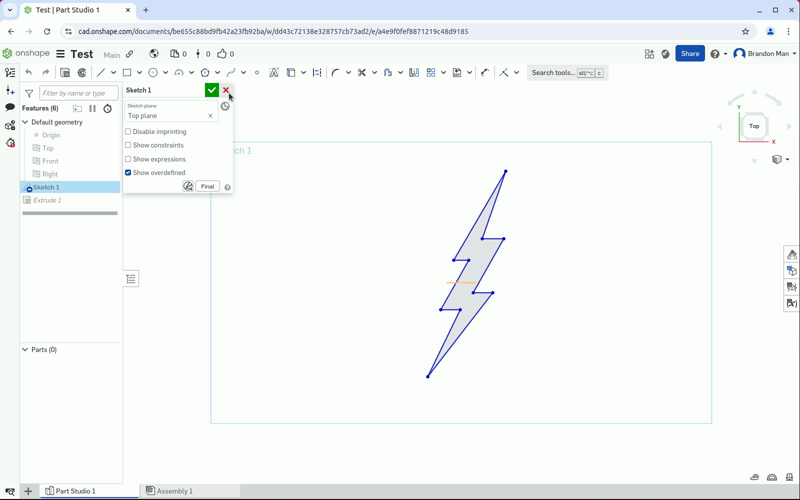
click(229, 92)
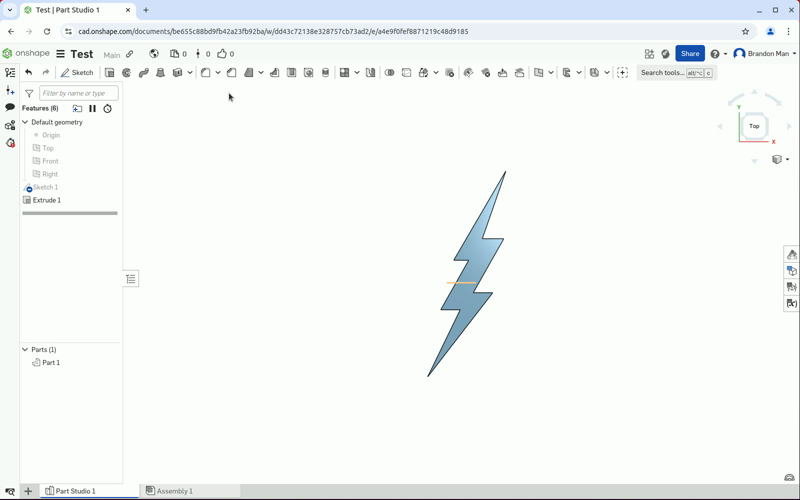
mouse_move(541, 75)
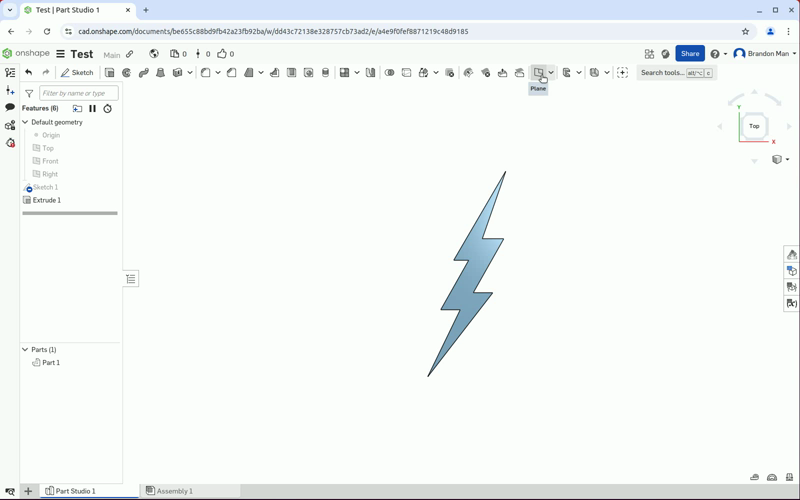
click(541, 75)
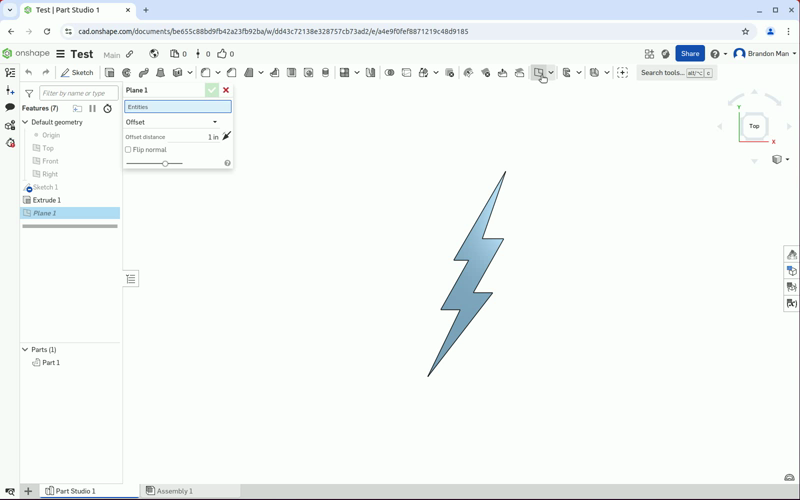
mouse_move(73, 150)
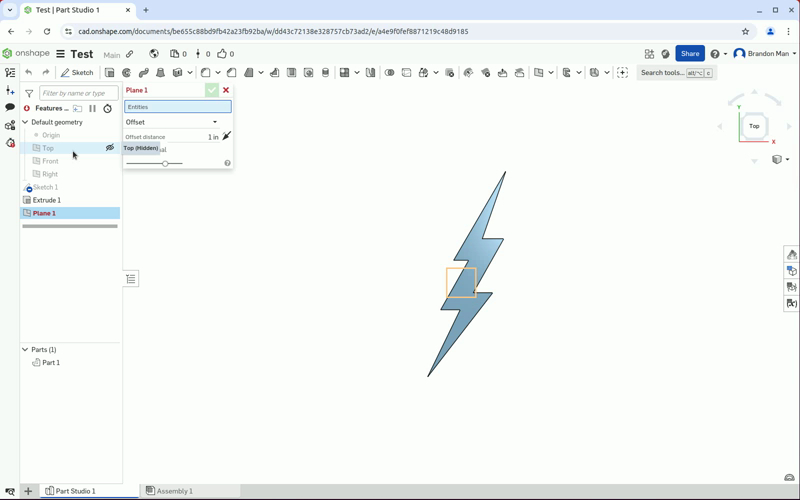
click(73, 150)
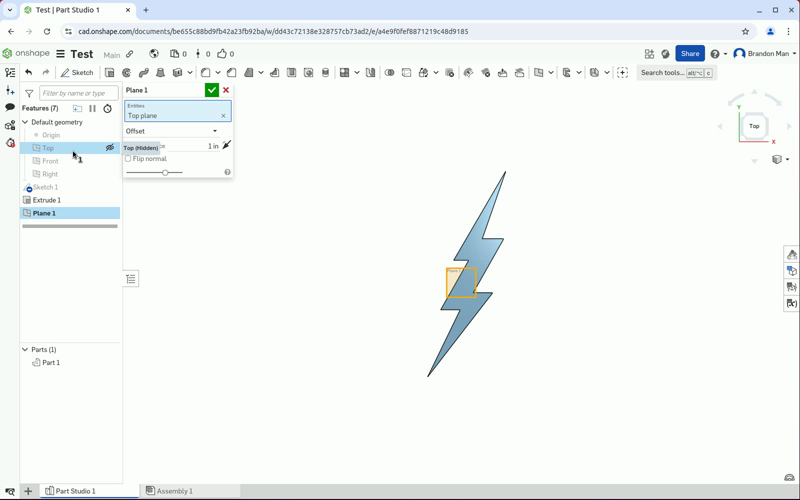
key(tab, 2)
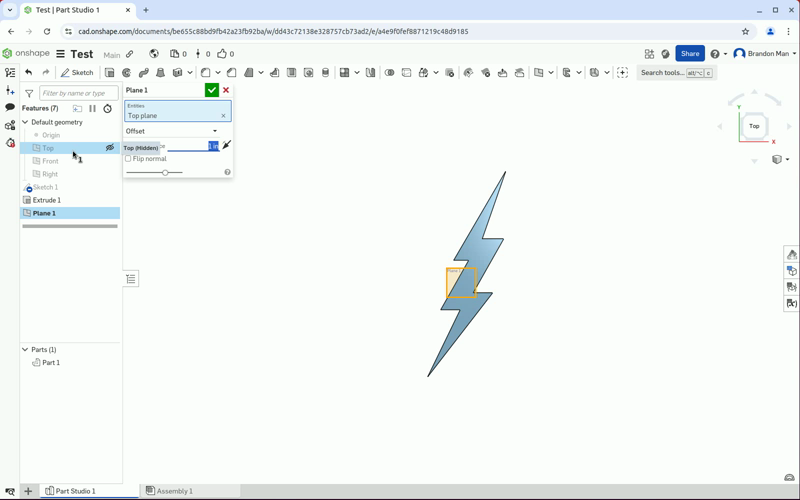
text(2.896)
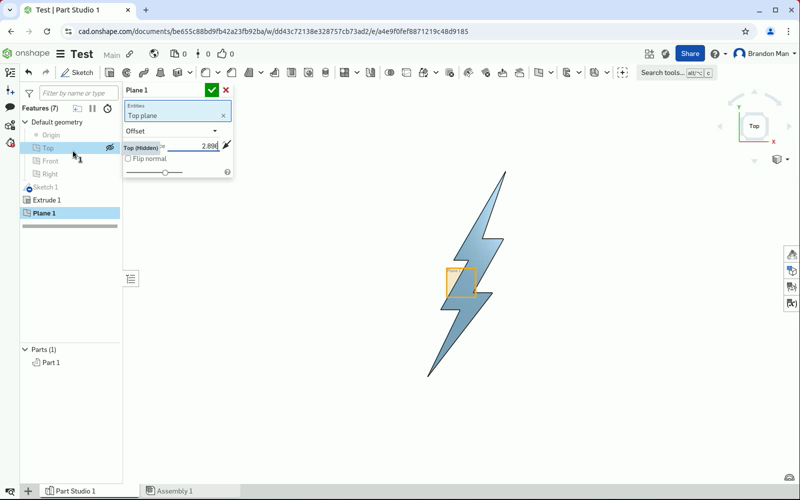
key(enter, 2)
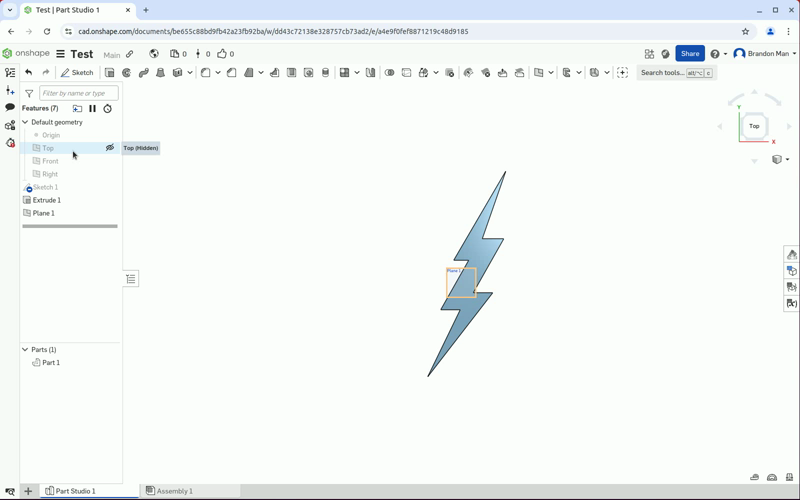
key(shift+s)
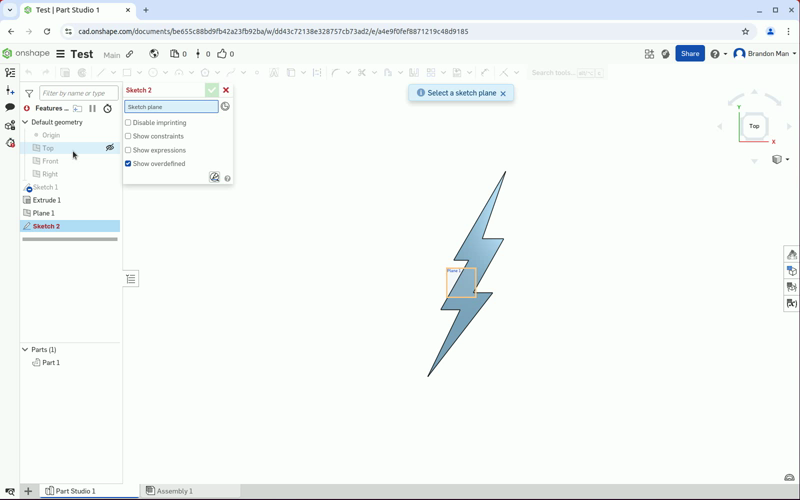
mouse_move(73, 215)
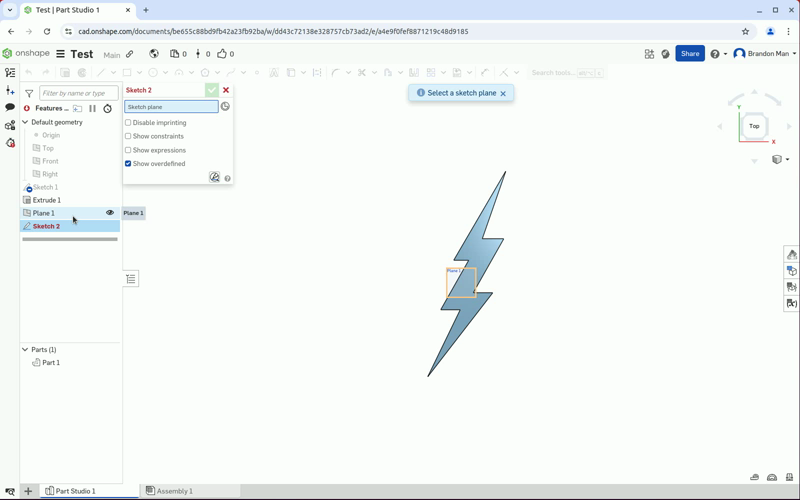
click(73, 215)
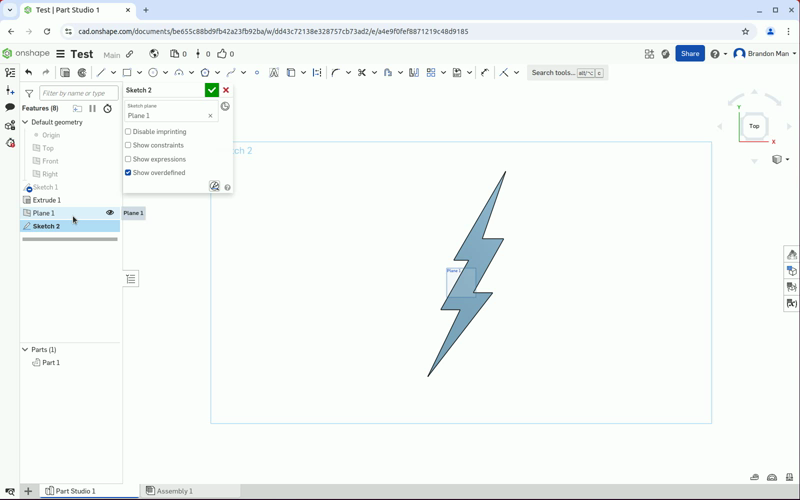
mouse_move(73, 352)
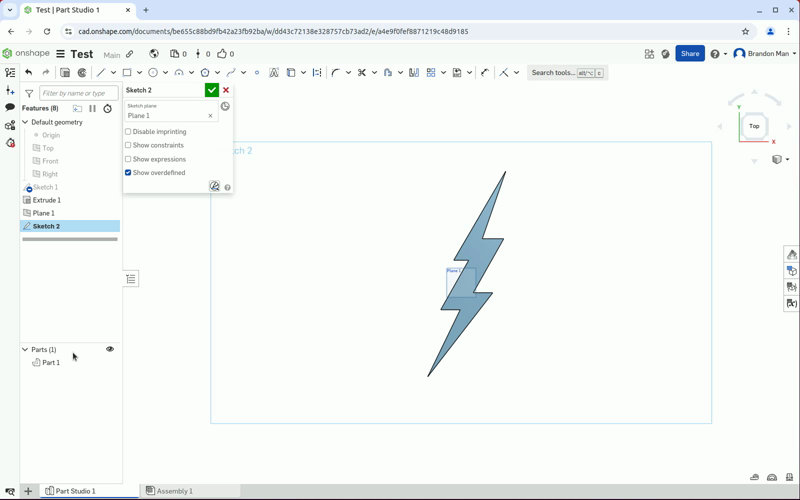
key(y)
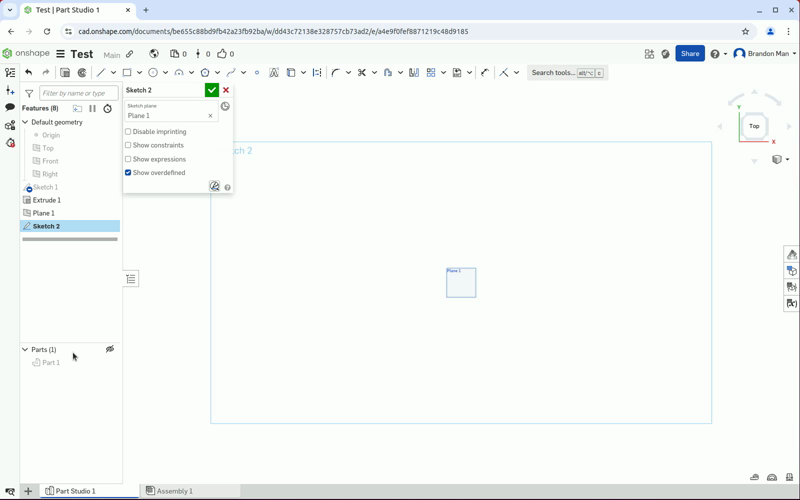
key(l)
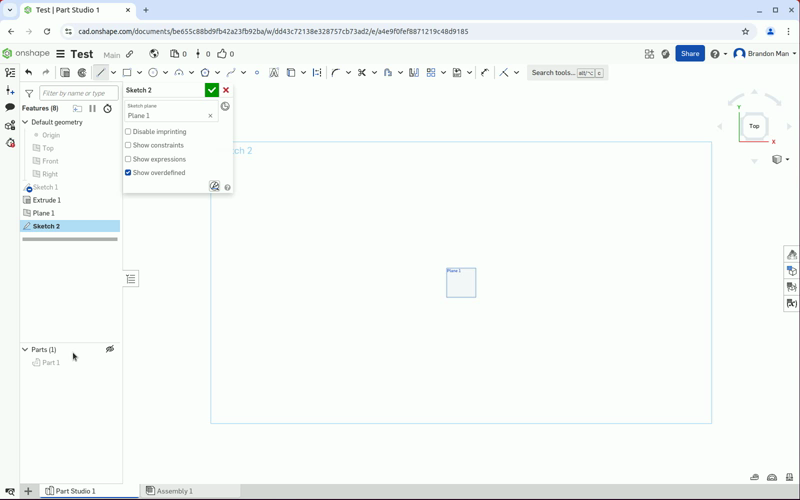
key_down(shift)
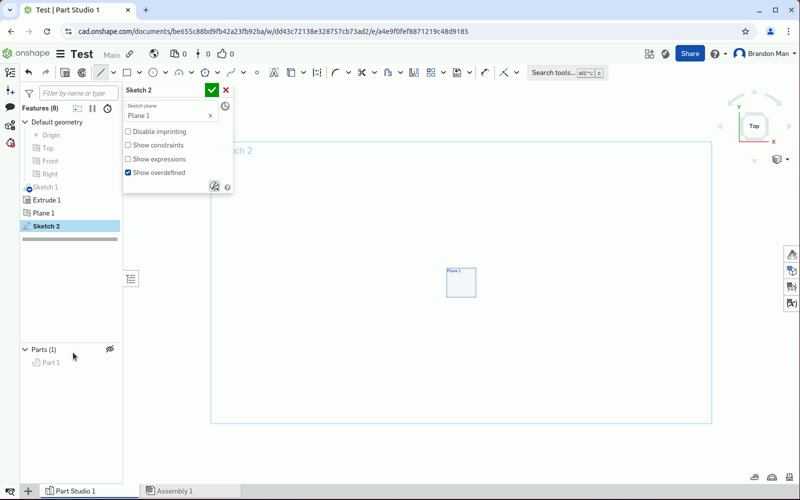
mouse_move(443, 346)
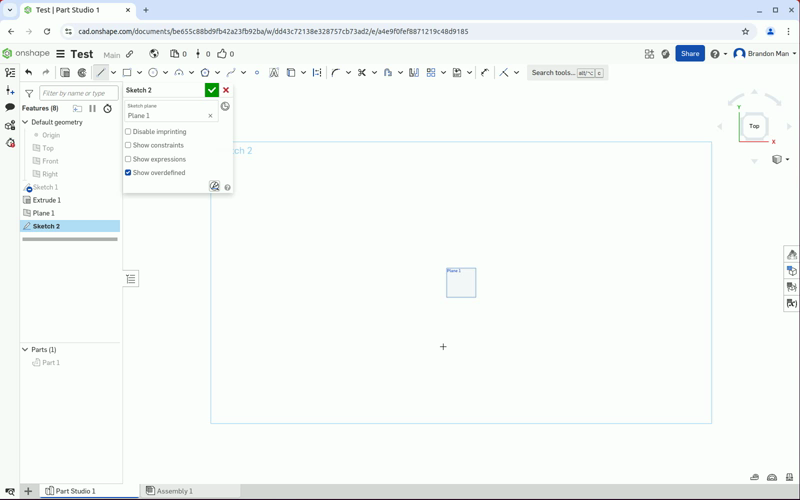
click(443, 346)
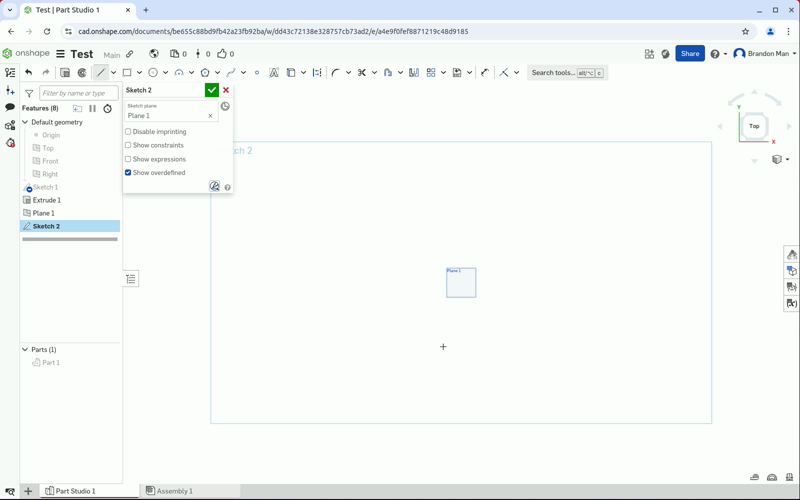
key_up(shift)
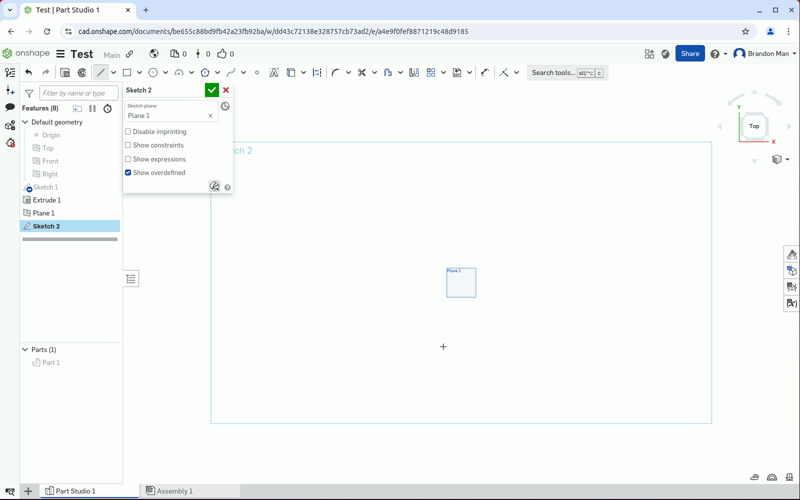
key_down(shift)
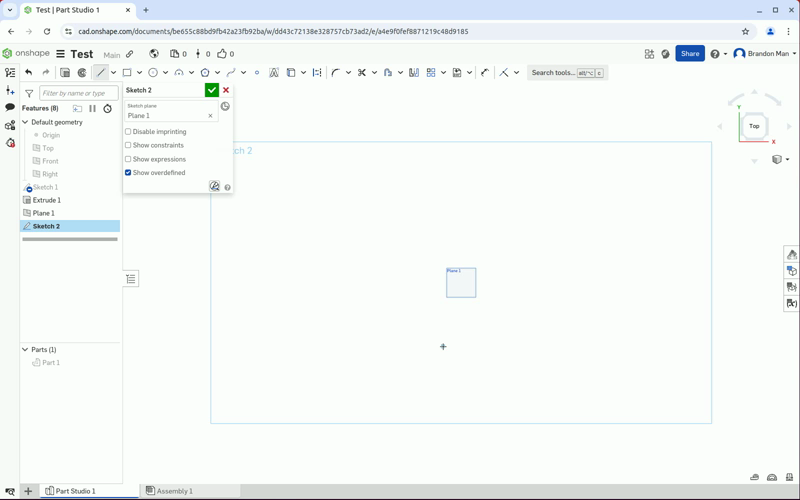
mouse_move(473, 346)
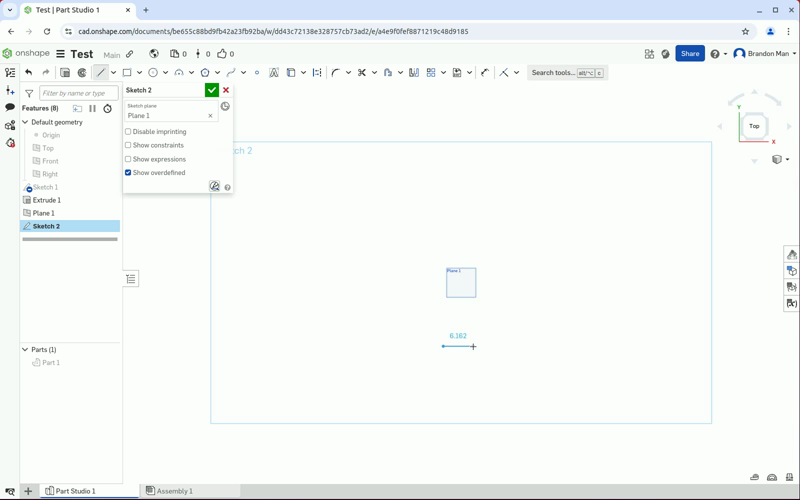
mouse_move(446, 337)
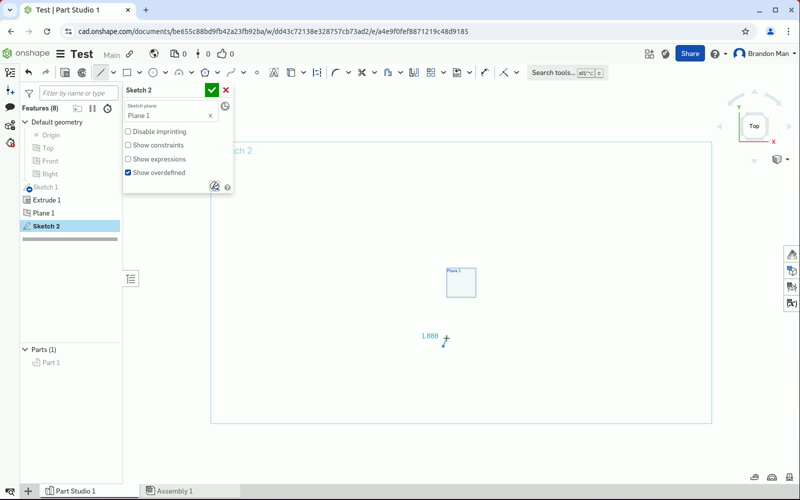
click(446, 337)
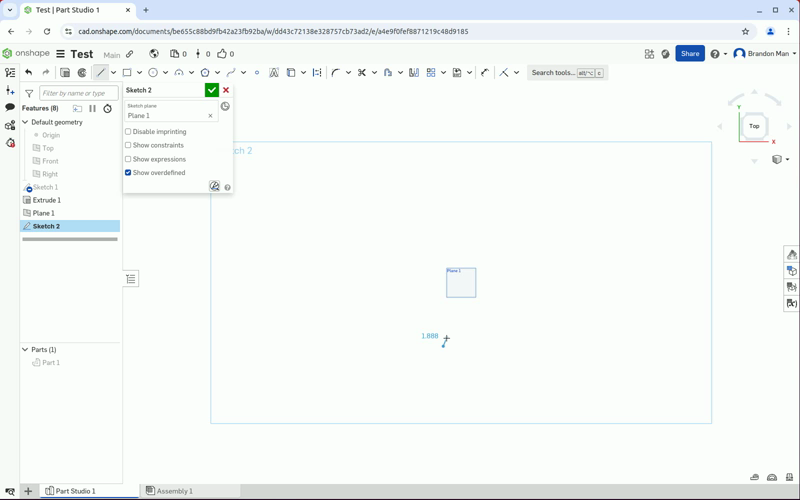
key_up(shift)
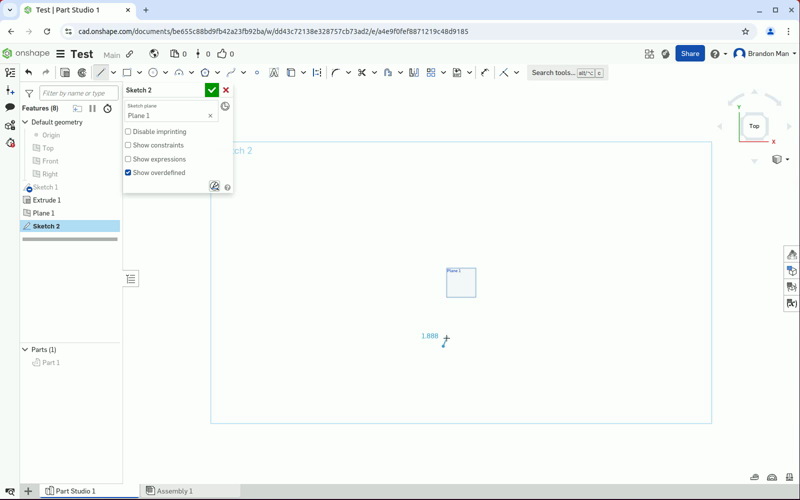
key(esc)
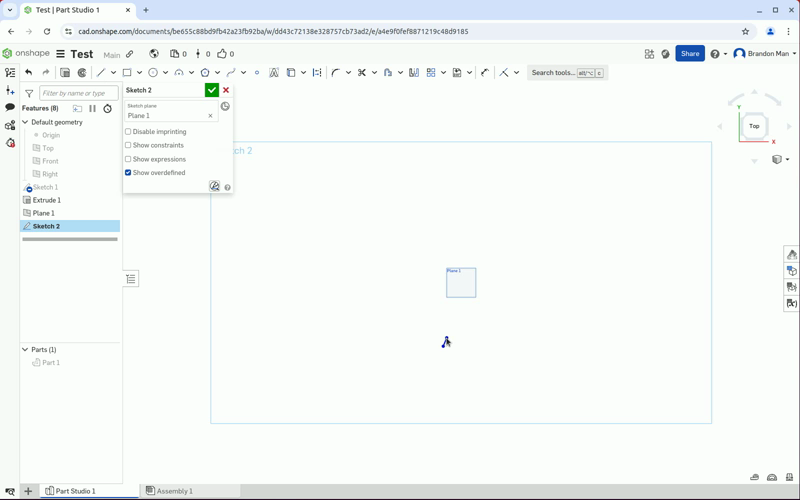
key(a)
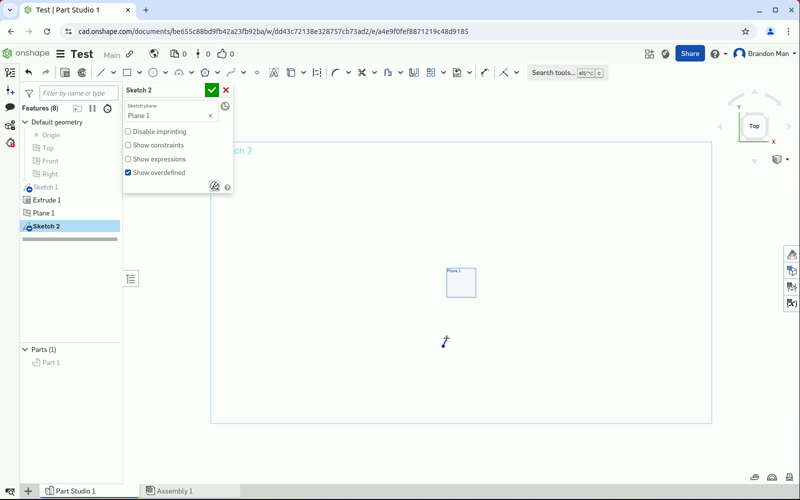
mouse_move(446, 337)
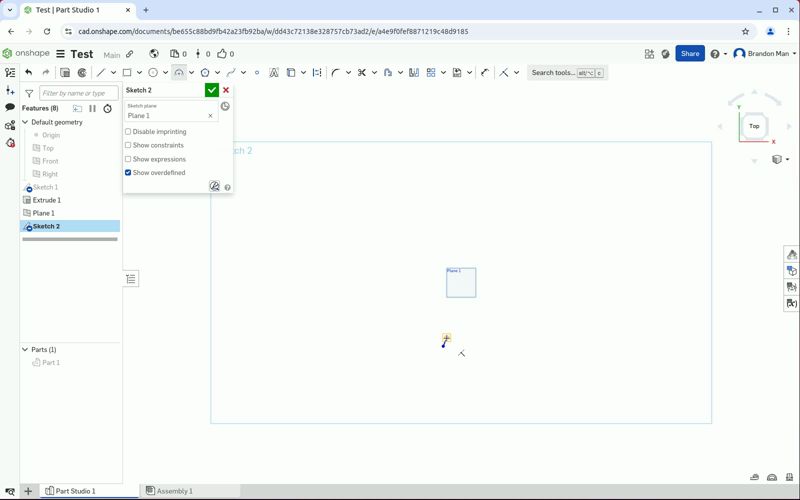
click(446, 337)
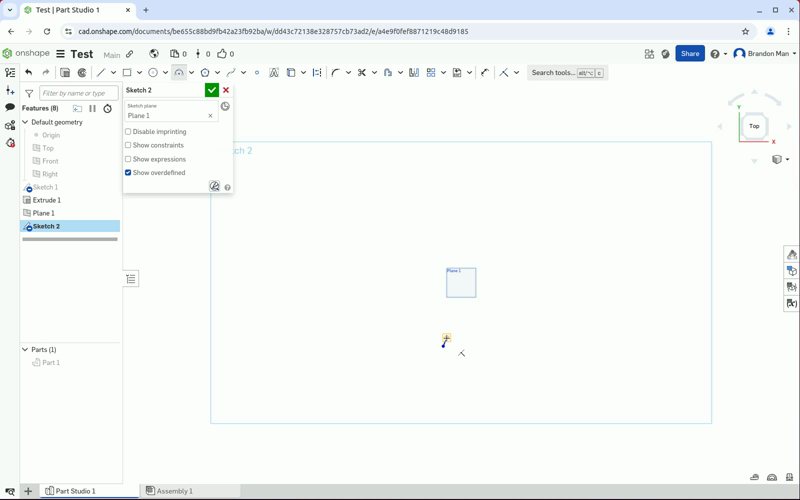
key_down(shift)
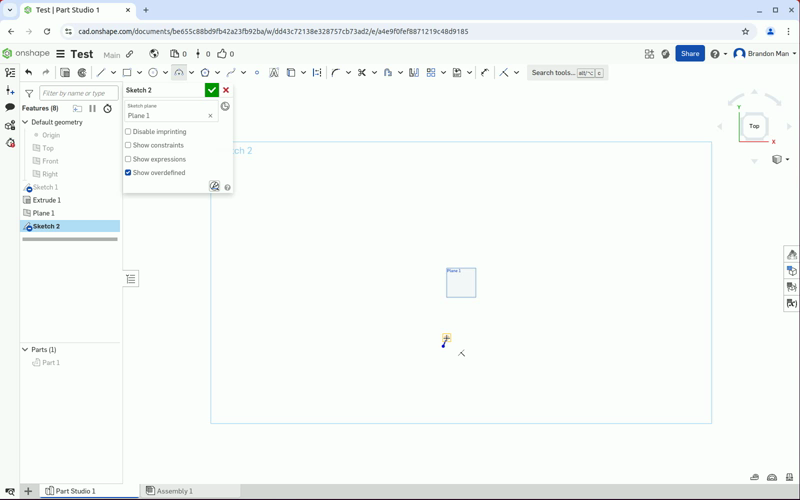
mouse_move(490, 198)
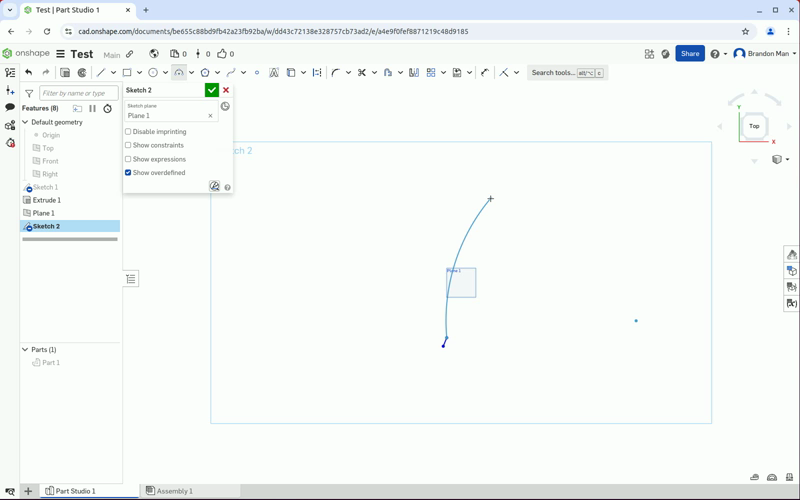
click(490, 198)
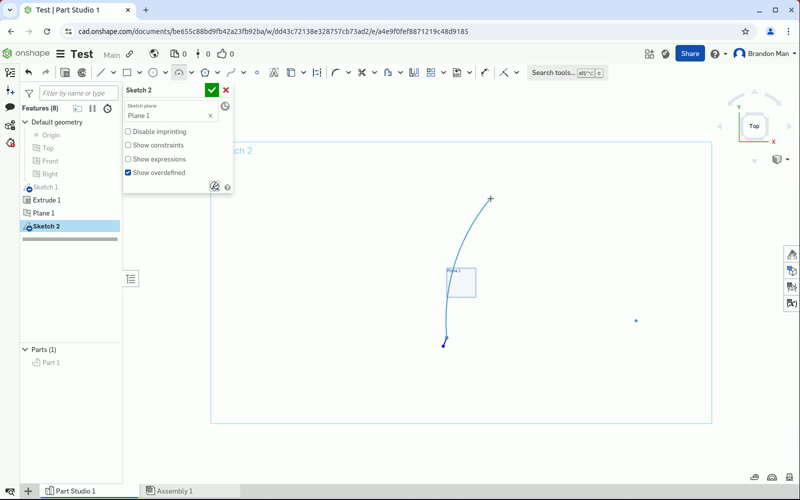
mouse_move(403, 247)
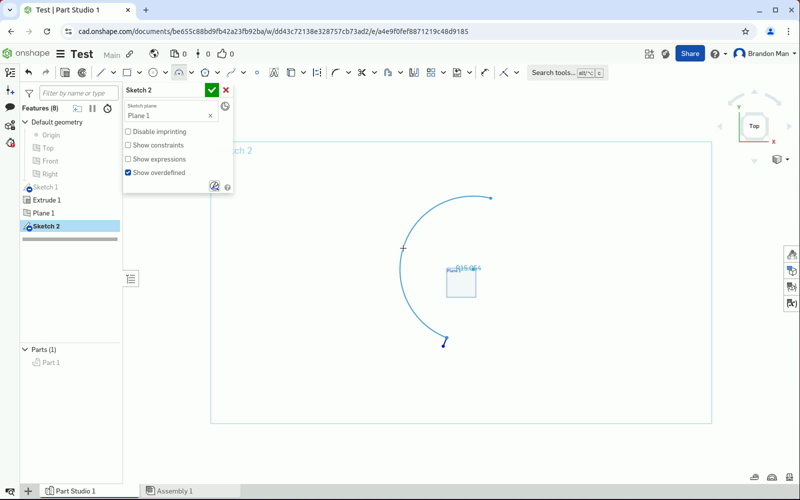
click(403, 247)
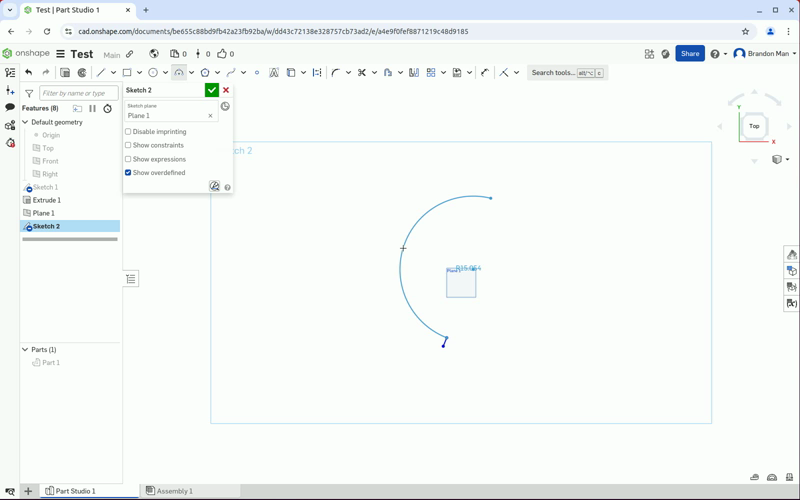
key_up(shift)
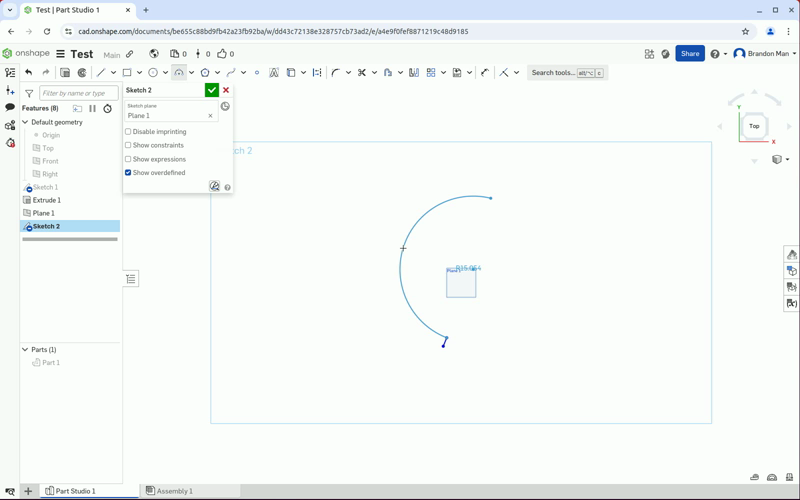
key(esc)
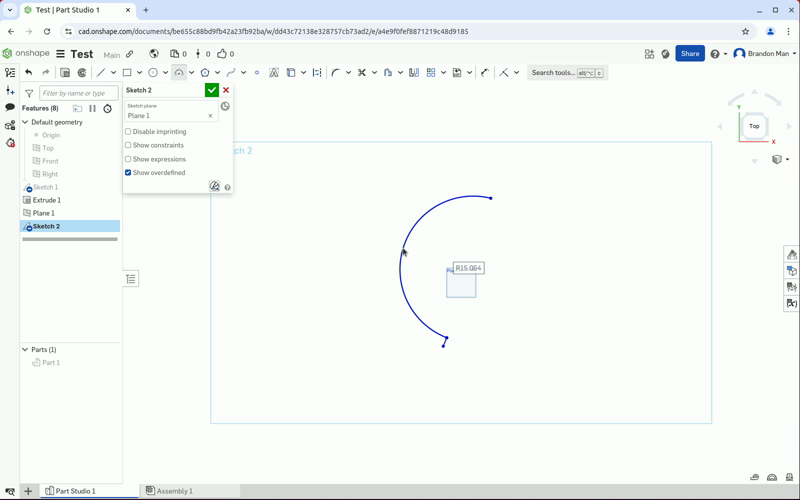
key(l)
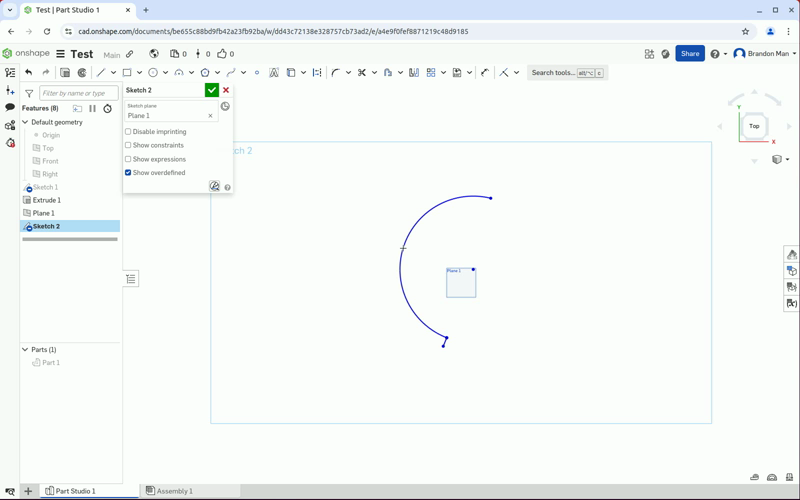
mouse_move(490, 198)
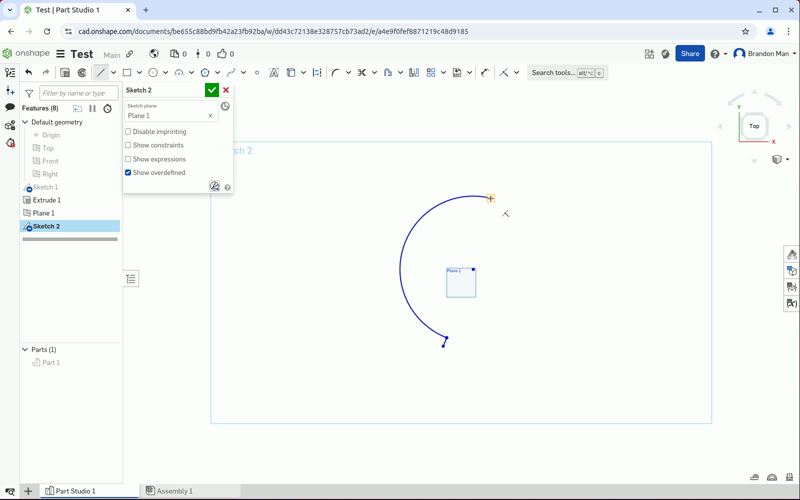
click(490, 198)
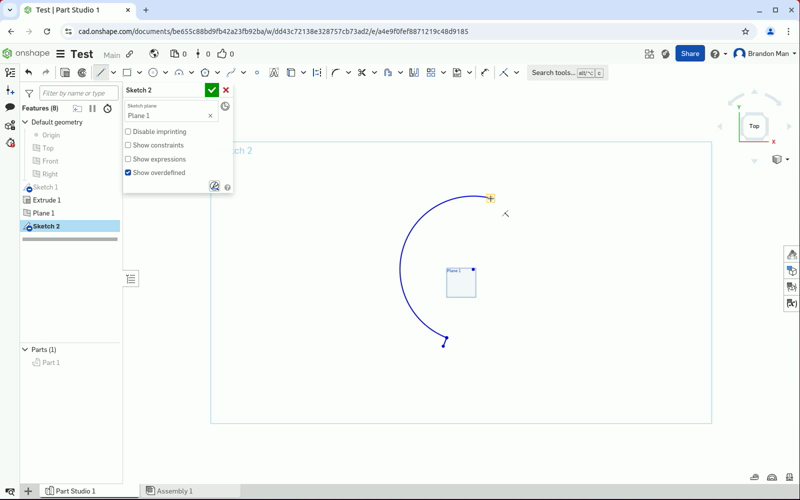
key_down(shift)
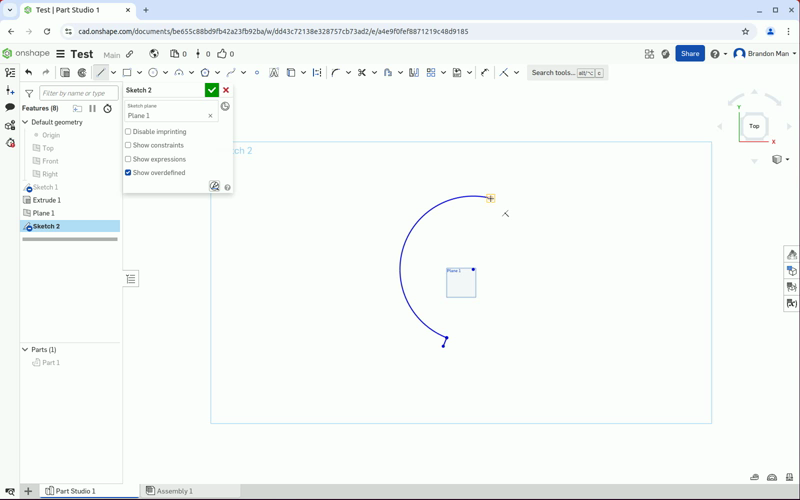
mouse_move(520, 198)
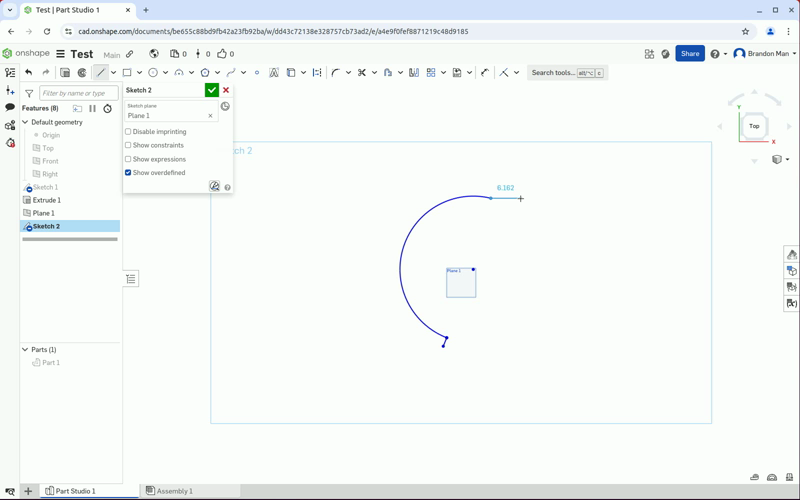
mouse_move(495, 189)
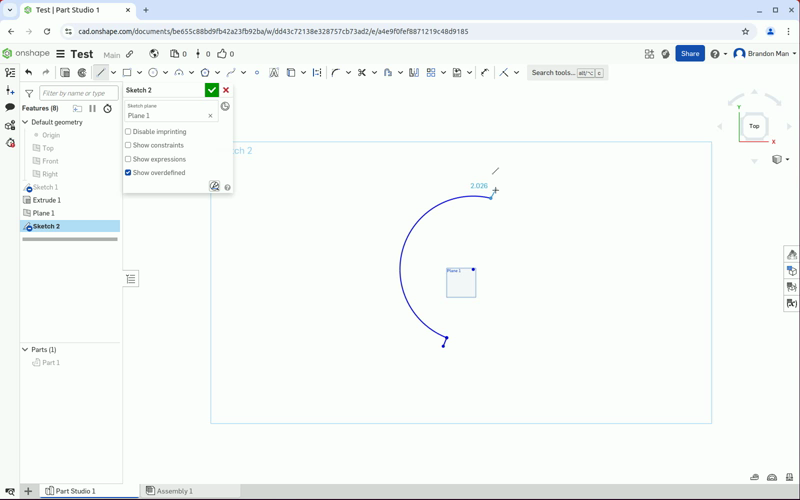
click(495, 189)
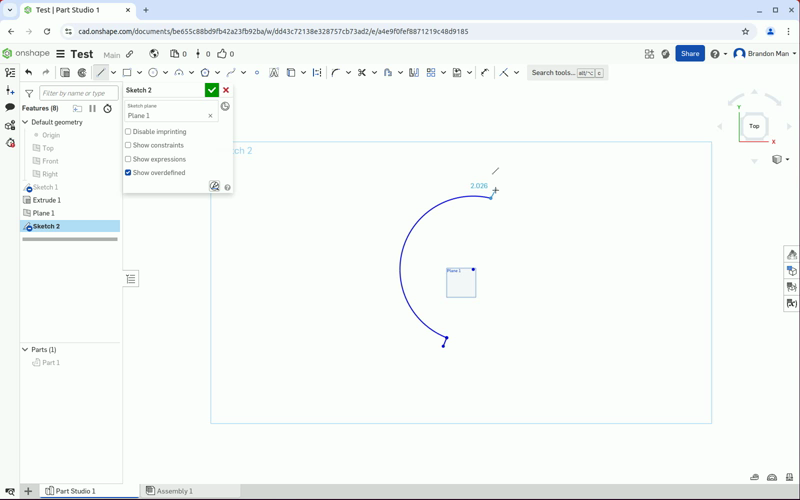
key_up(shift)
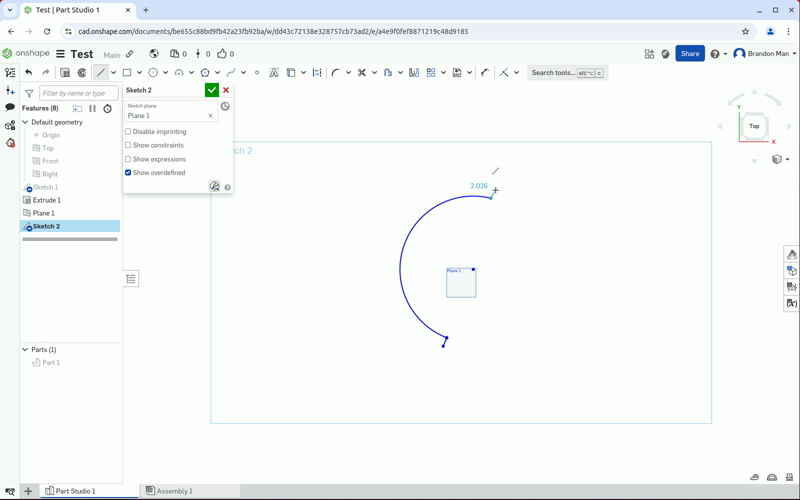
key(esc)
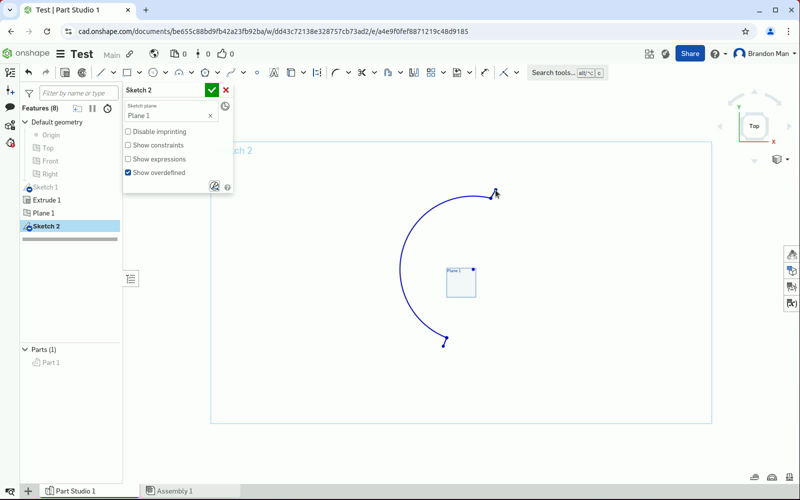
key(a)
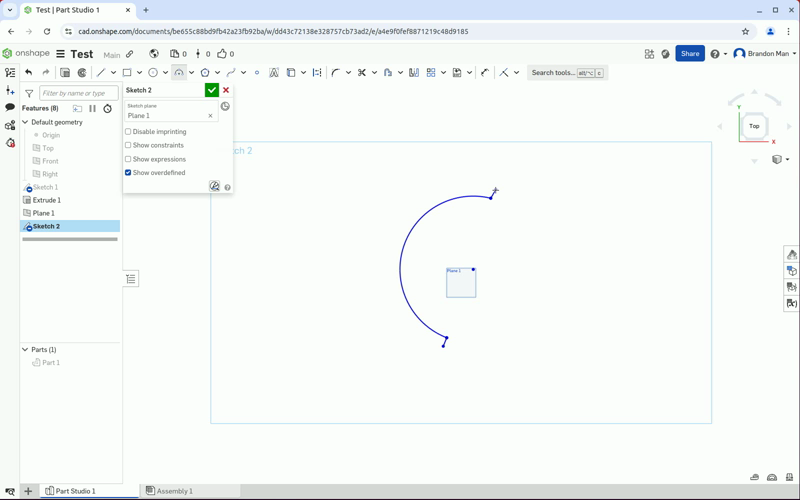
mouse_move(495, 189)
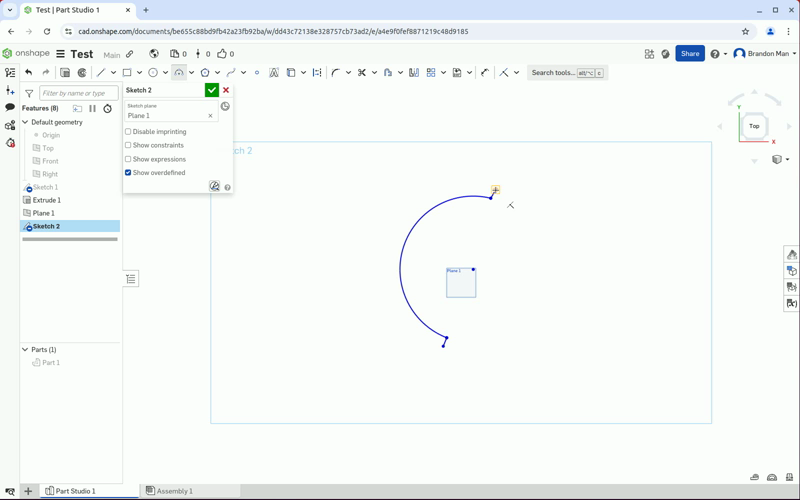
click(495, 189)
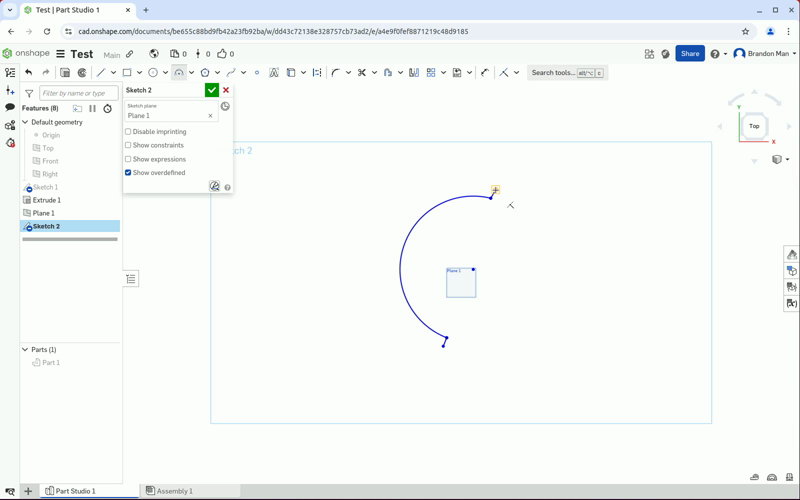
mouse_move(443, 346)
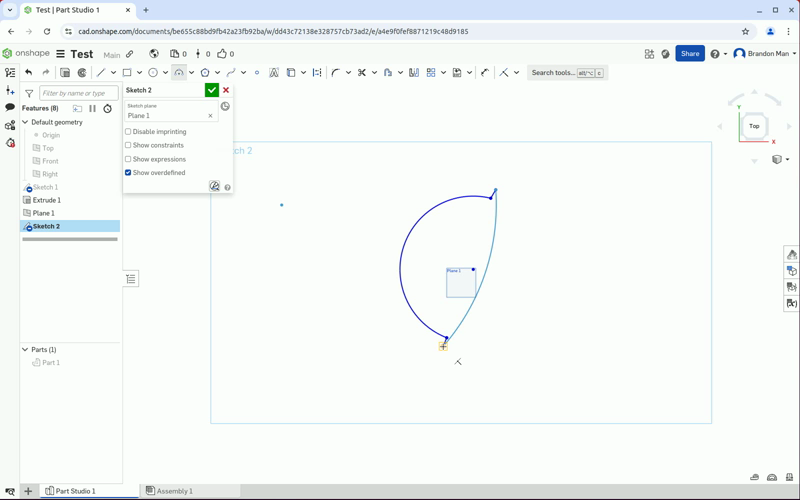
click(443, 346)
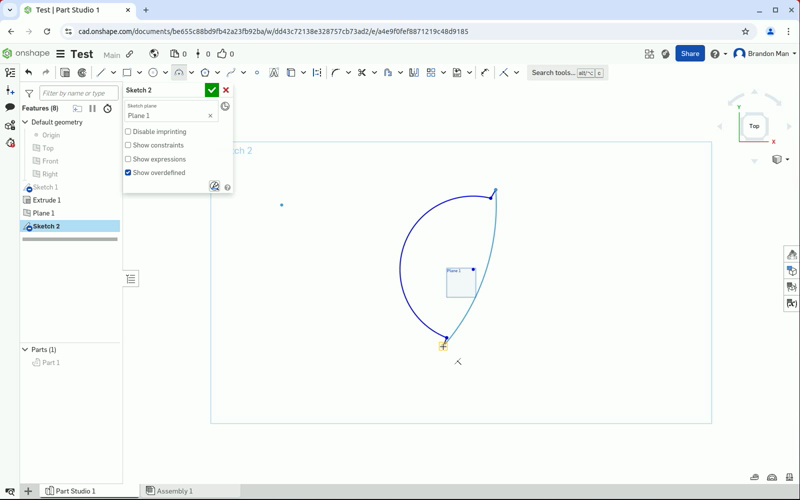
key_down(shift)
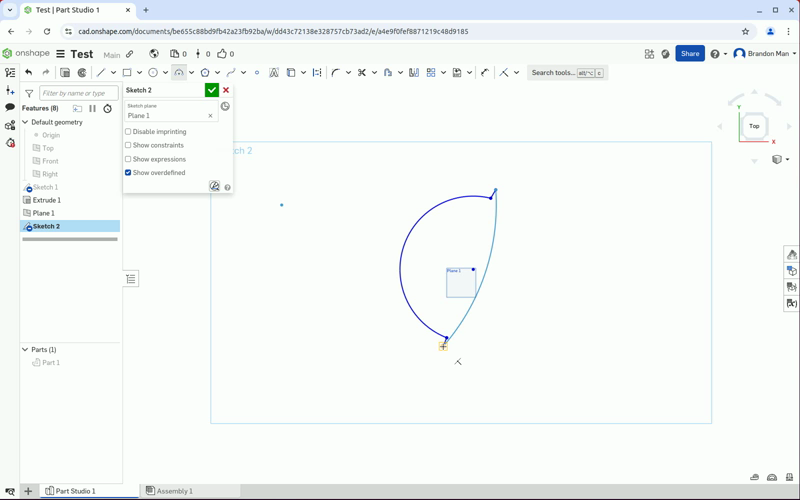
mouse_move(395, 243)
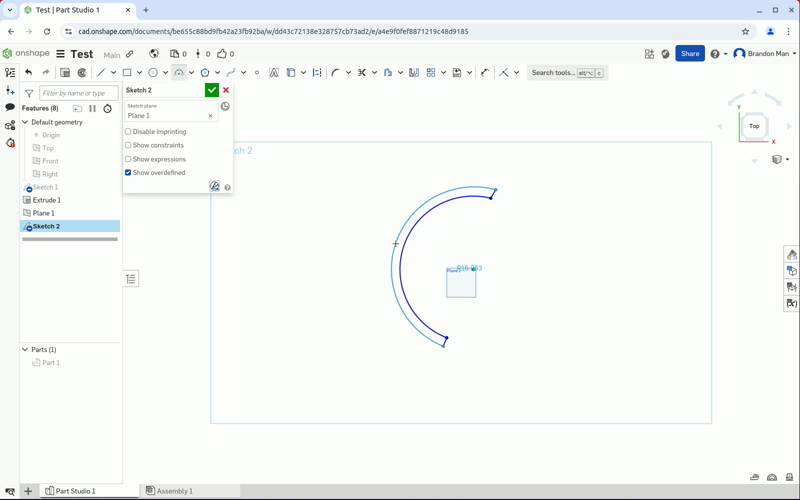
click(395, 243)
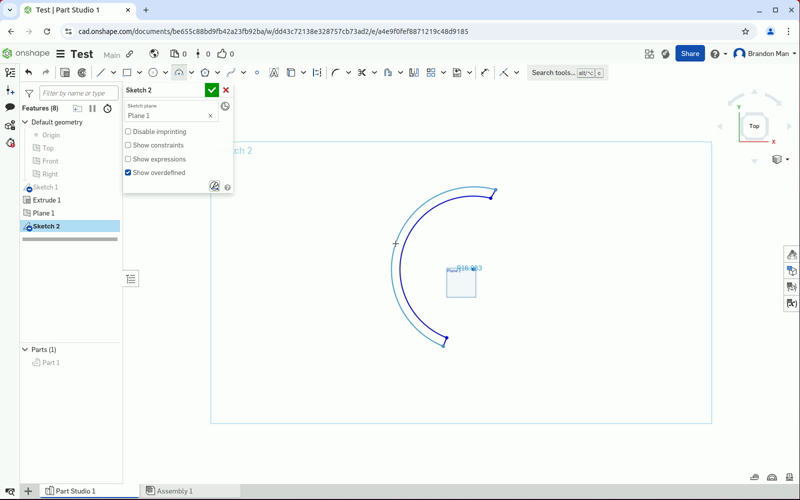
key_up(shift)
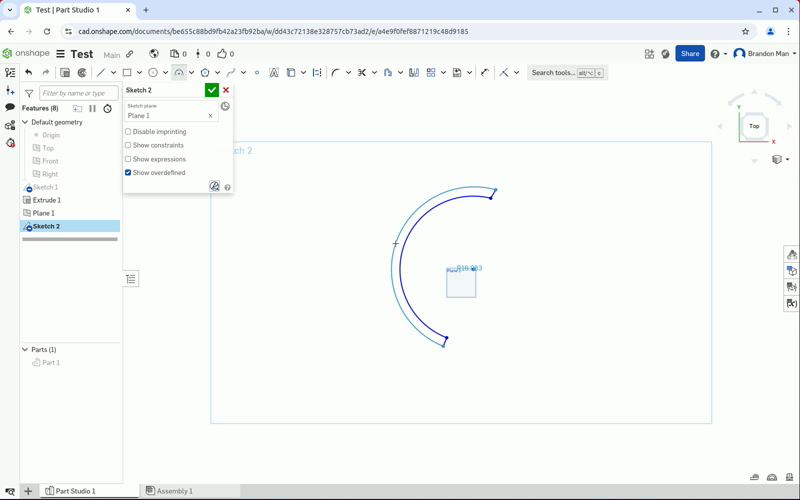
key(esc)
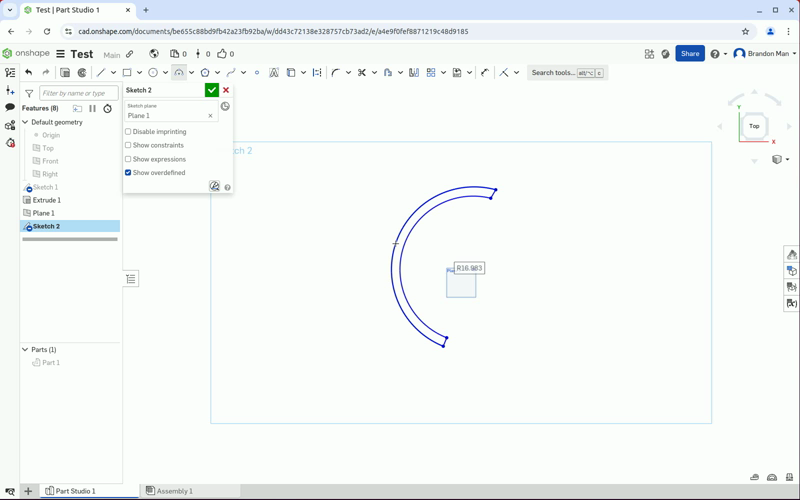
mouse_move(406, 227)
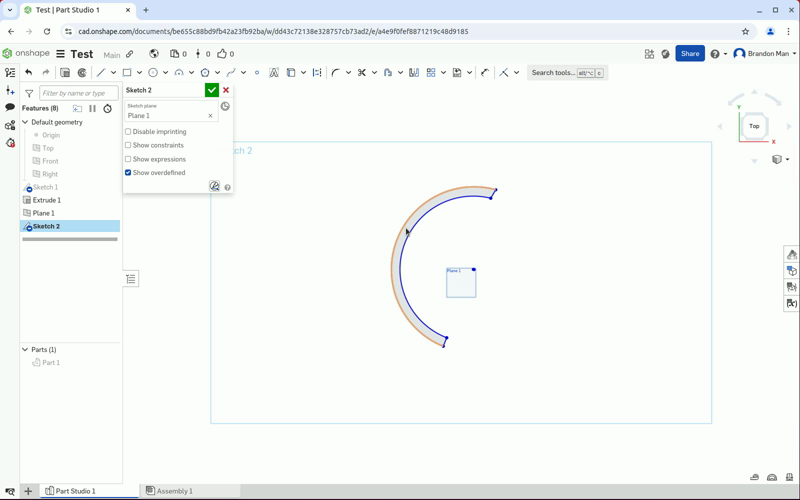
click(406, 227)
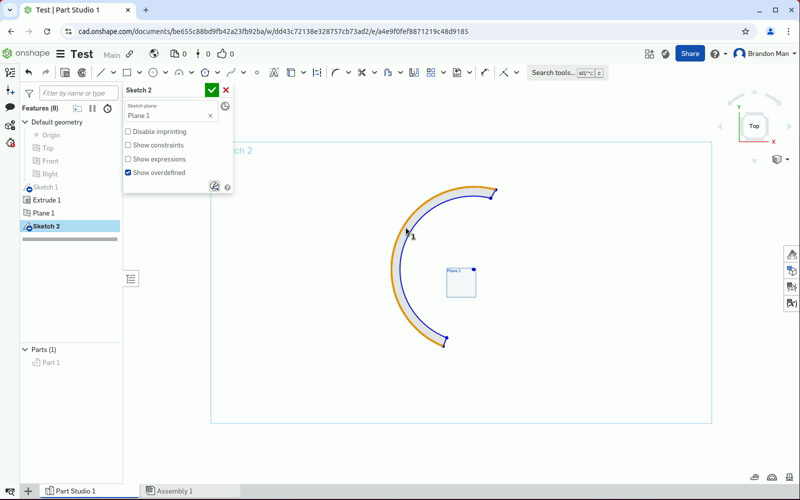
mouse_move(73, 352)
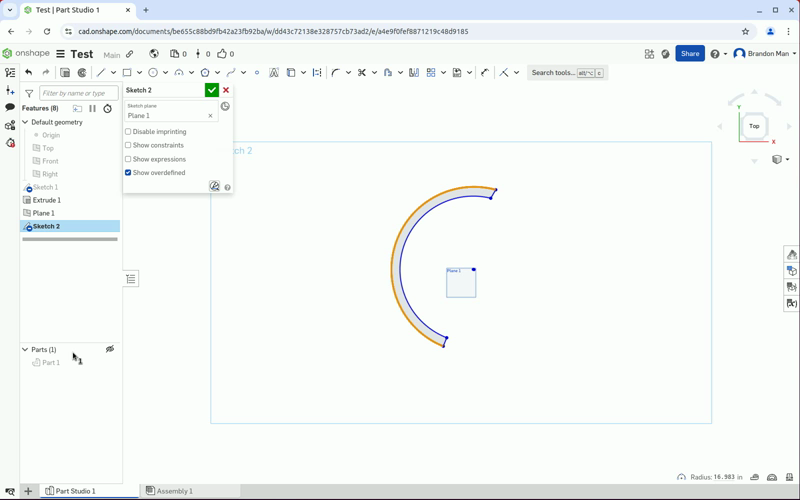
key(shift+y)
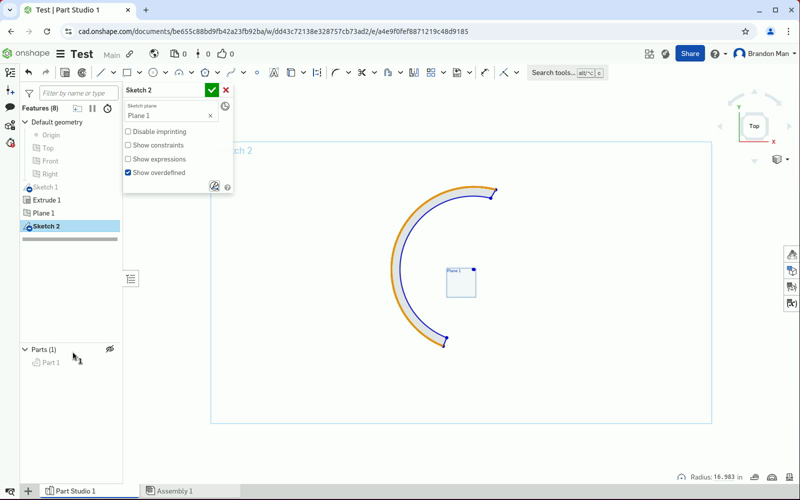
key(shift+e)
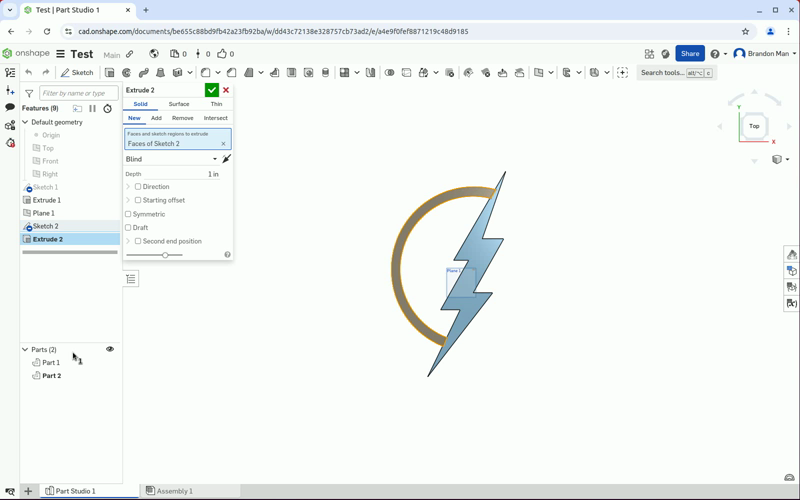
mouse_move(143, 106)
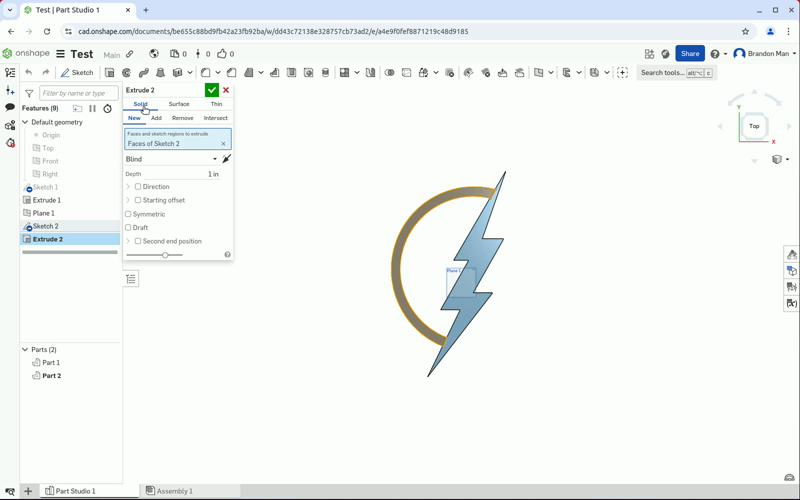
click(143, 106)
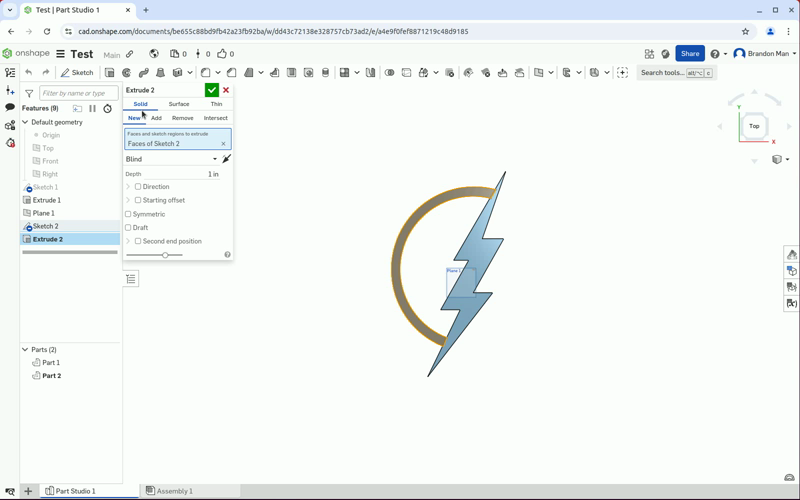
mouse_move(137, 120)
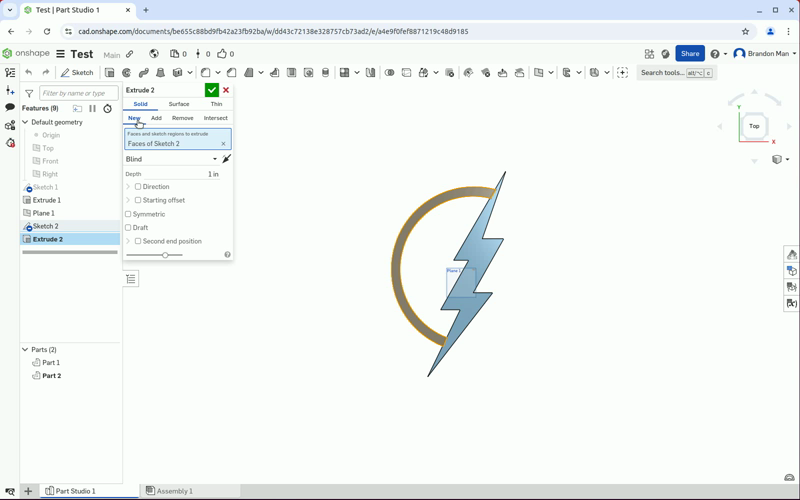
click(137, 120)
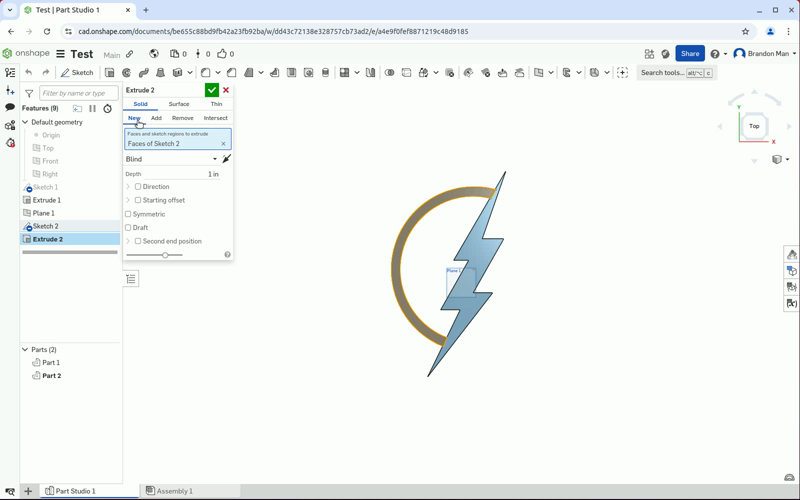
key(tab, 4)
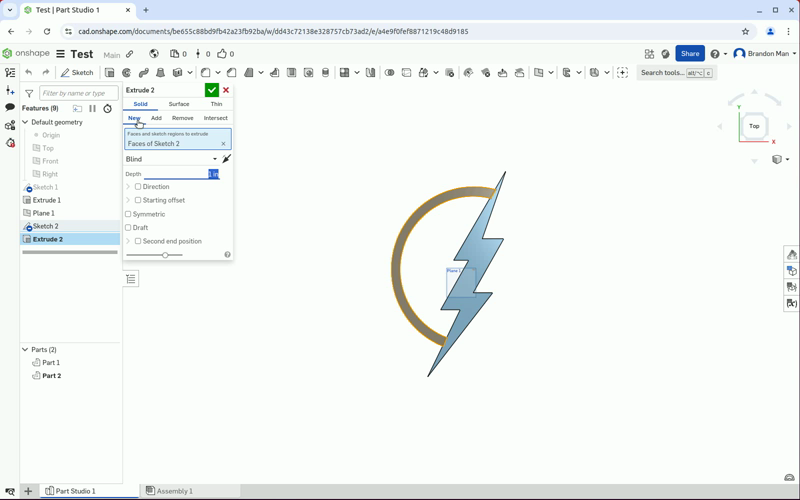
text(-2.889)
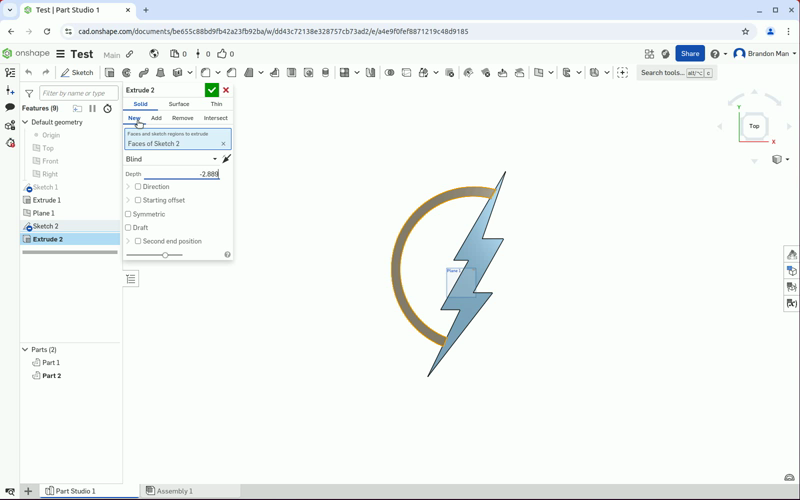
key(enter)
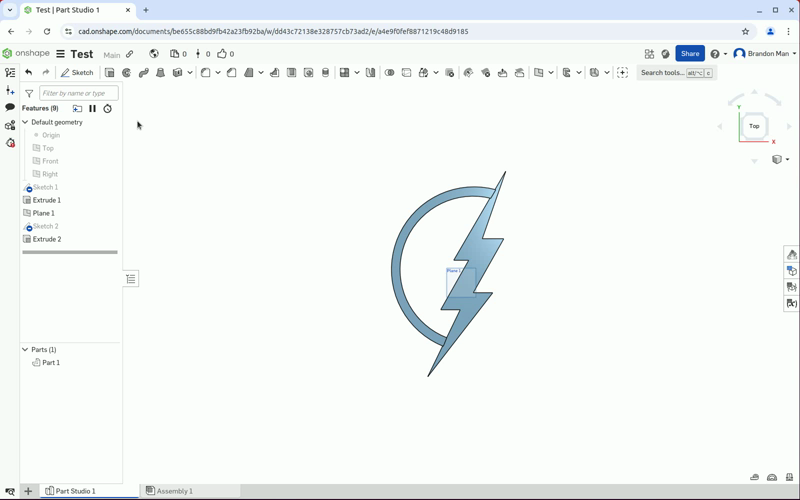
key(shift+h)
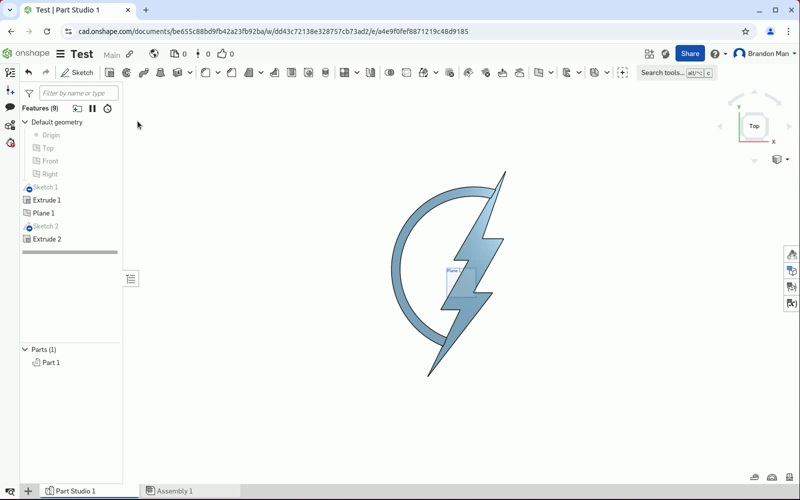
key(shift+h)
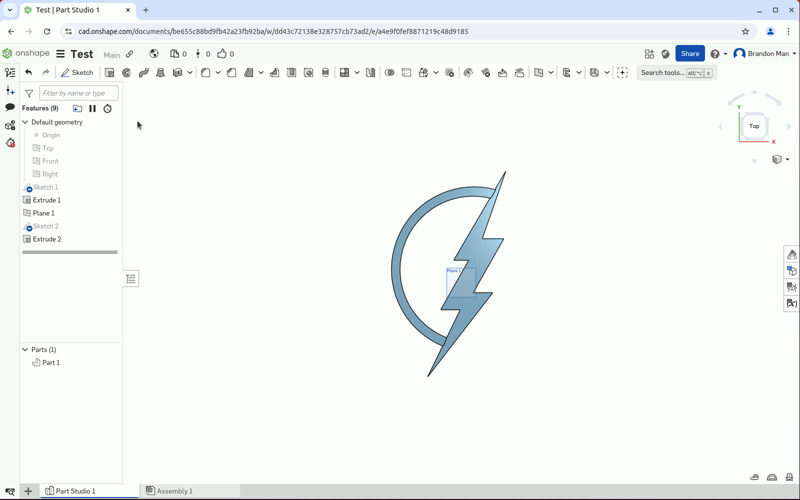
mouse_move(73, 189)
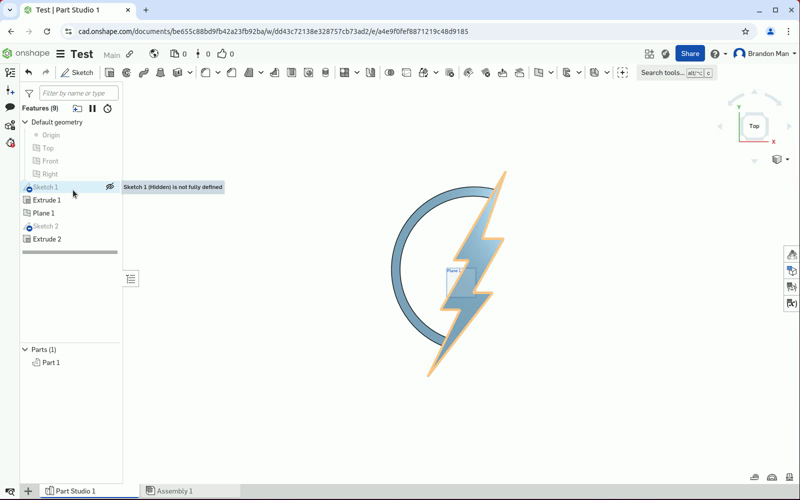
click(73, 189)
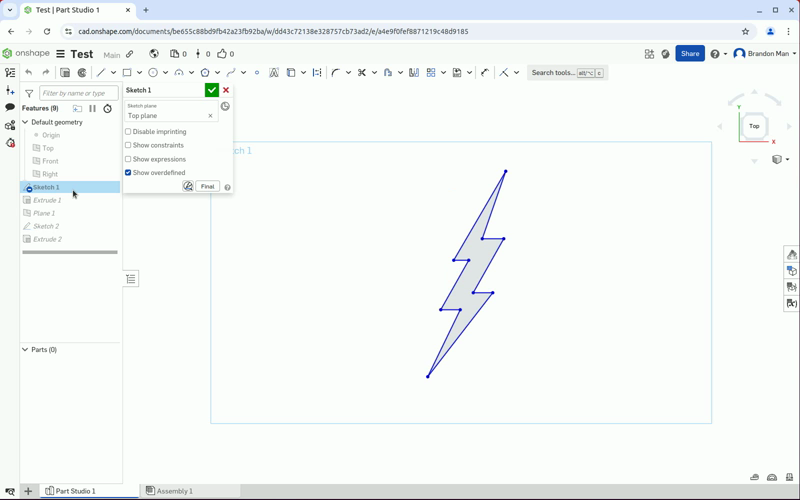
mouse_move(229, 92)
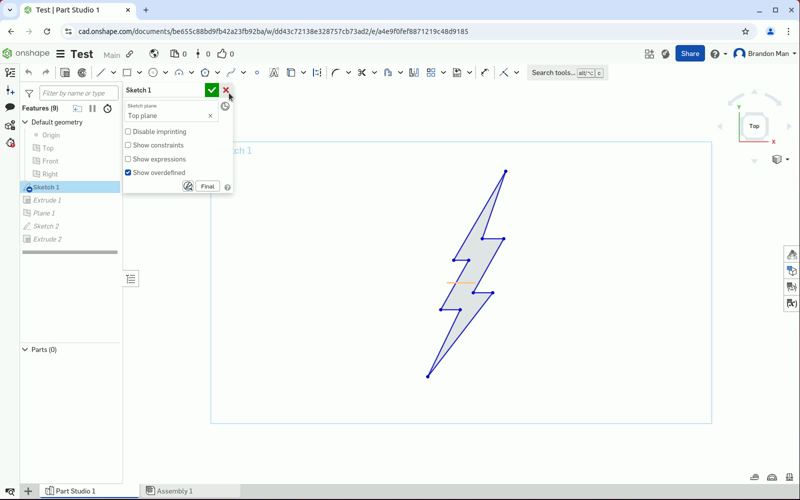
click(229, 92)
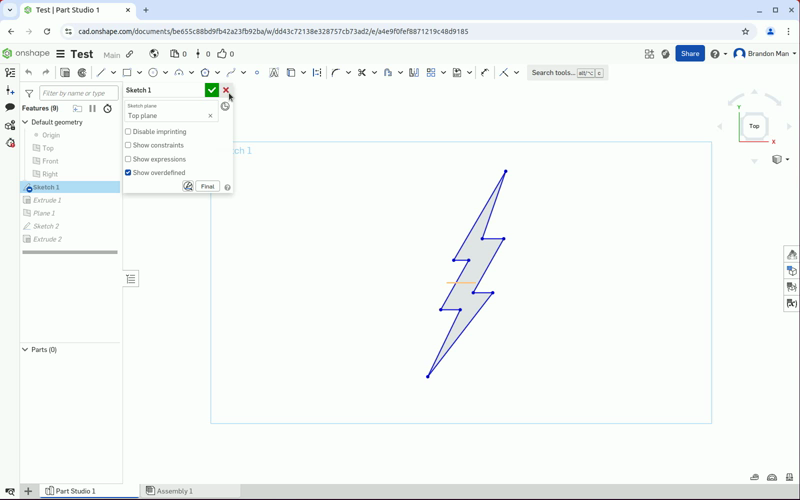
key(shift+s)
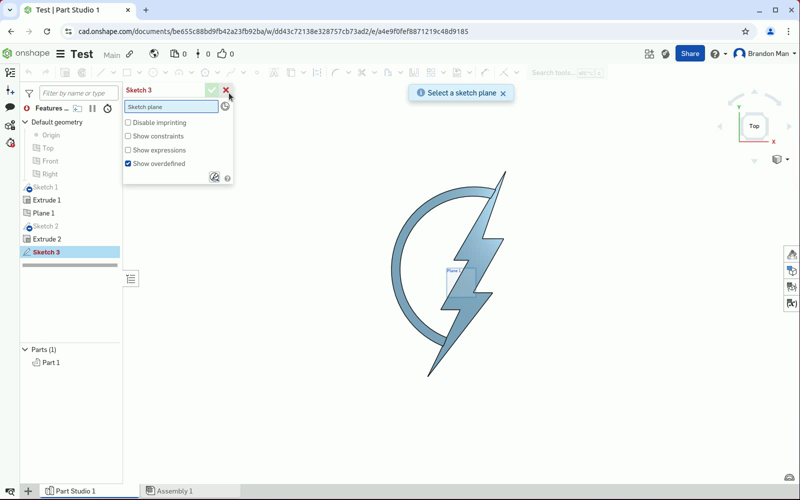
mouse_move(73, 215)
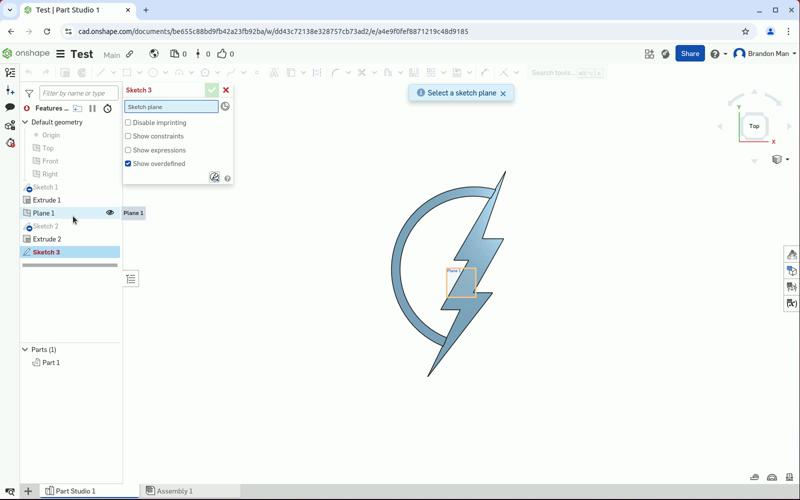
click(73, 215)
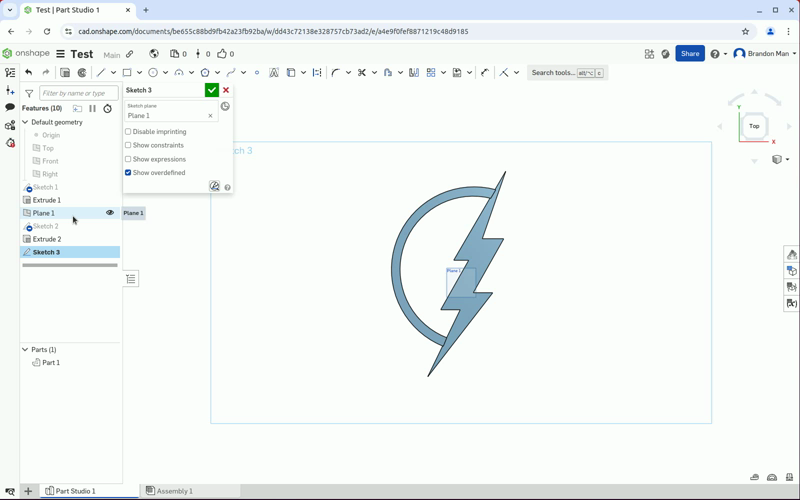
mouse_move(73, 352)
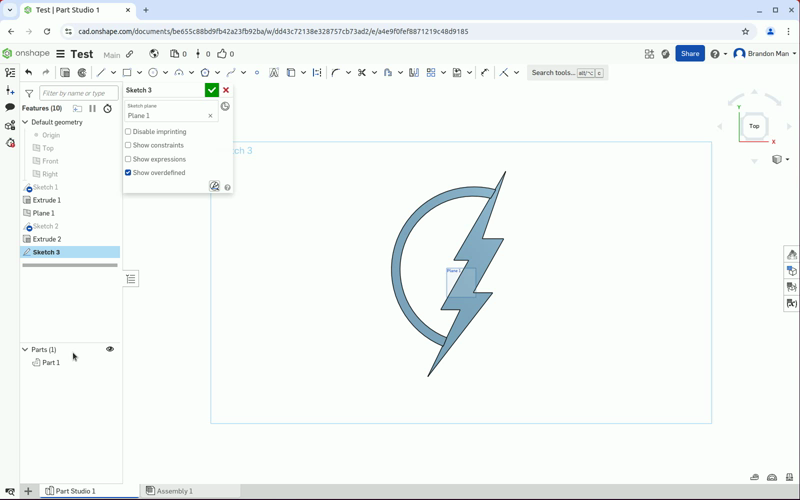
key(y)
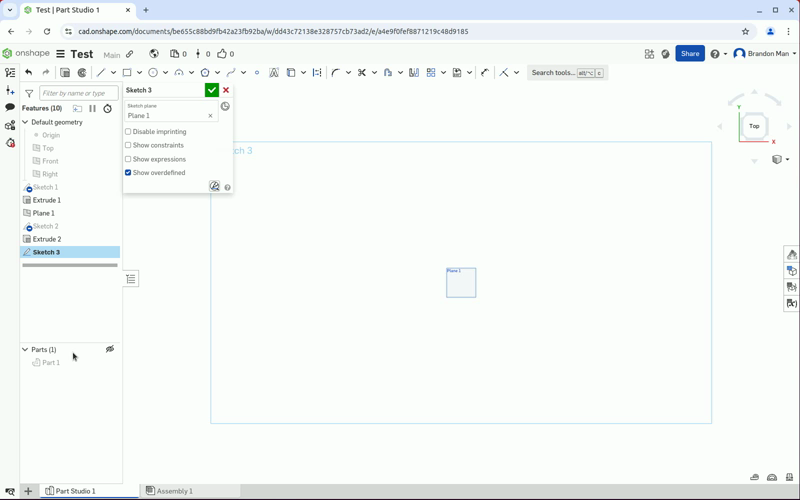
key(a)
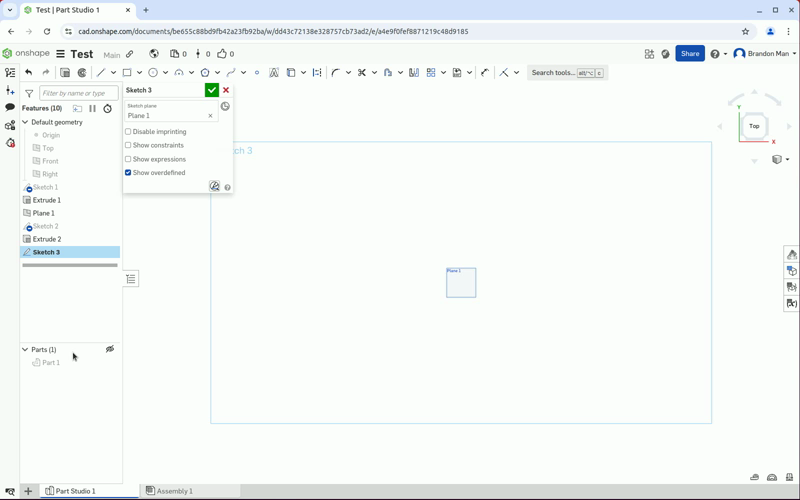
key_down(shift)
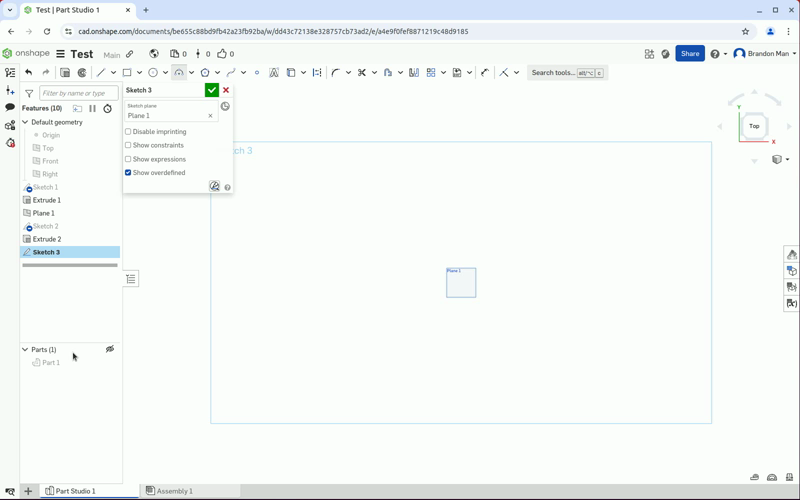
mouse_move(450, 348)
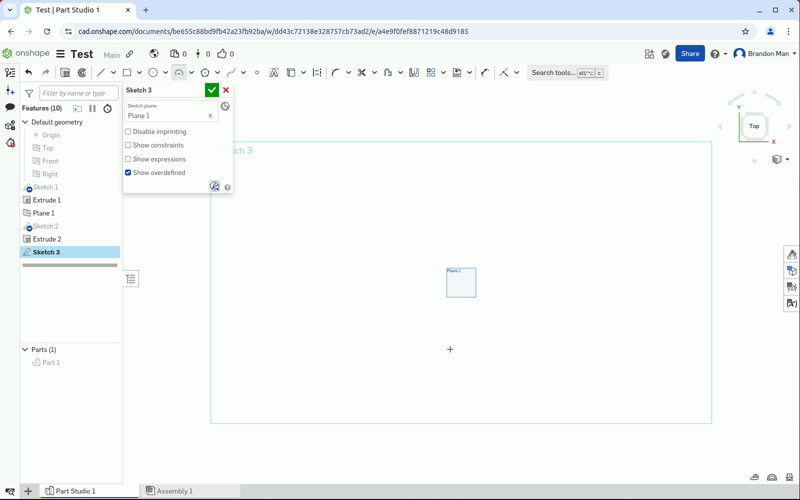
click(450, 348)
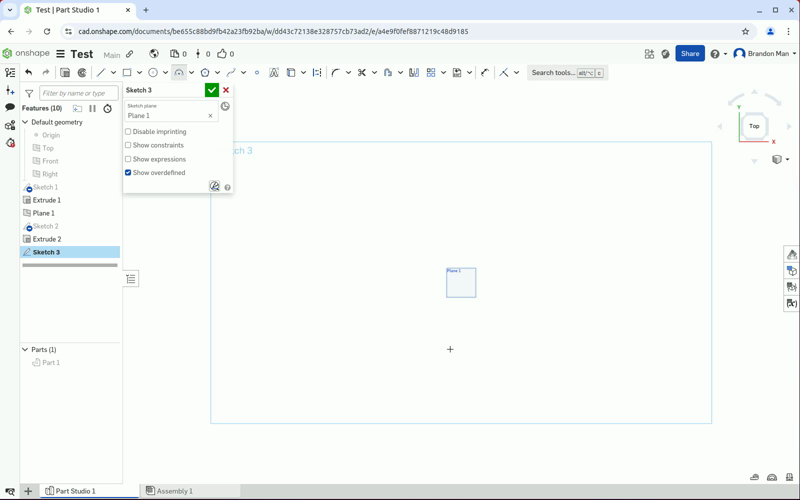
key_up(shift)
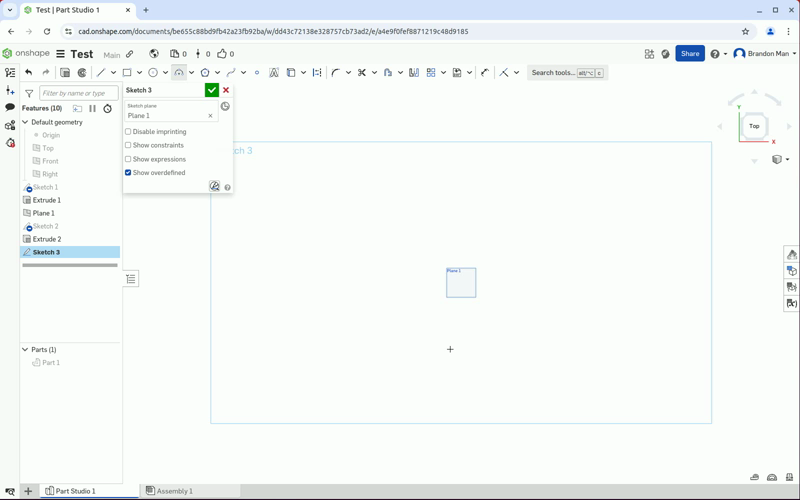
key_down(shift)
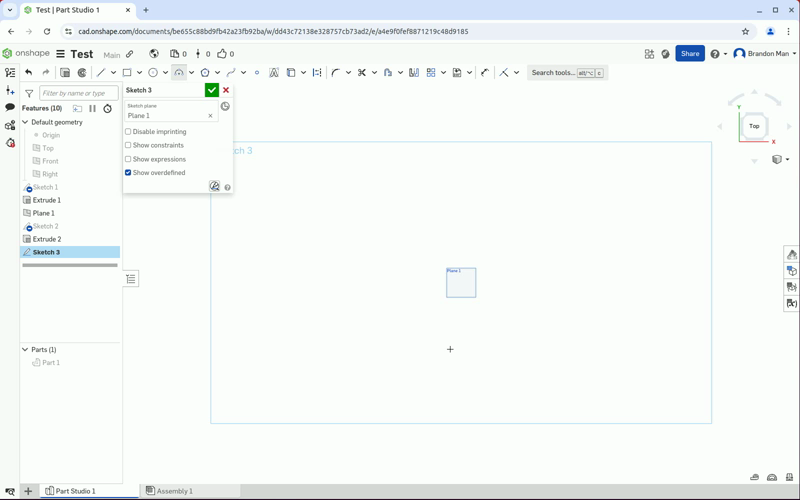
mouse_move(500, 189)
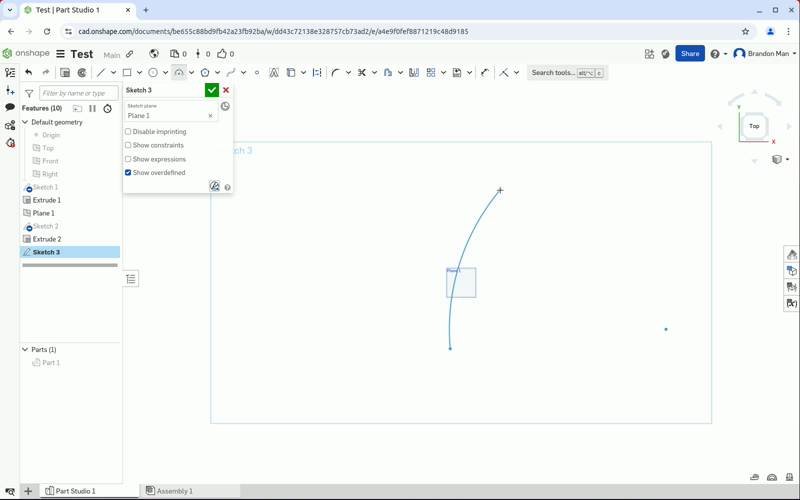
click(500, 189)
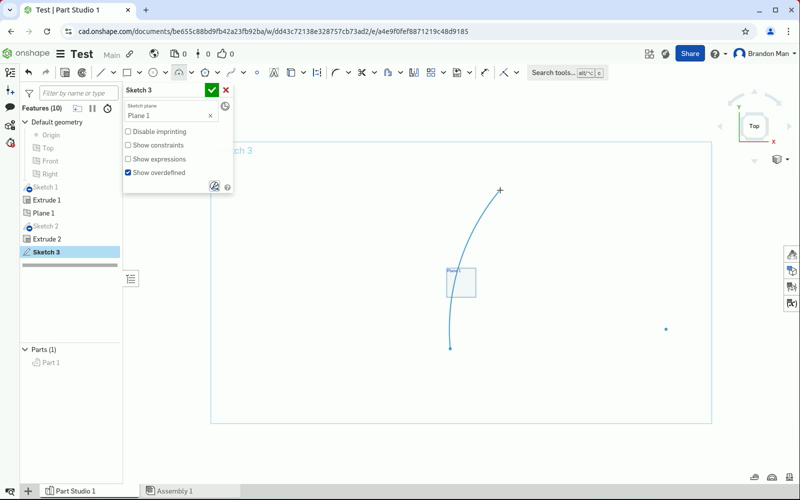
mouse_move(553, 294)
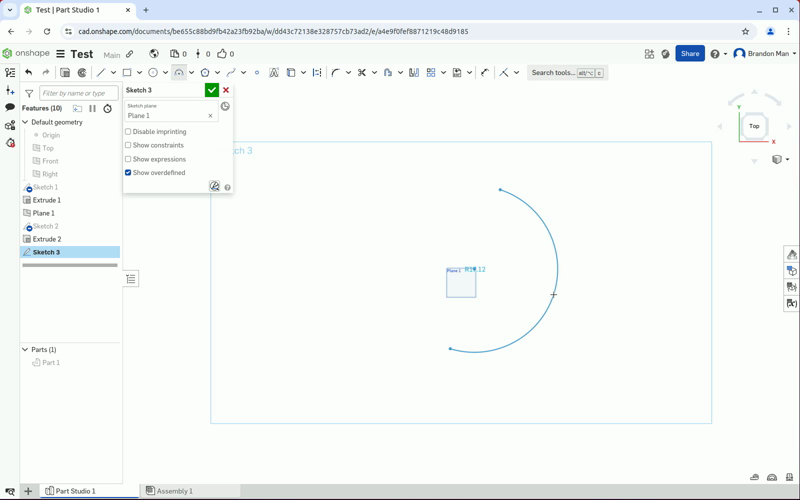
click(553, 294)
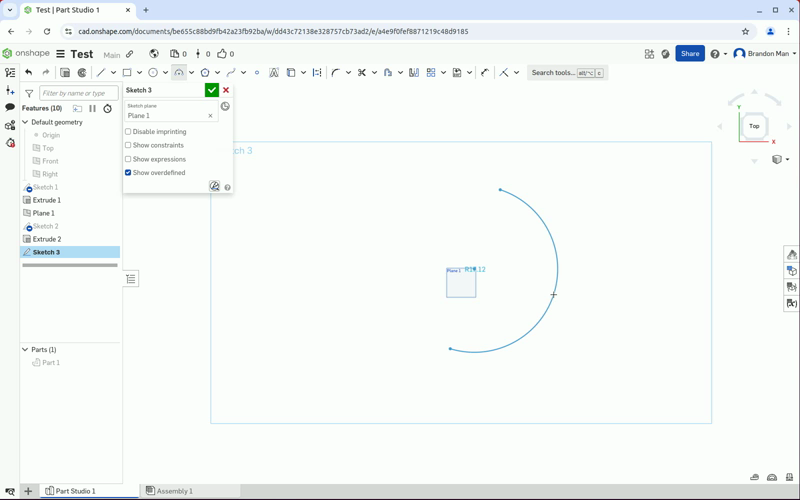
key_up(shift)
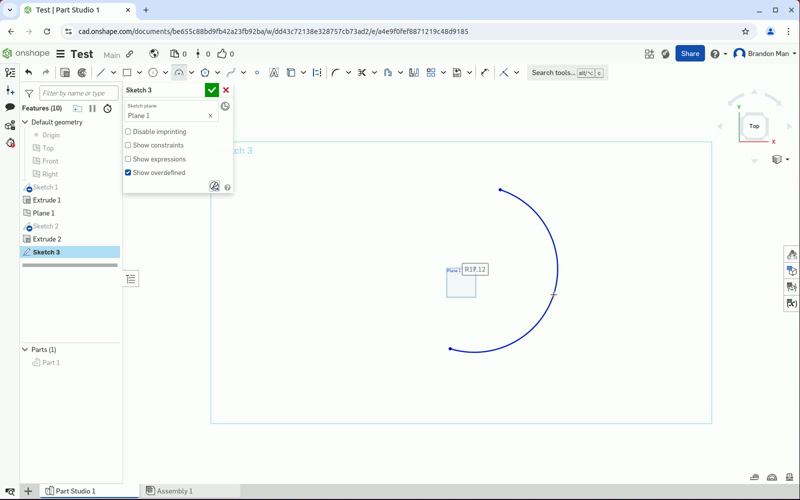
key(esc)
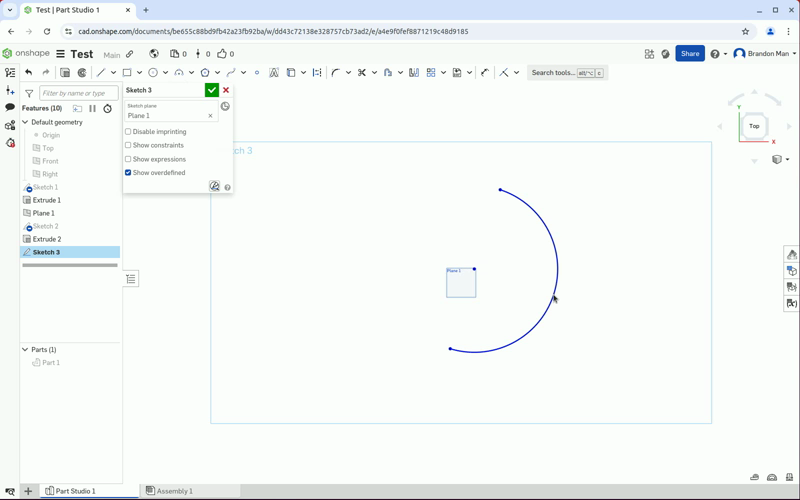
key(l)
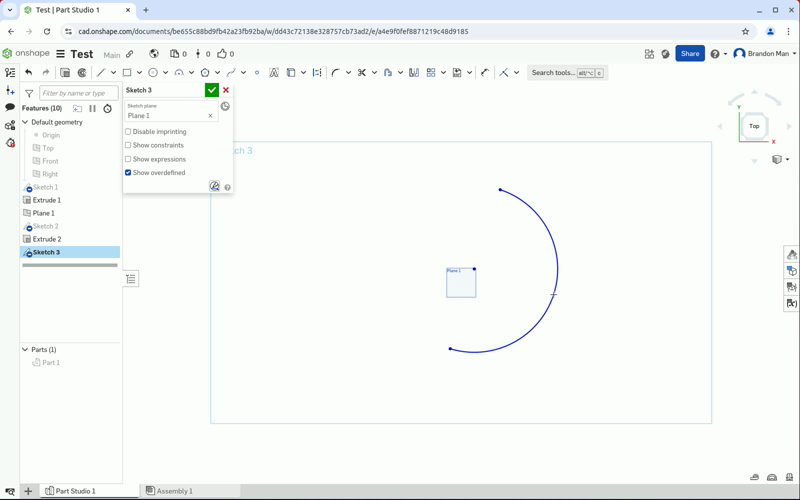
mouse_move(500, 189)
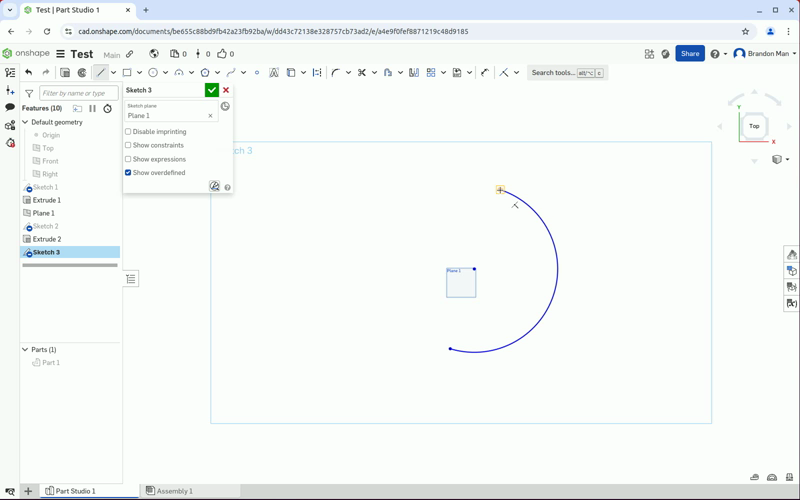
click(500, 189)
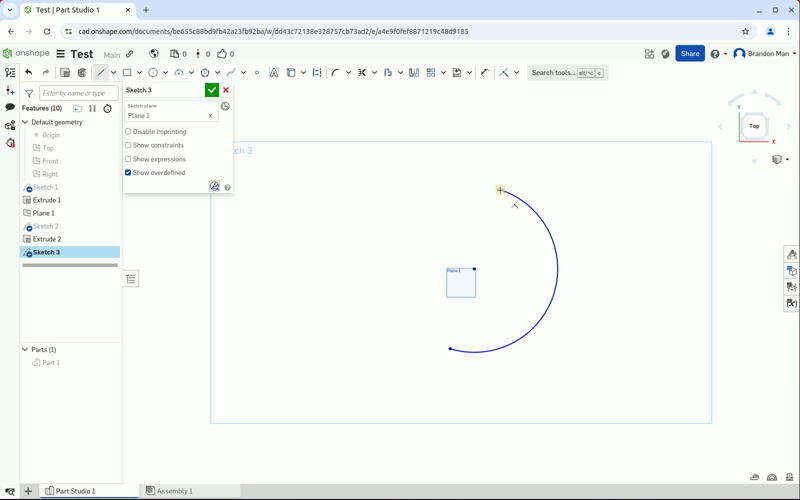
key_down(shift)
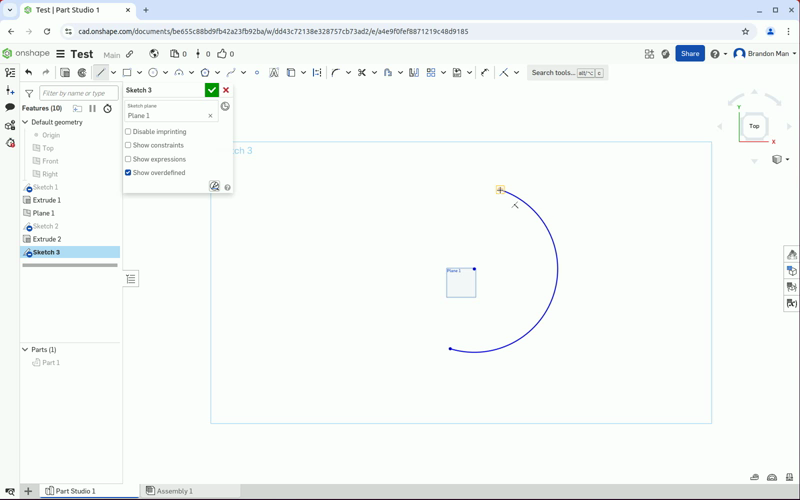
mouse_move(530, 189)
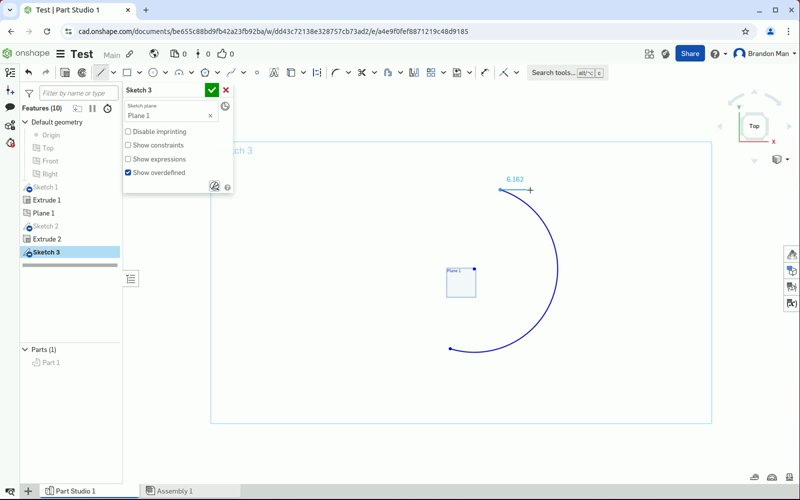
mouse_move(497, 198)
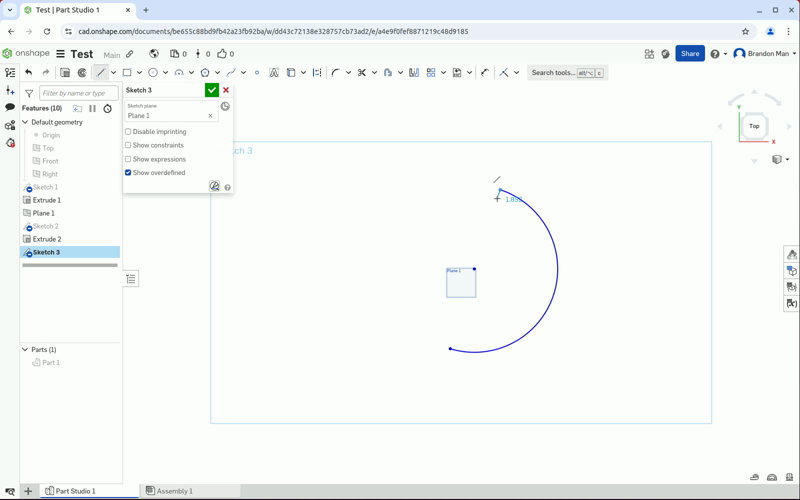
click(497, 198)
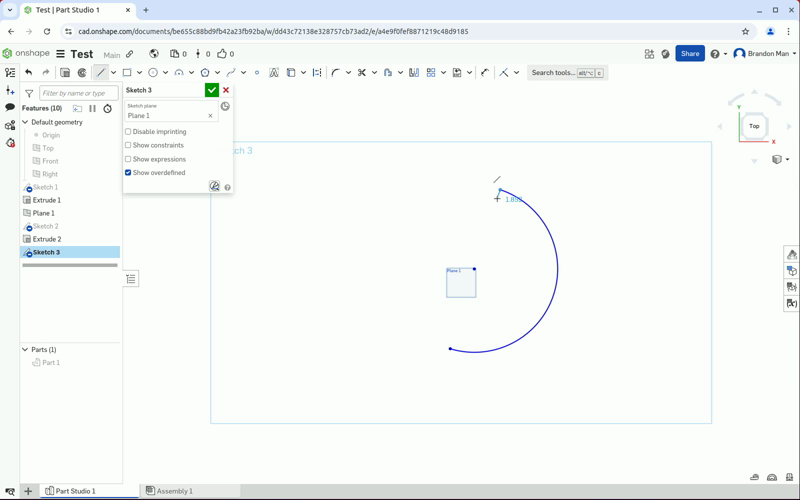
key_up(shift)
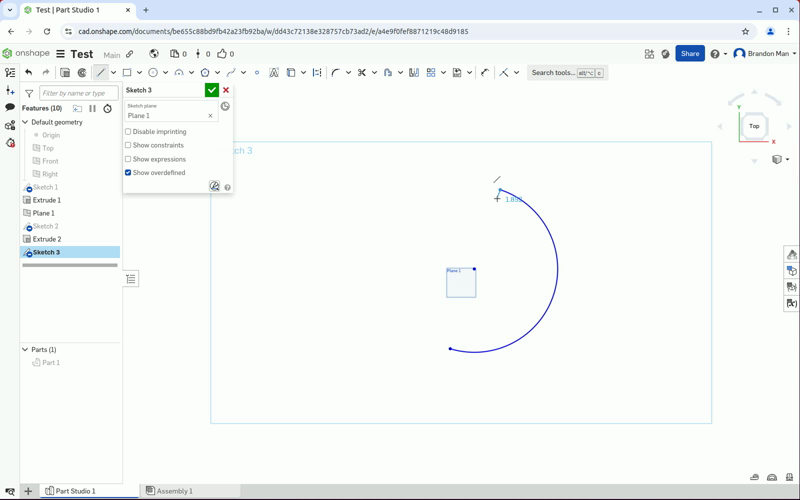
key(esc)
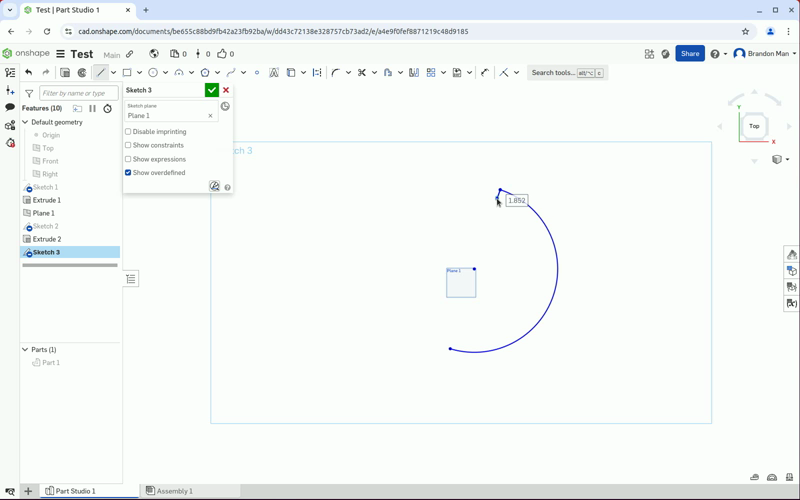
key(a)
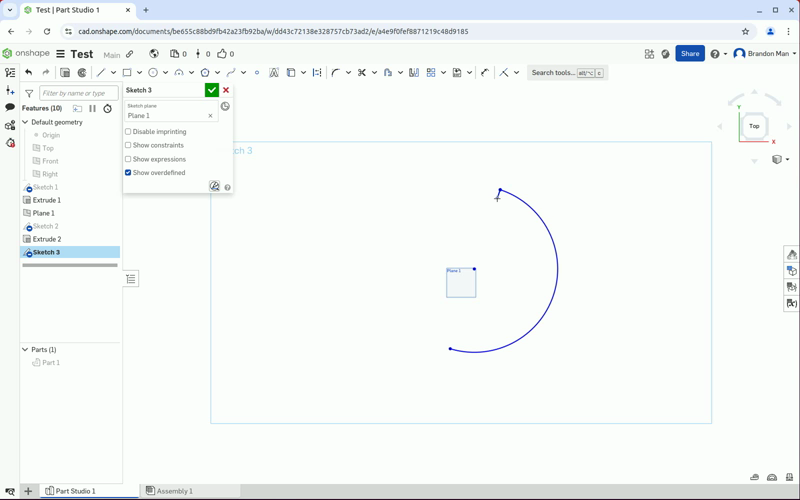
mouse_move(497, 198)
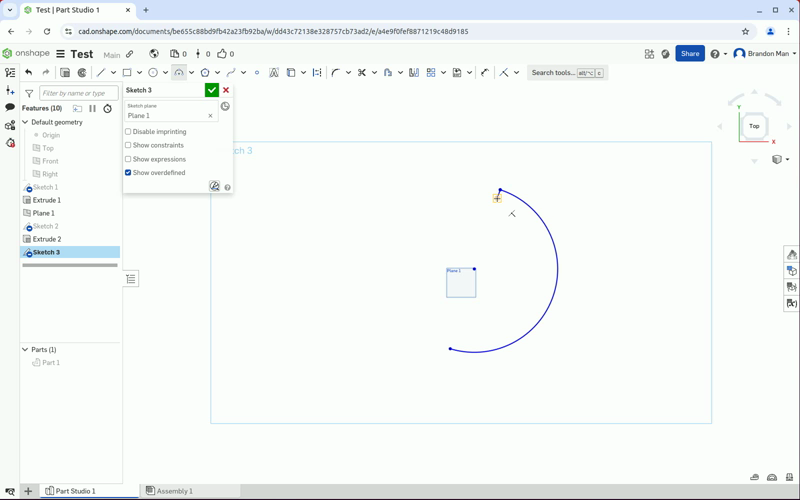
click(497, 198)
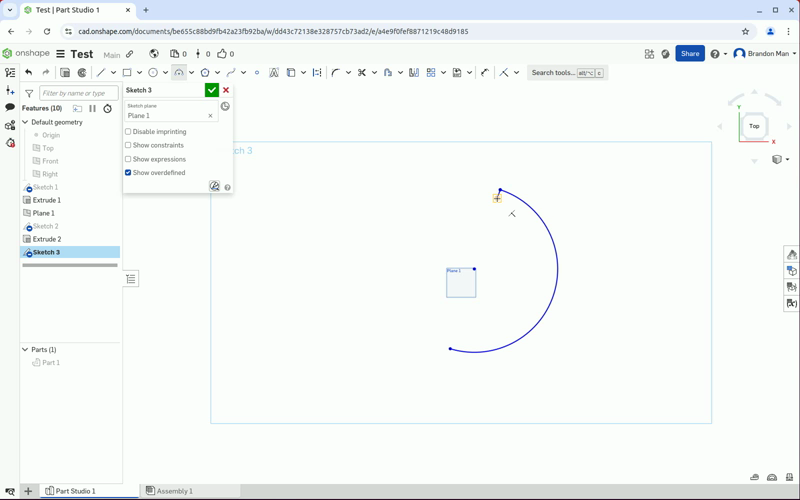
key_down(shift)
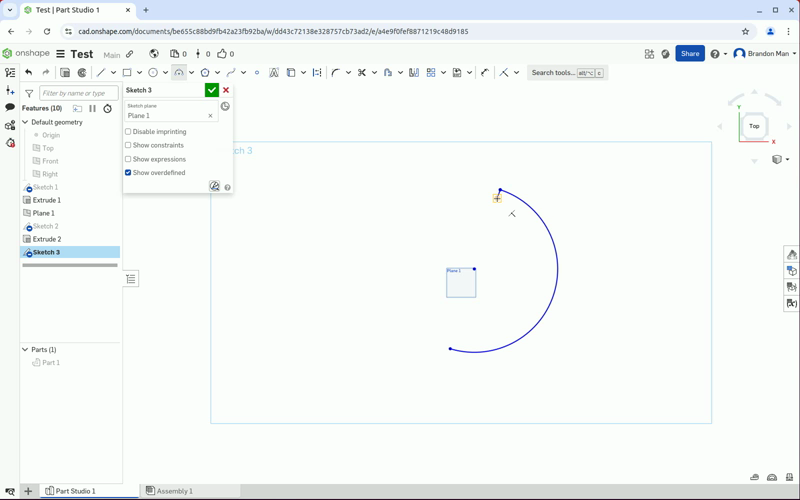
mouse_move(456, 340)
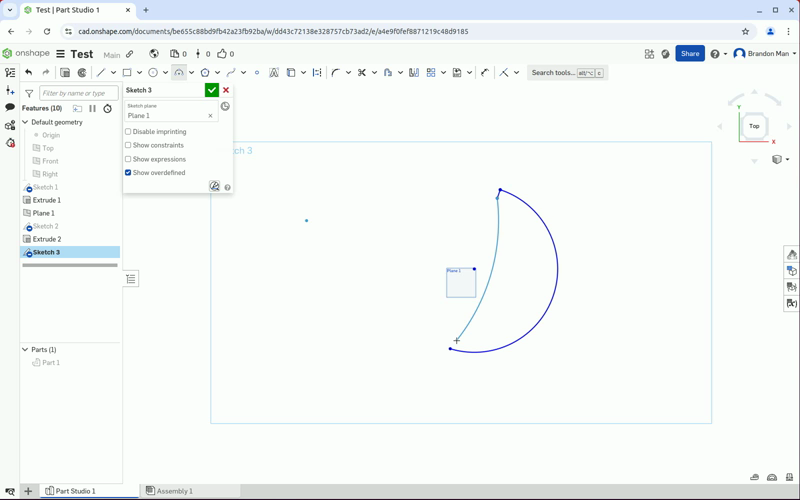
click(456, 340)
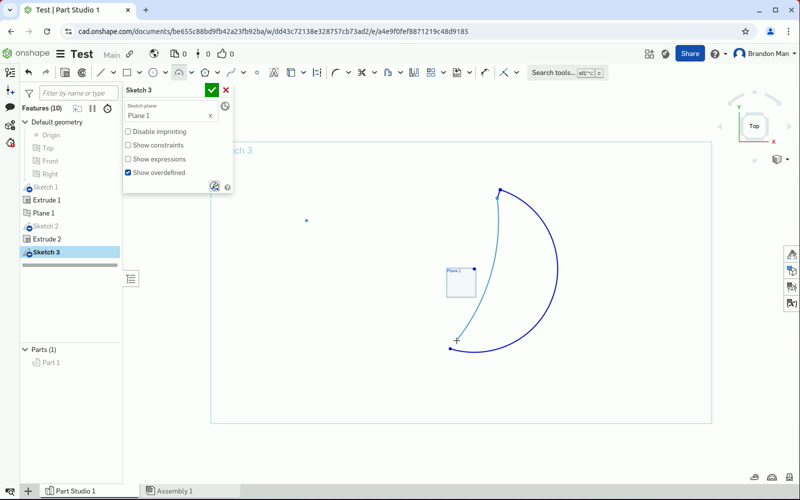
mouse_move(545, 288)
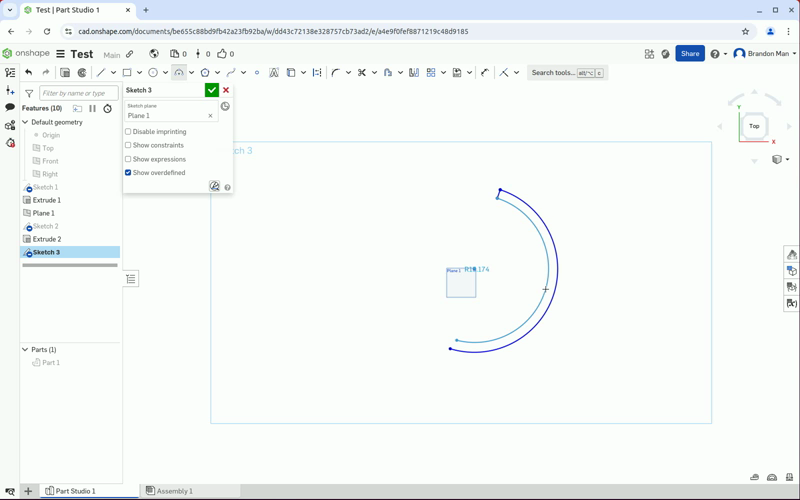
click(545, 288)
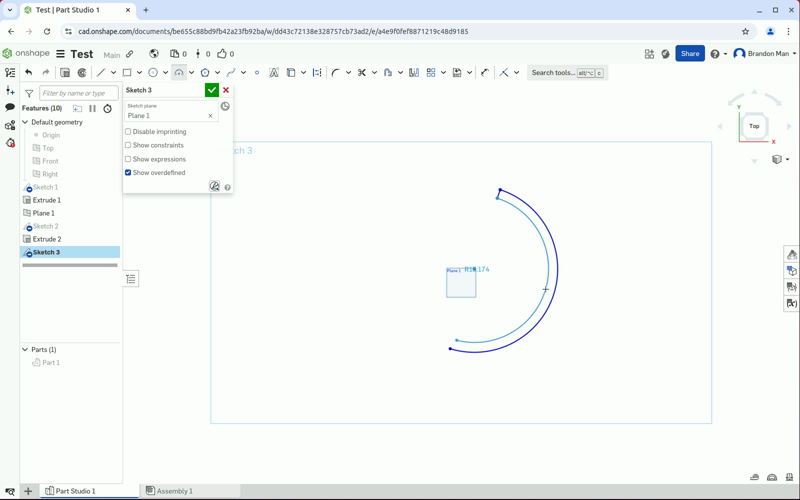
key_up(shift)
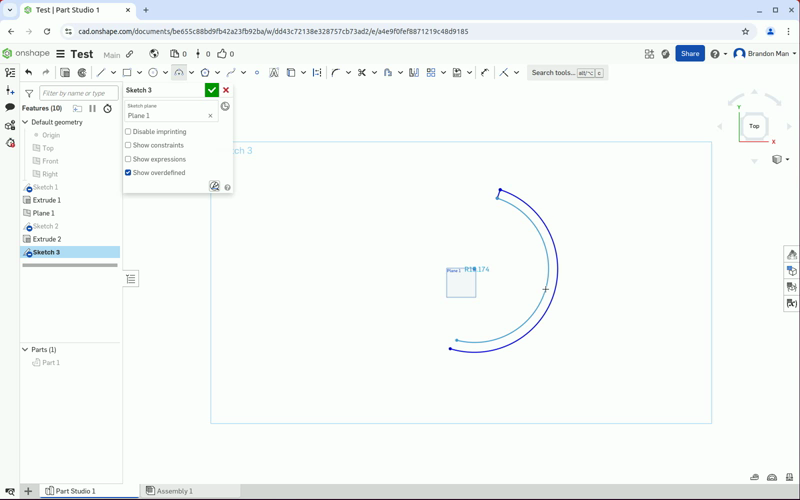
key(esc)
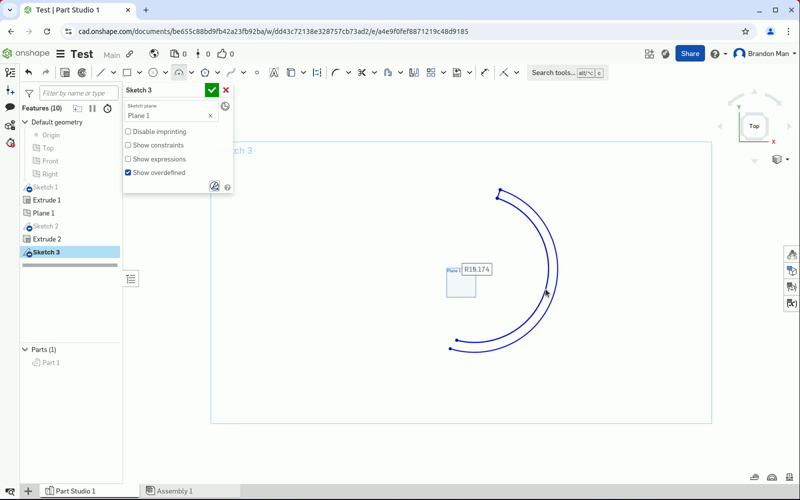
key(l)
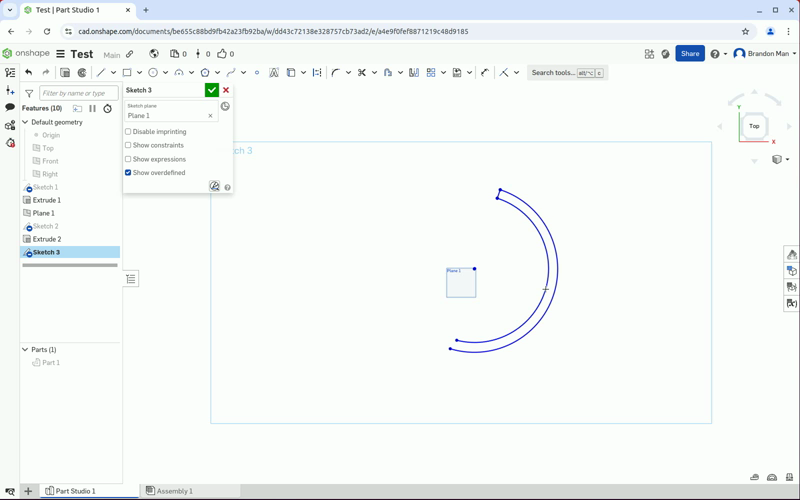
mouse_move(456, 340)
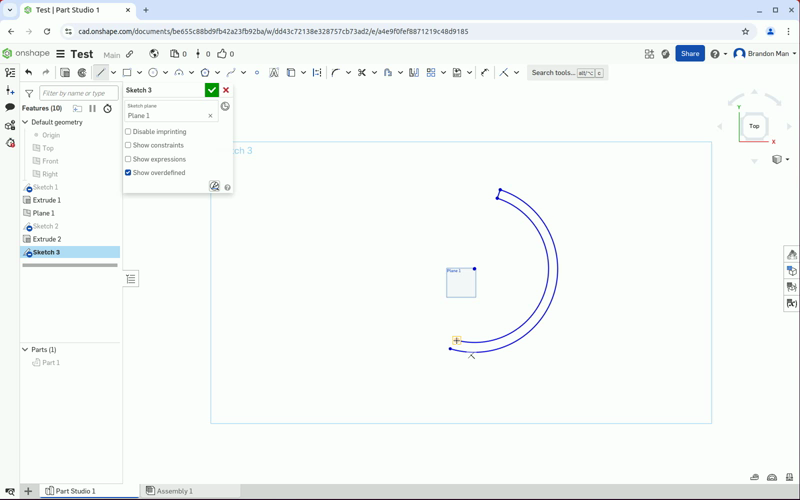
click(456, 340)
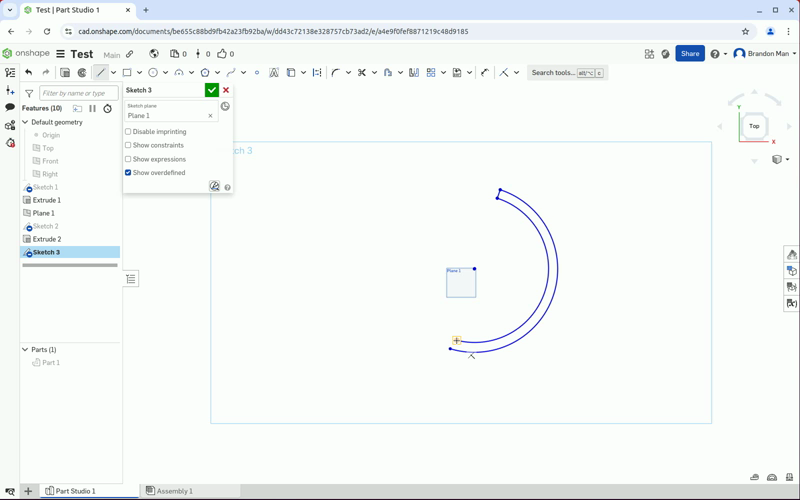
mouse_move(486, 340)
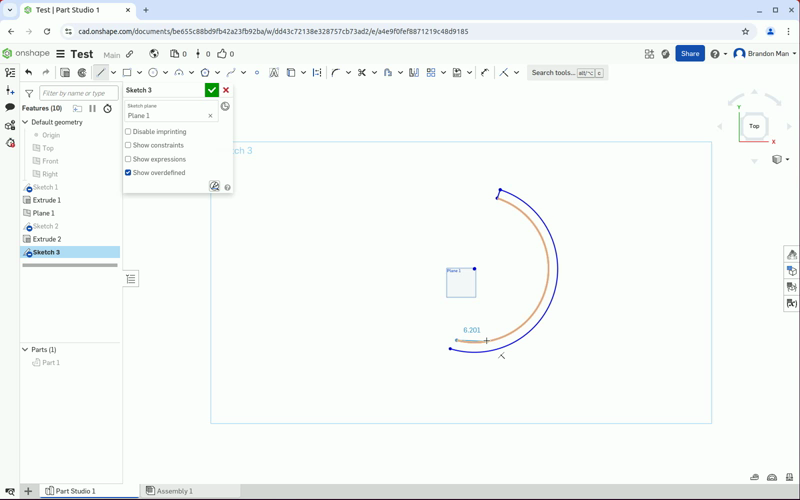
key_down(shift)
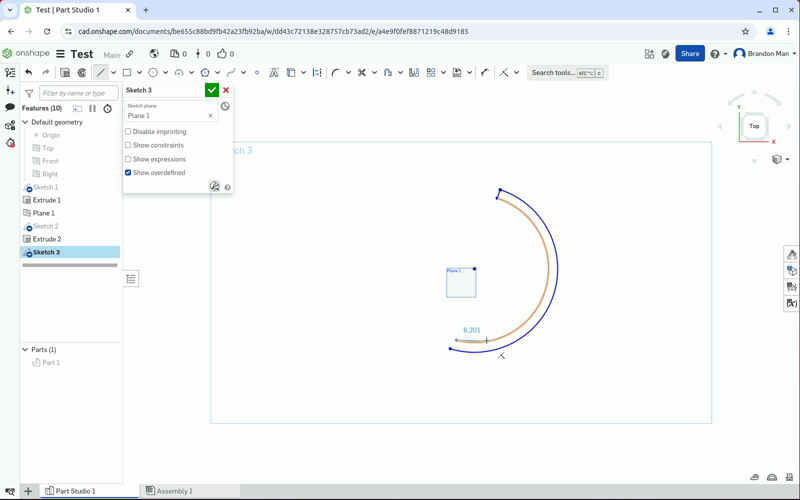
mouse_move(450, 348)
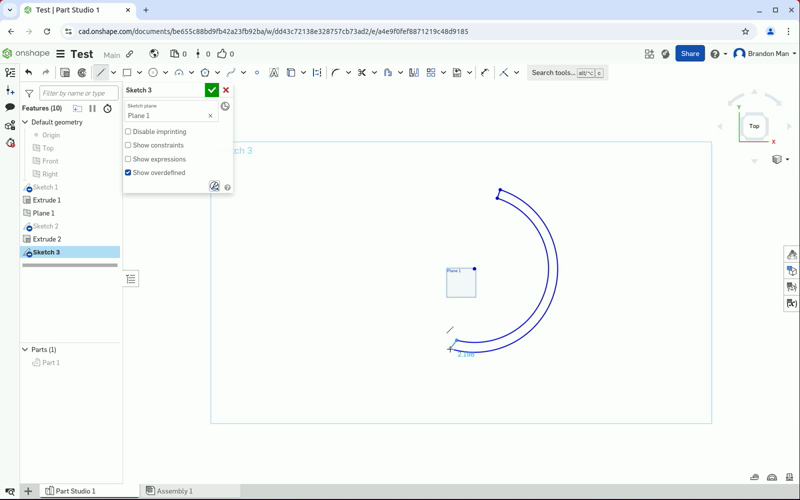
key_up(shift)
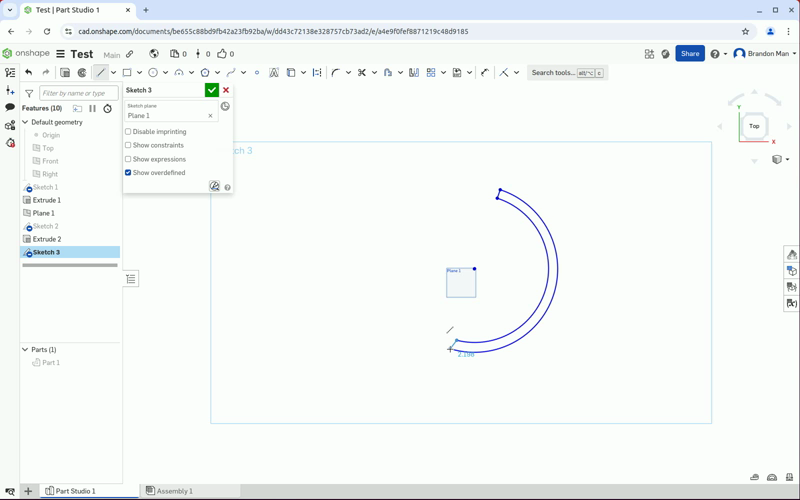
click(450, 348)
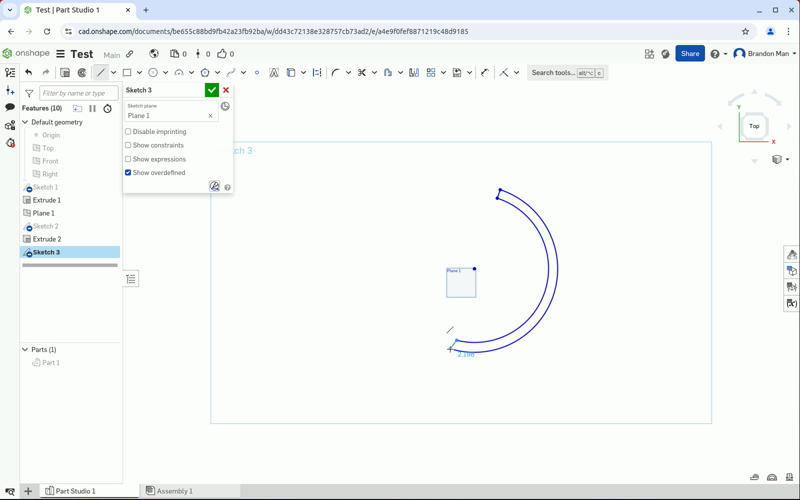
key(esc)
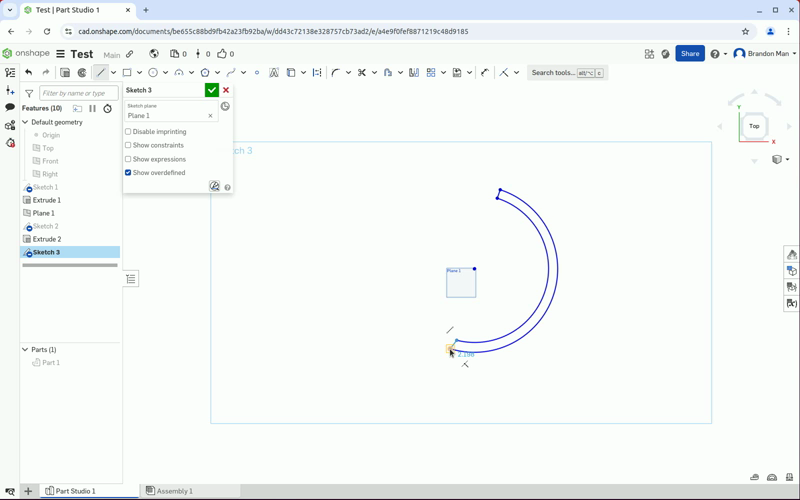
mouse_move(541, 222)
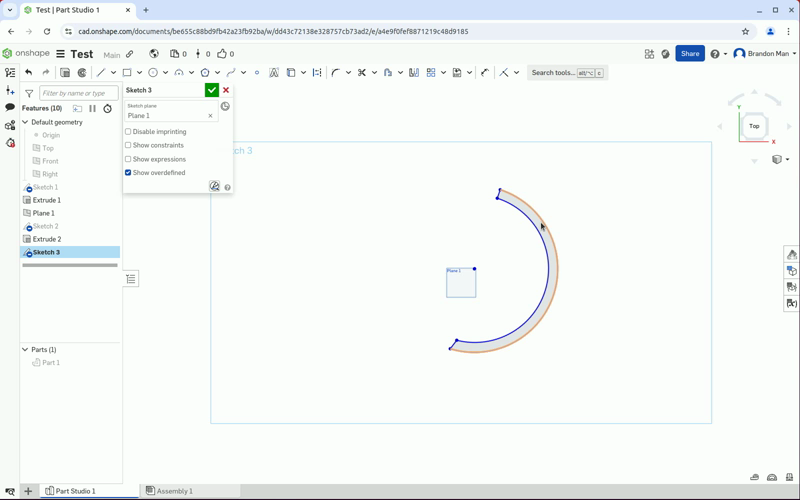
click(541, 222)
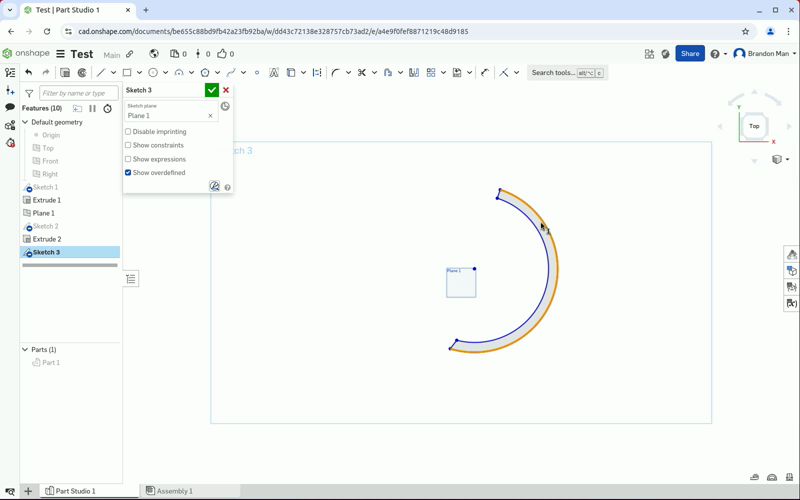
mouse_move(73, 352)
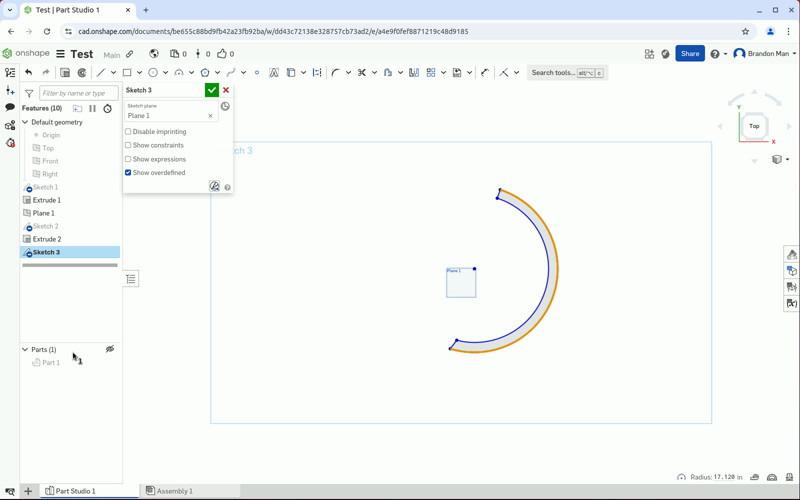
key(shift+y)
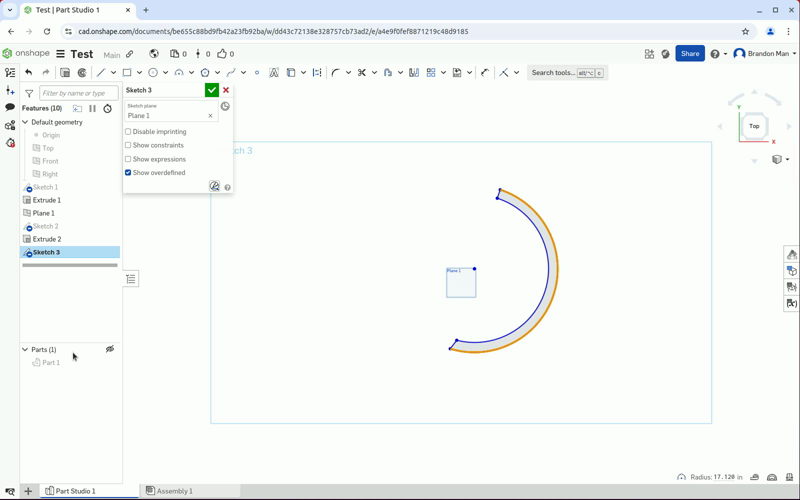
key(shift+e)
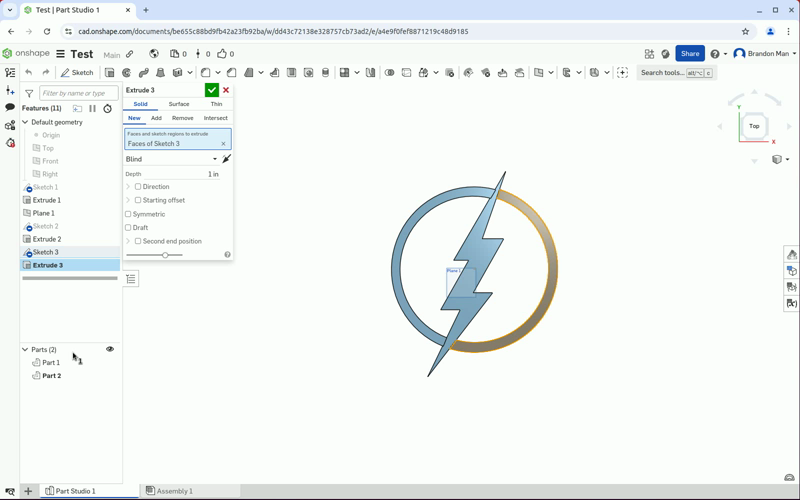
mouse_move(143, 106)
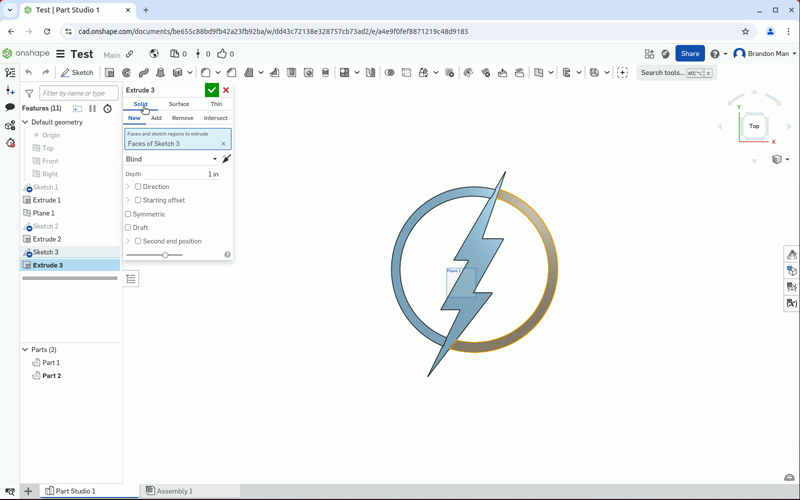
click(143, 106)
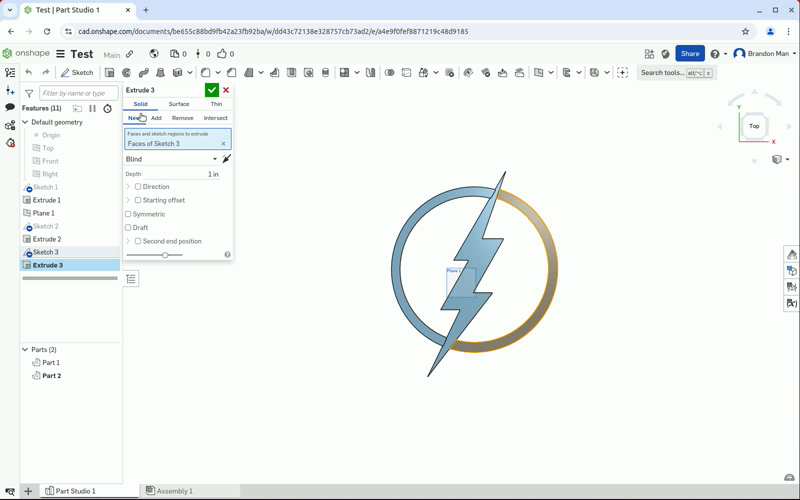
mouse_move(137, 120)
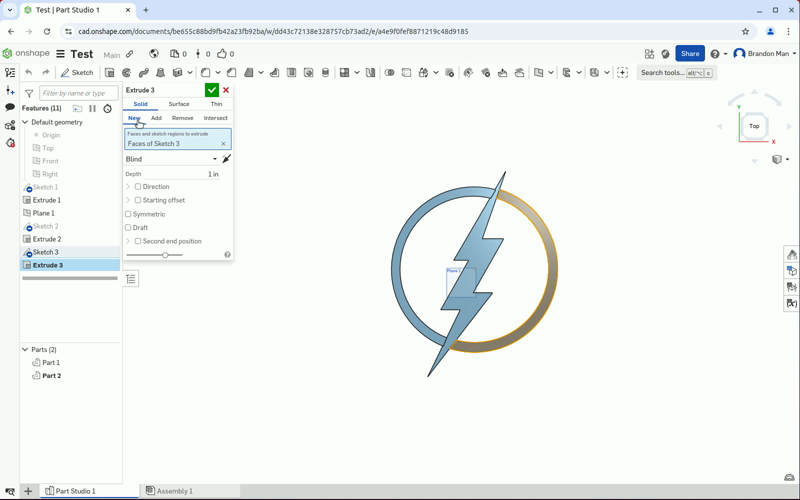
click(137, 120)
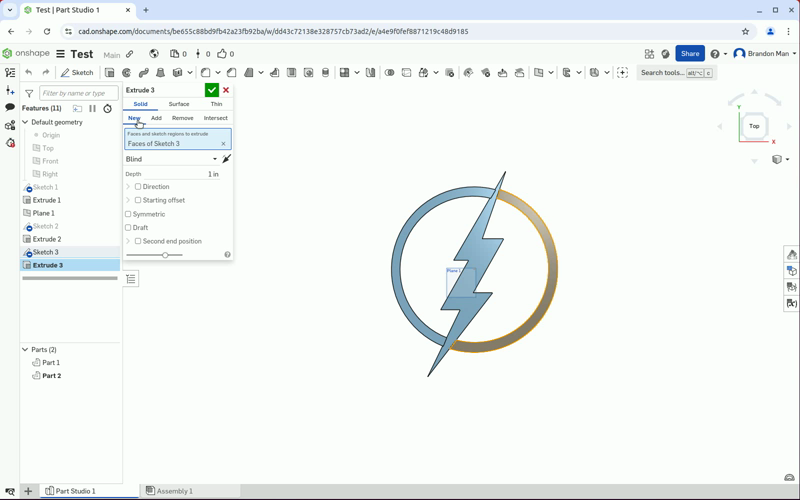
key(tab, 4)
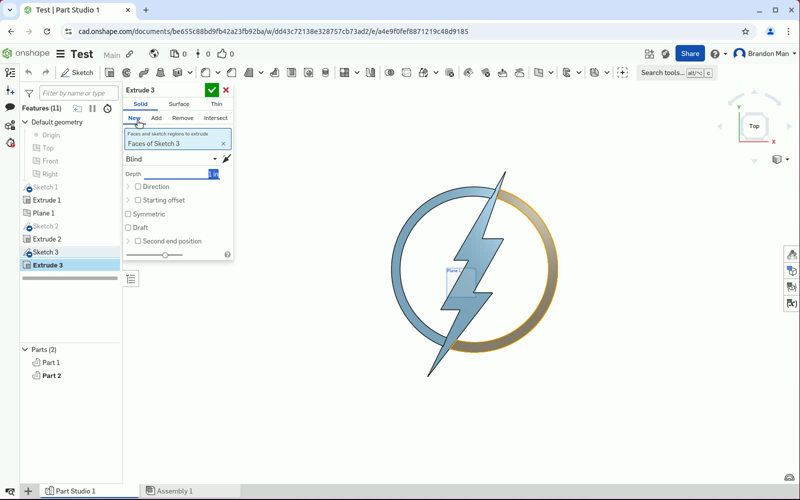
text(-2.889)
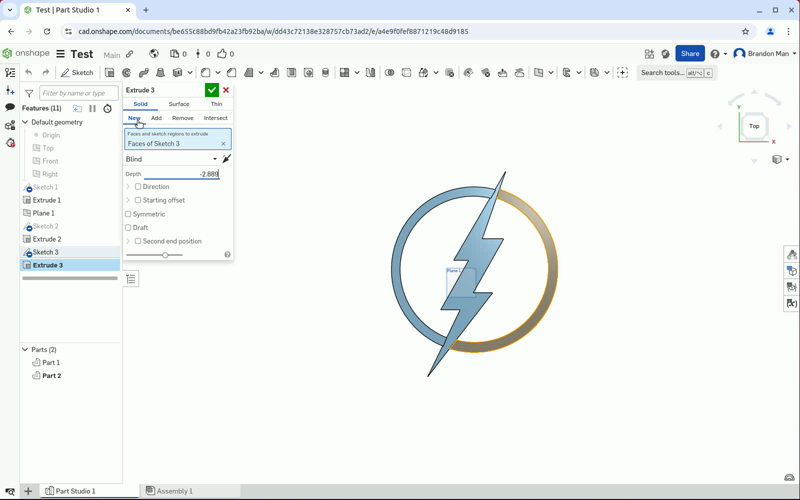
key(enter)
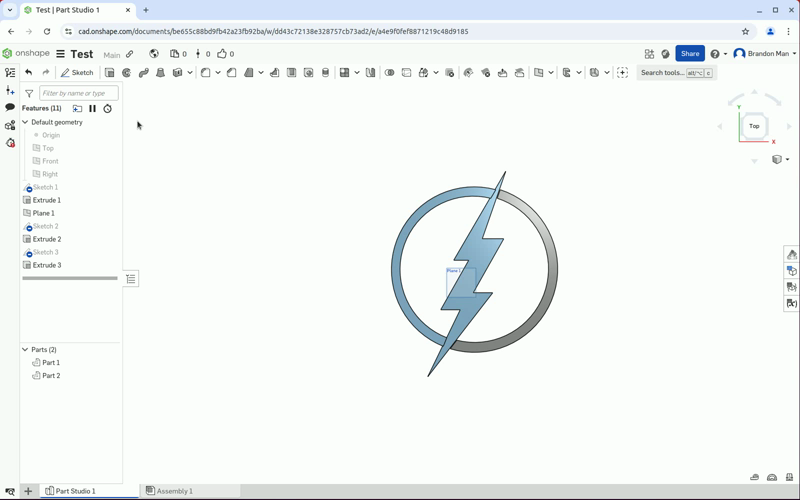
key(shift+h)
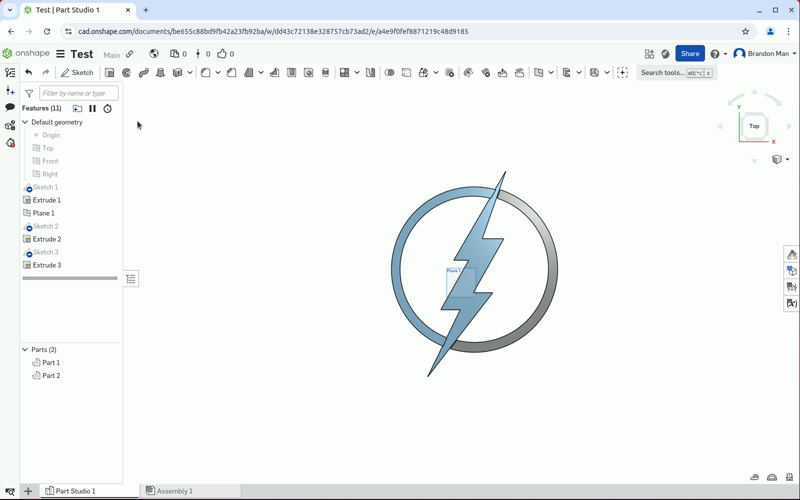
key(shift+h)
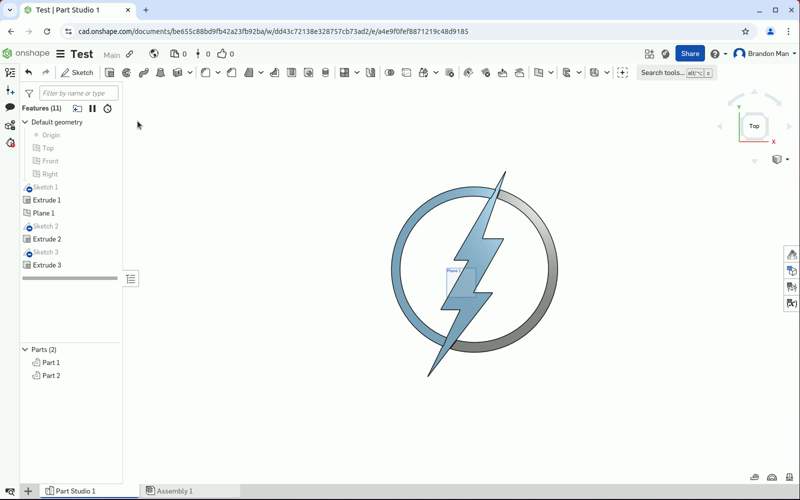
mouse_move(73, 189)
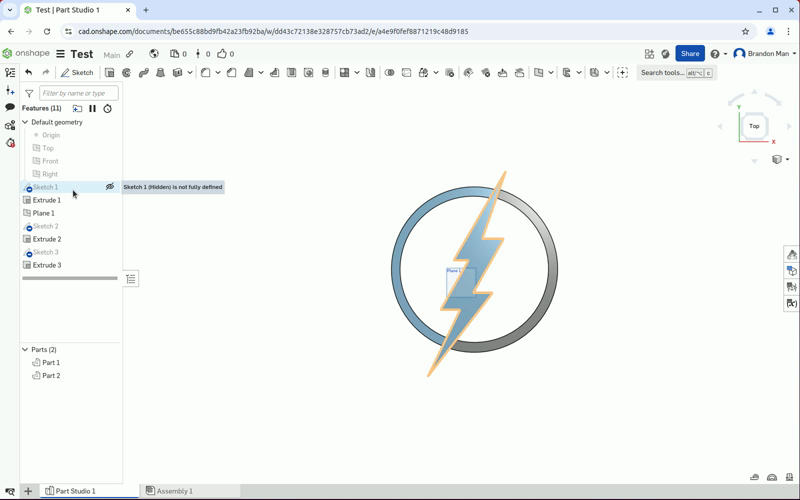
click(73, 189)
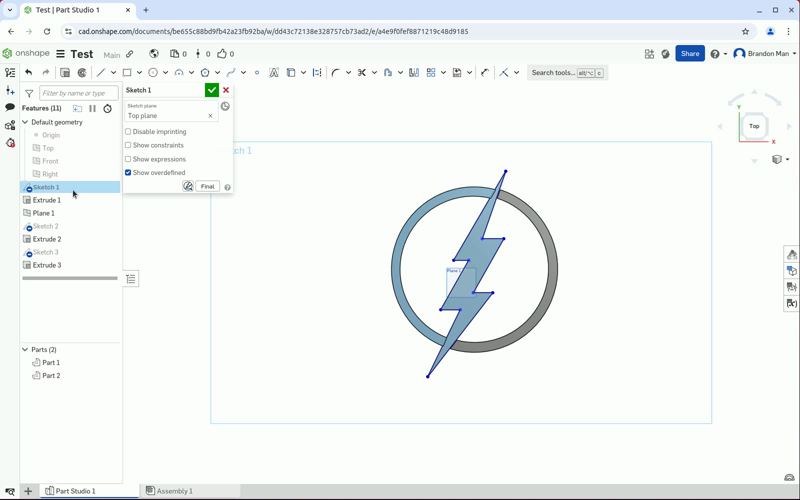
mouse_move(229, 92)
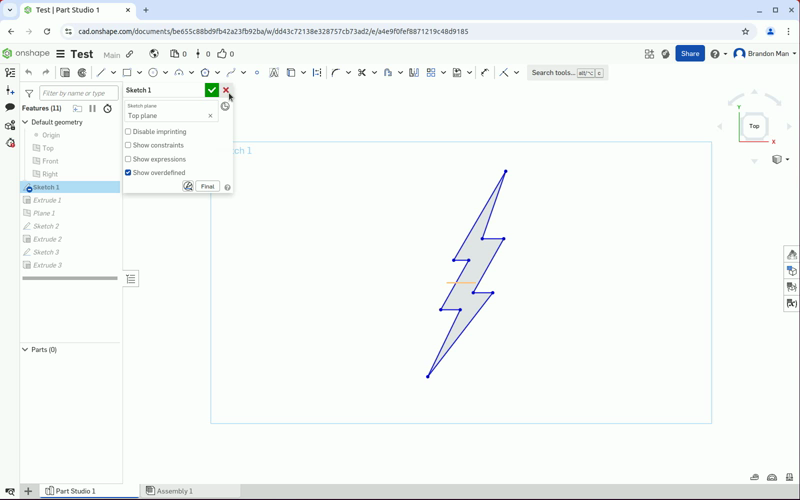
click(229, 92)
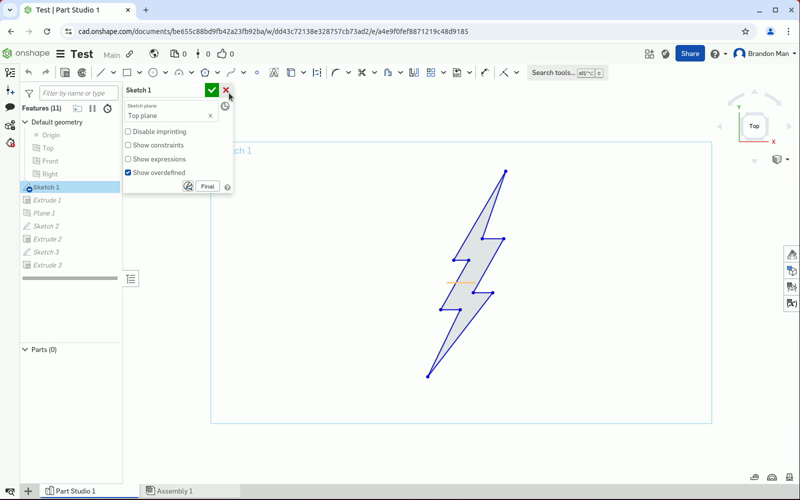
key(shift+s)
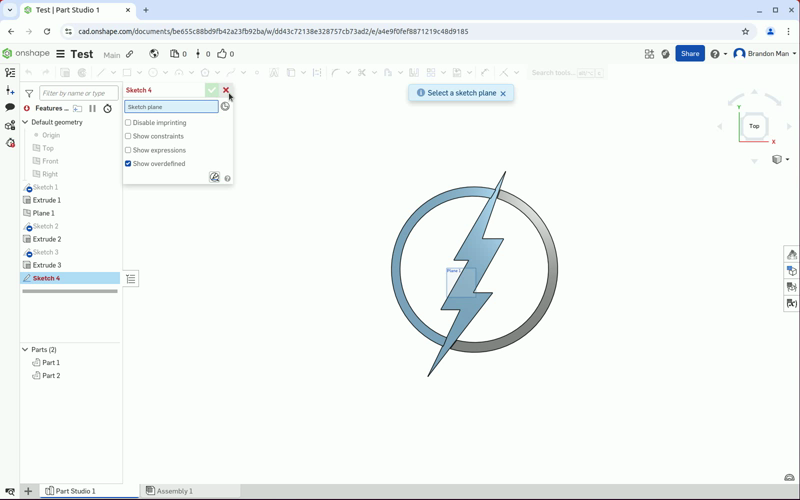
mouse_move(73, 215)
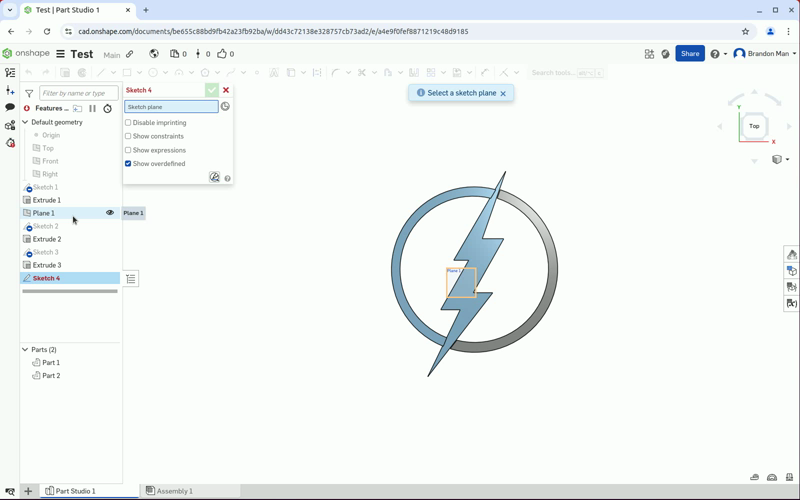
click(73, 215)
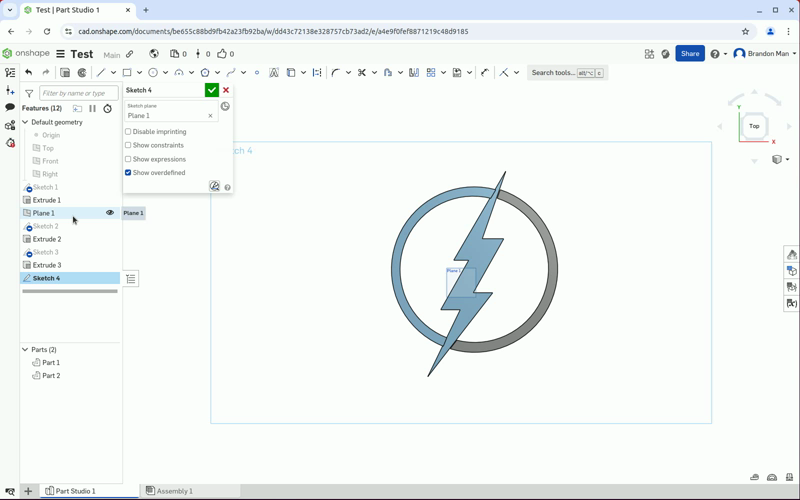
mouse_move(73, 352)
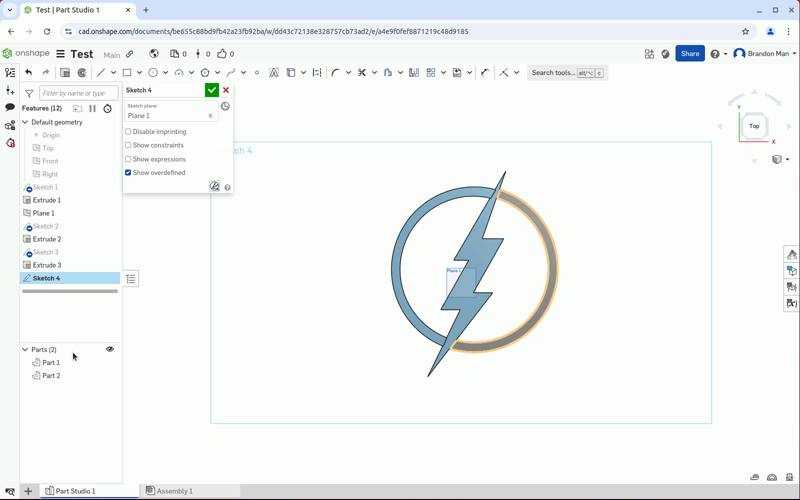
key(y)
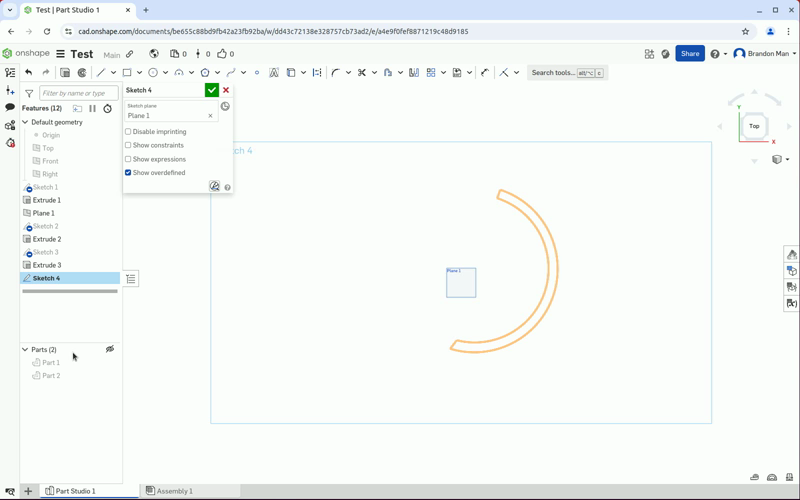
key(c)
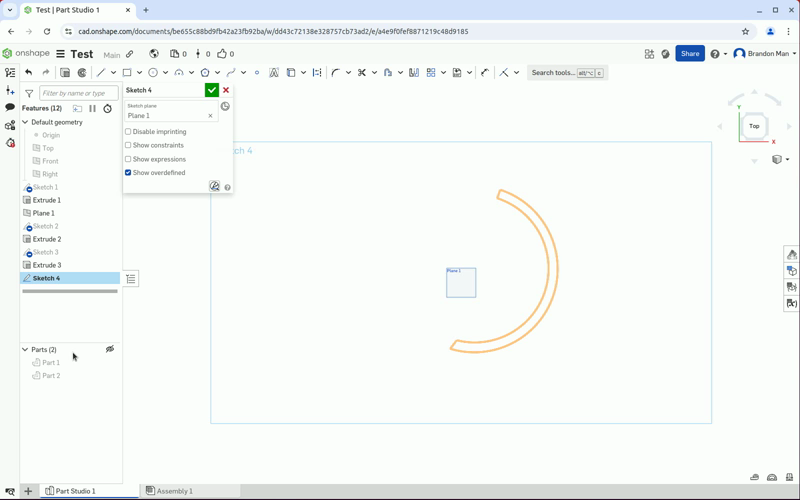
key_down(shift)
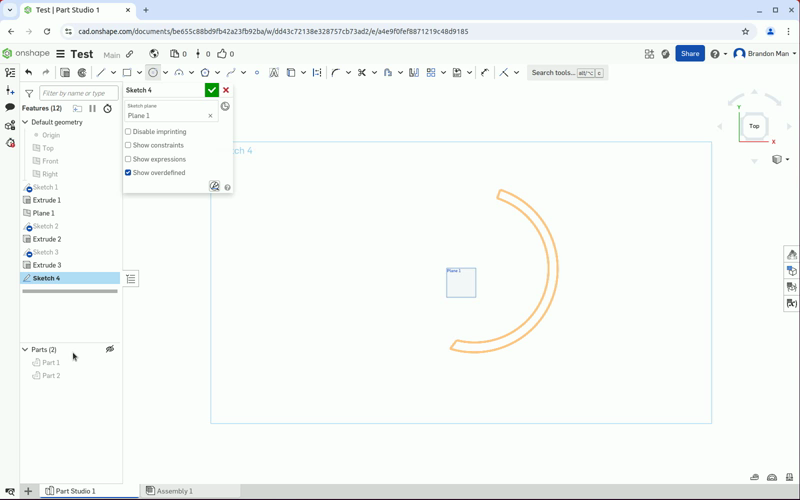
mouse_move(419, 189)
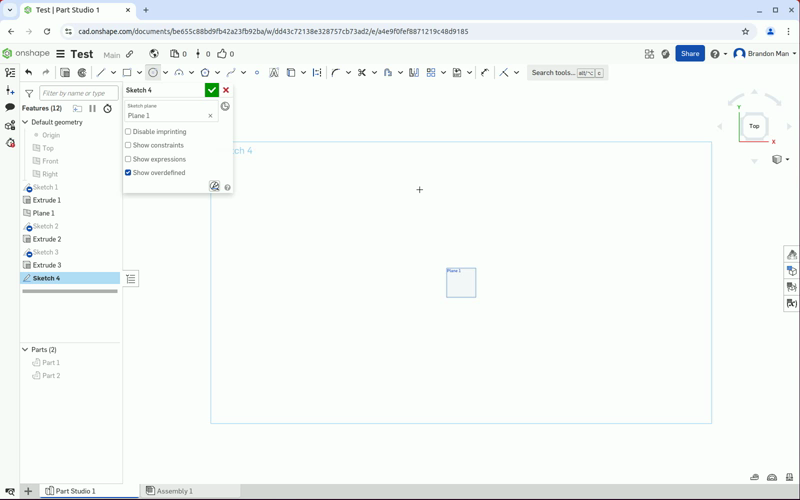
click(419, 189)
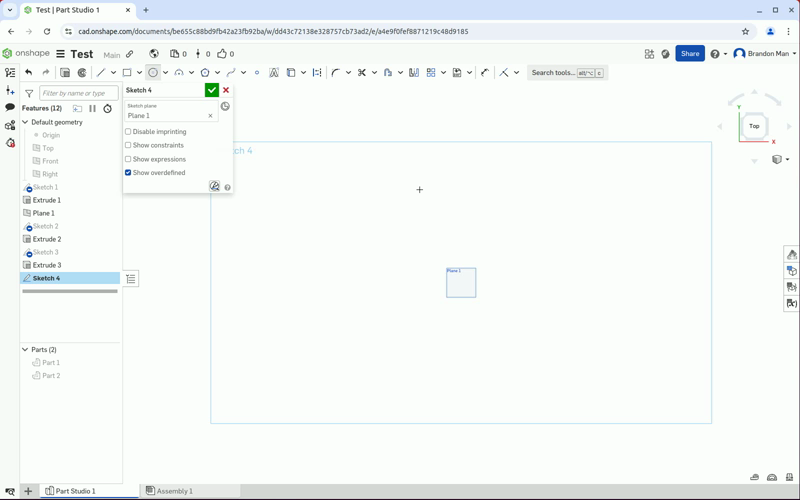
key_up(shift)
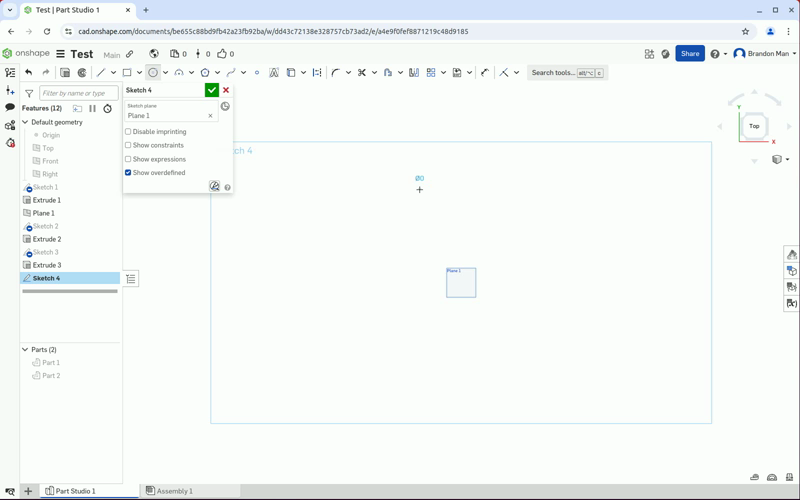
mouse_move(436, 189)
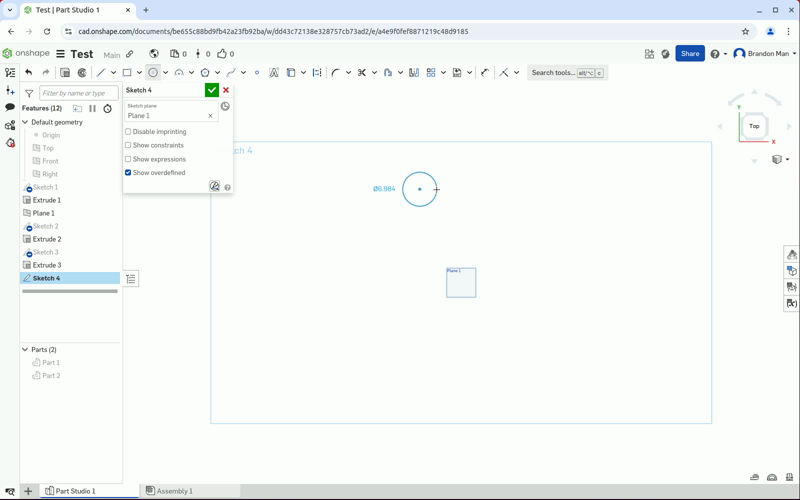
click(436, 189)
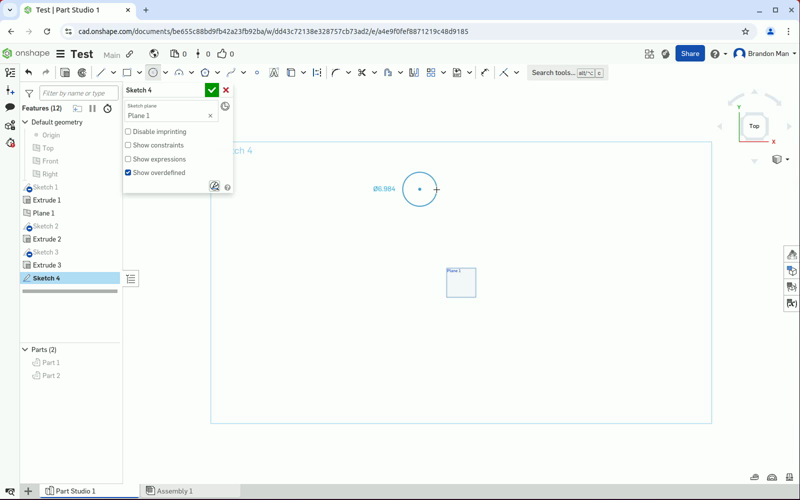
key(esc)
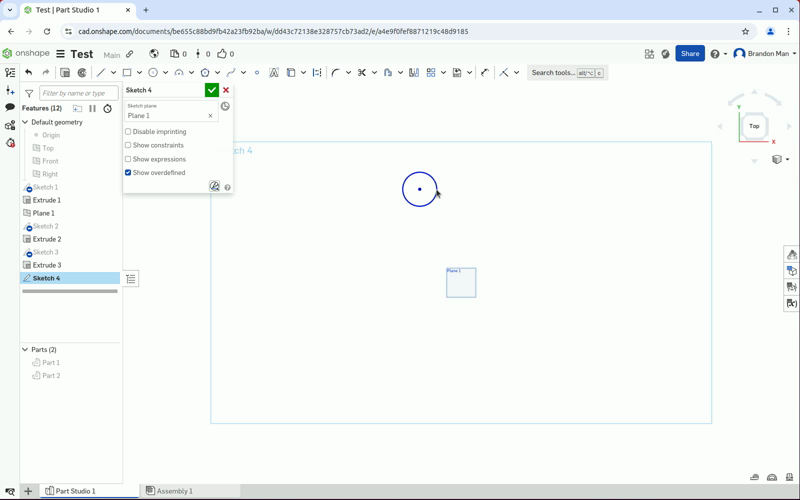
key(c)
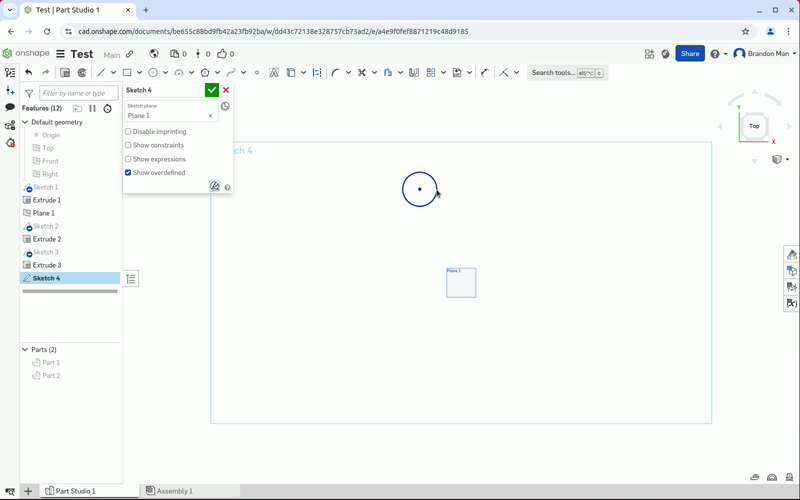
key_down(shift)
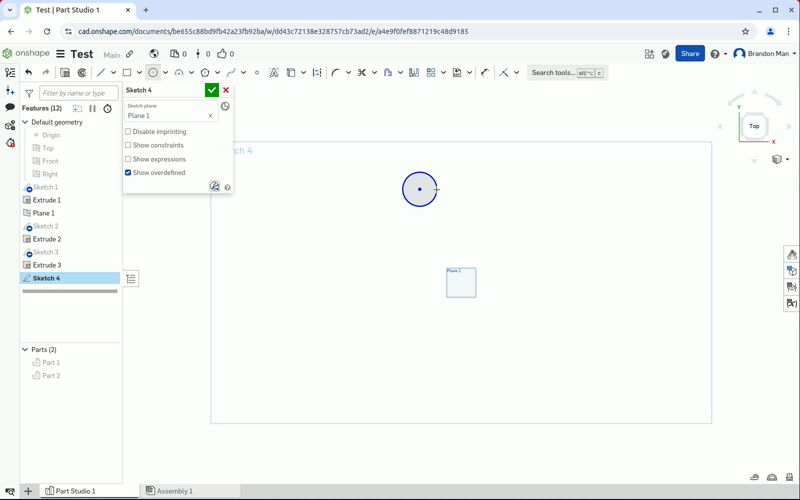
mouse_move(419, 189)
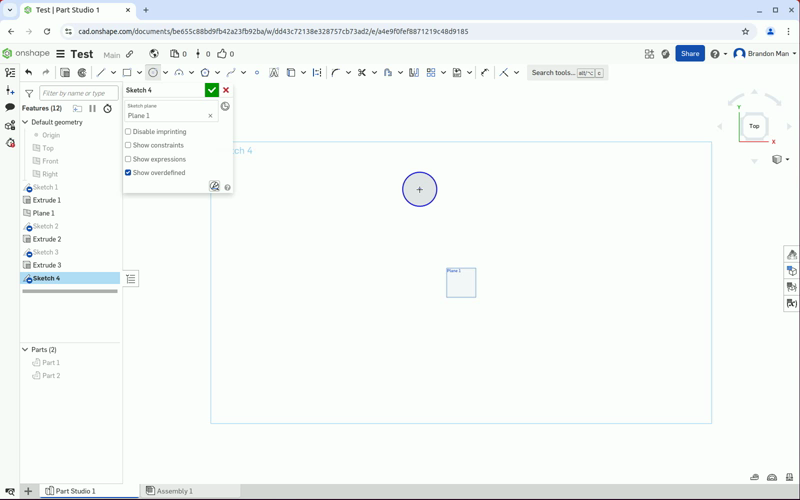
click(419, 189)
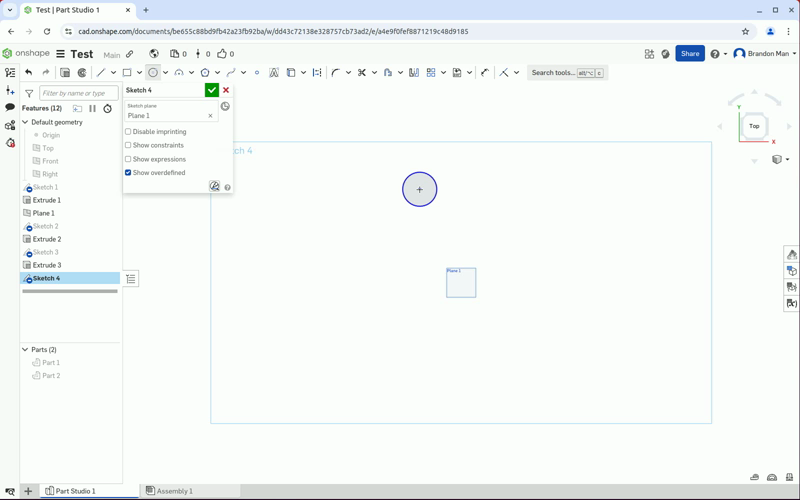
key_up(shift)
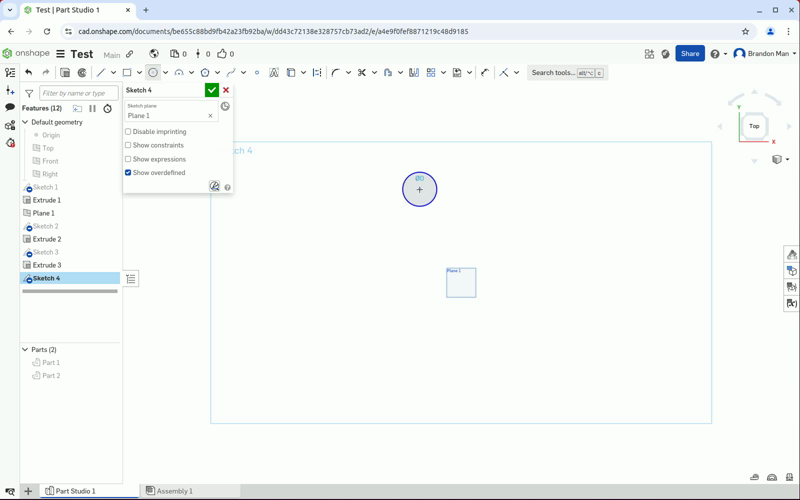
mouse_move(432, 189)
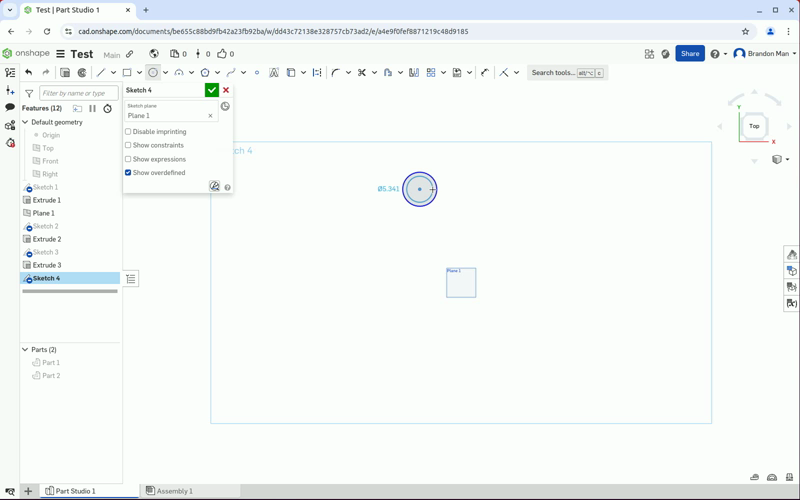
scroll(6)
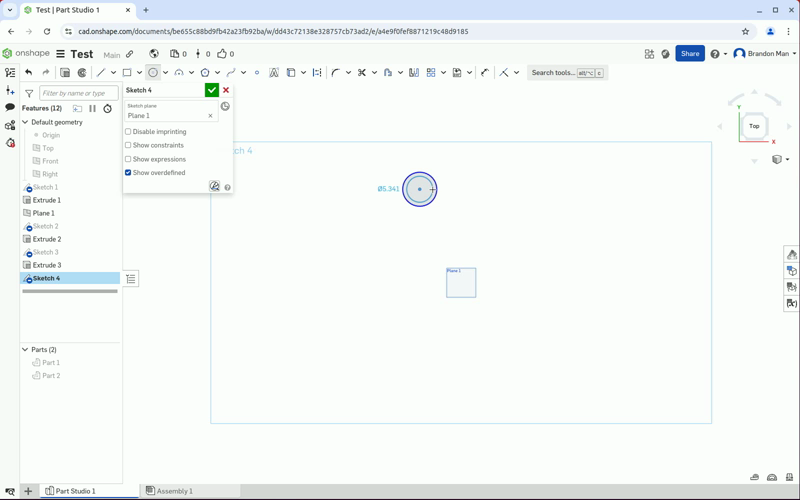
scroll(6)
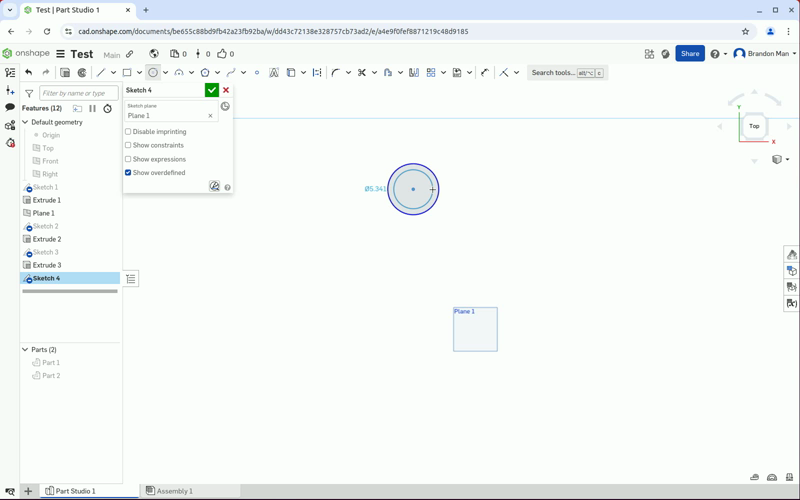
scroll(6)
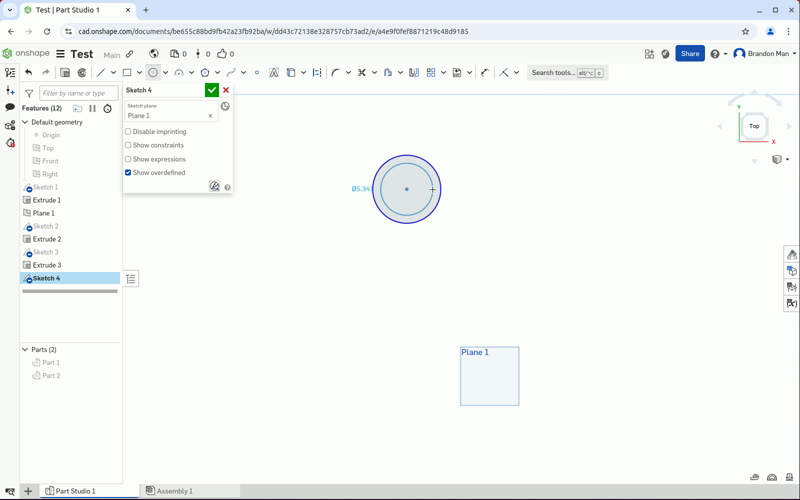
scroll(6)
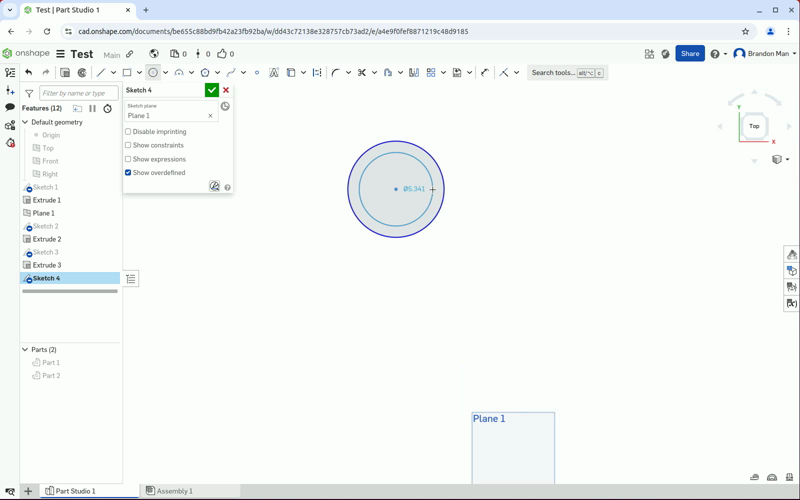
scroll(6)
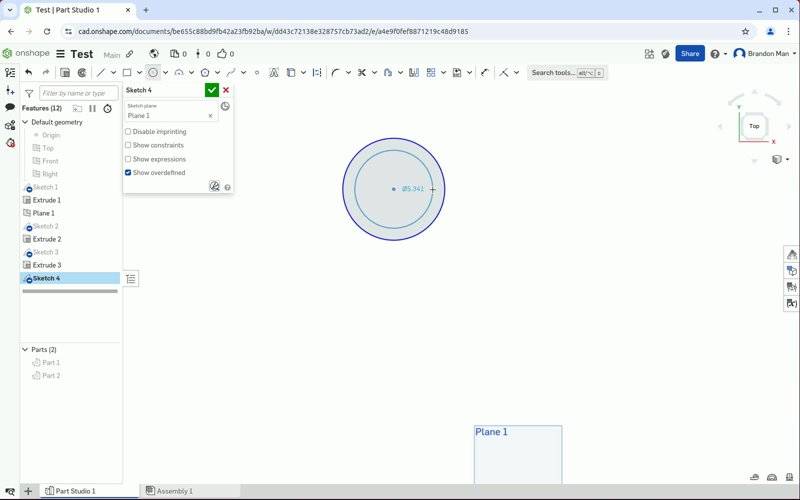
scroll(6)
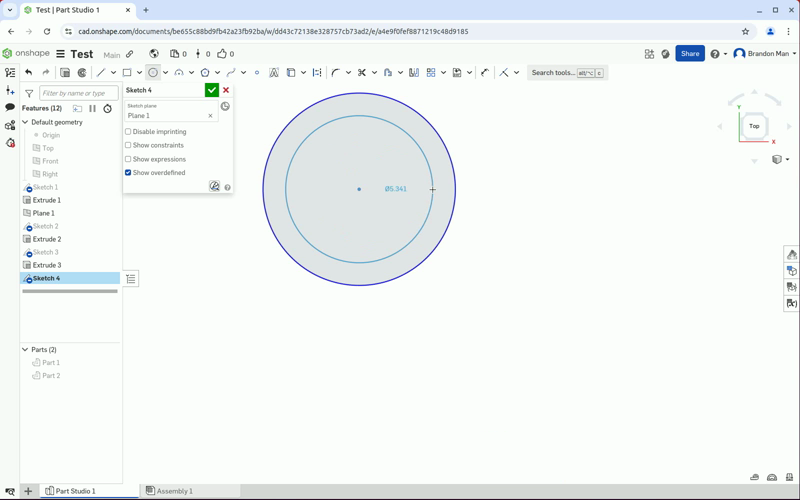
scroll(6)
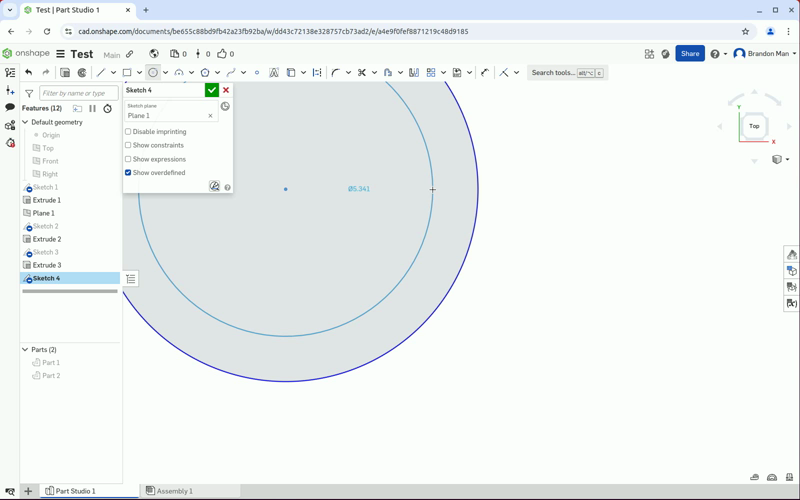
click(432, 189)
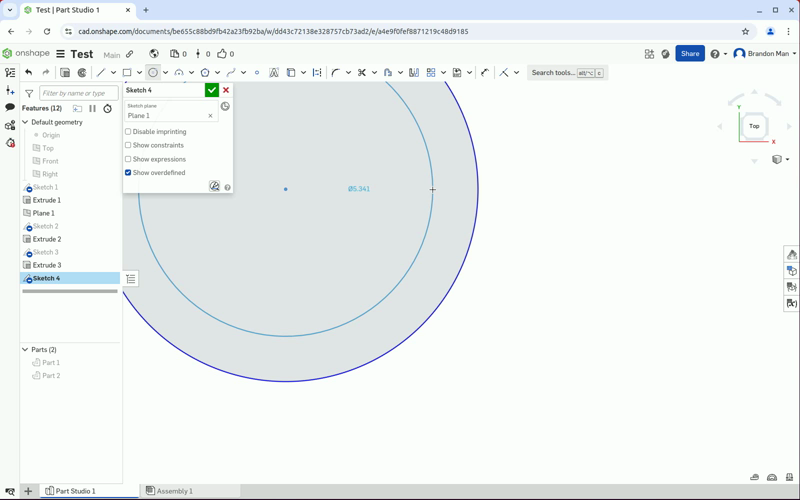
scroll(-6)
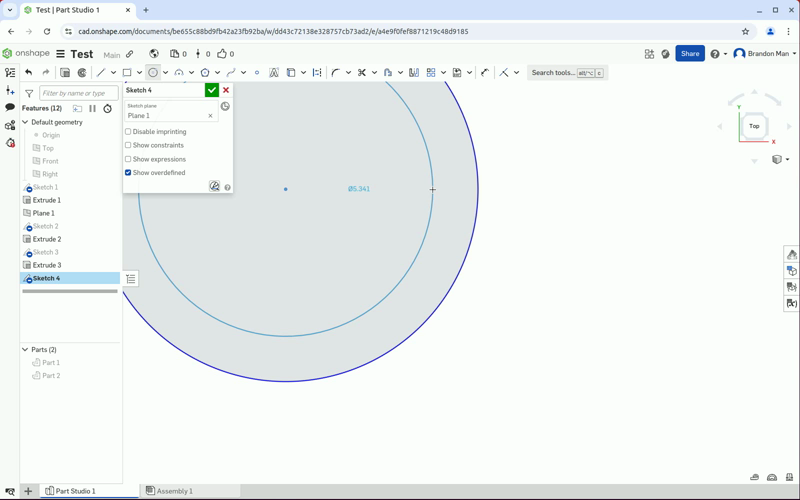
scroll(-6)
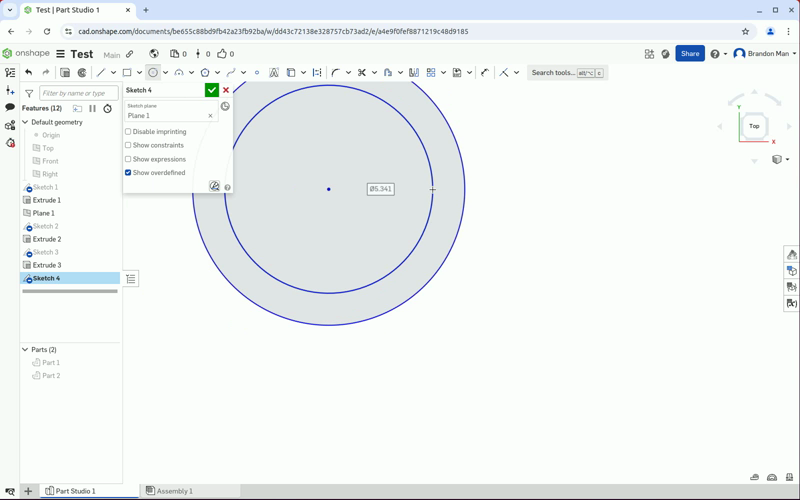
scroll(-6)
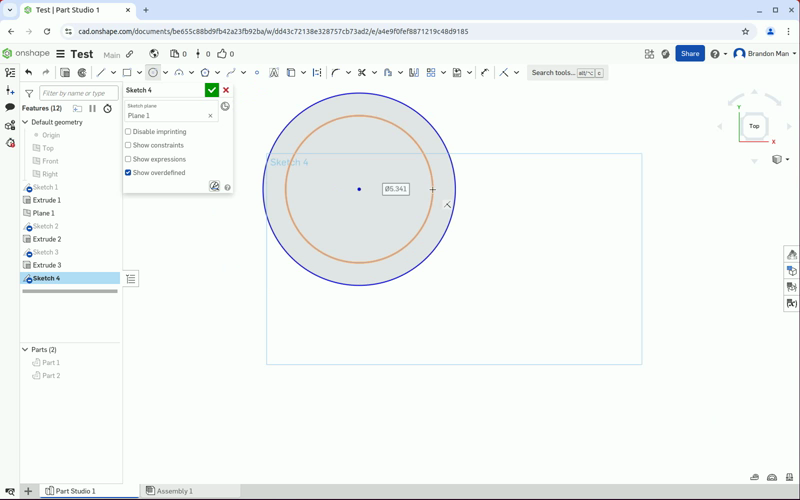
scroll(-6)
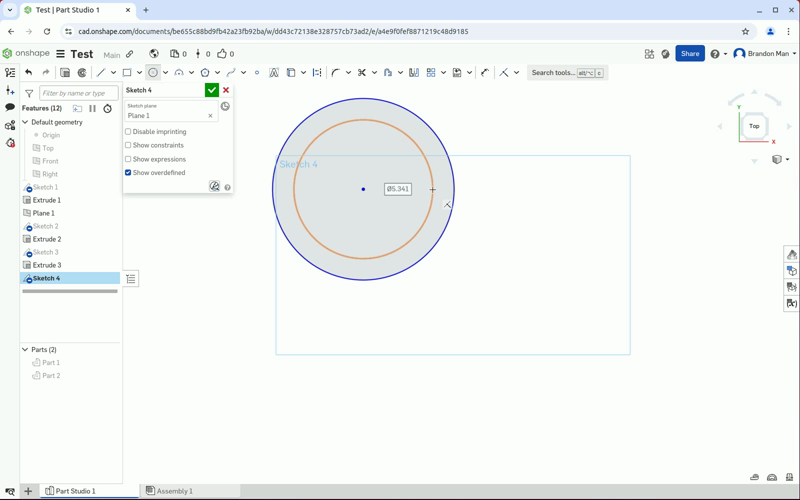
scroll(-6)
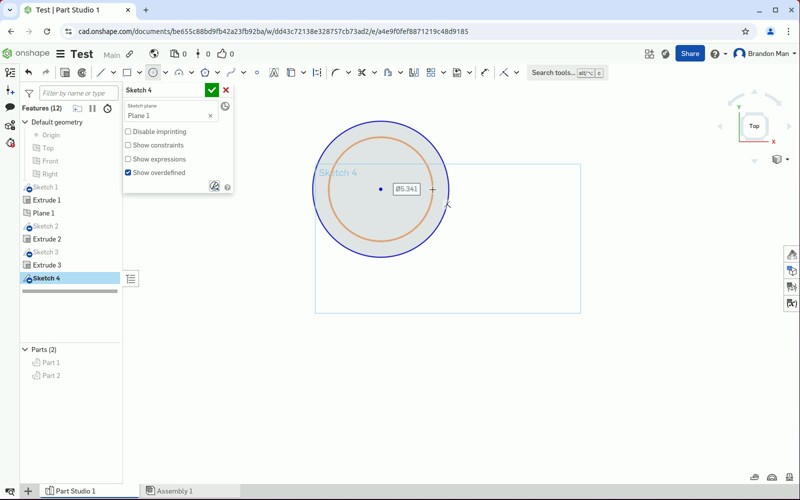
scroll(-6)
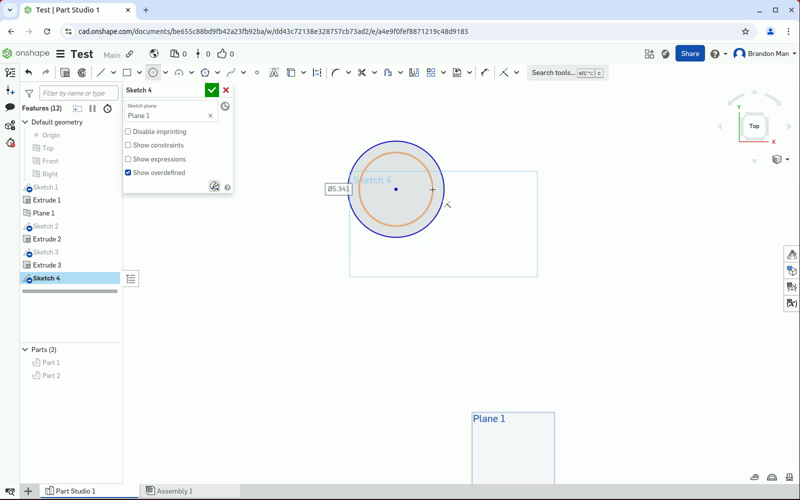
scroll(-6)
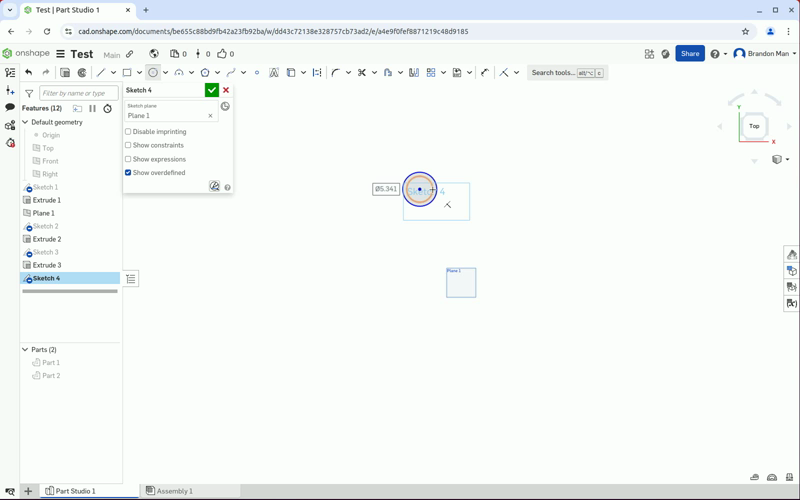
key(esc)
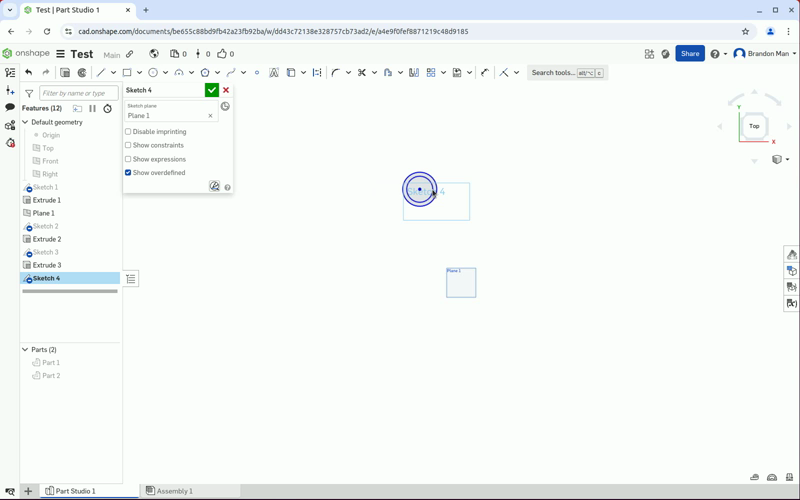
mouse_move(435, 187)
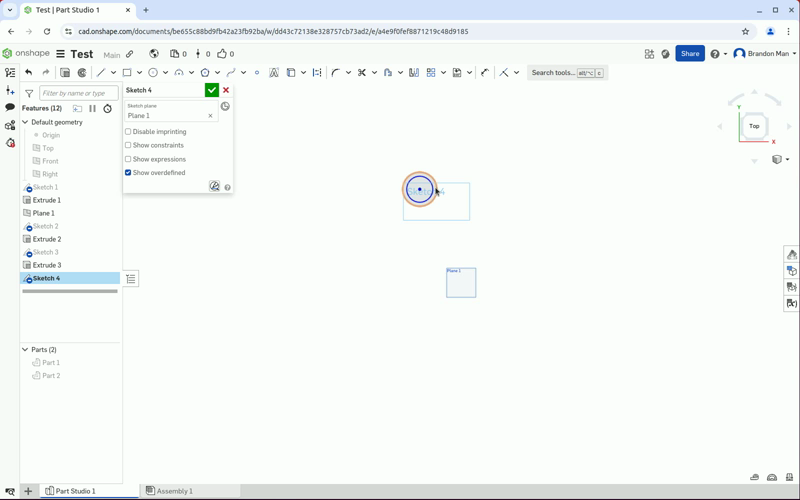
scroll(6)
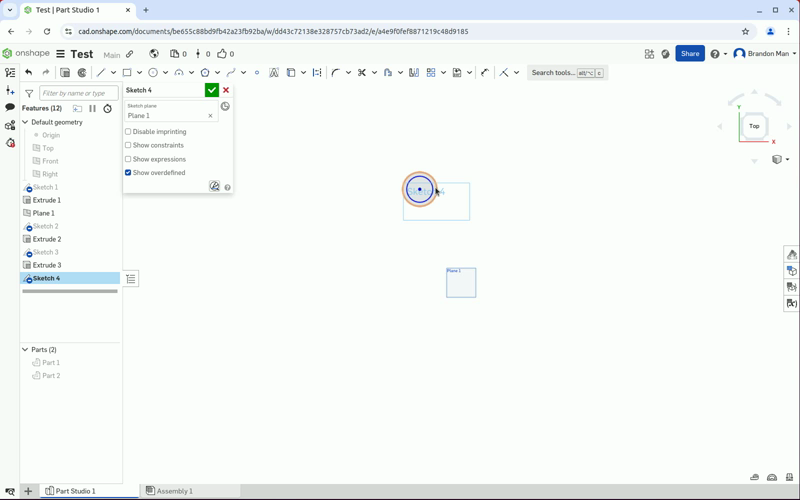
scroll(6)
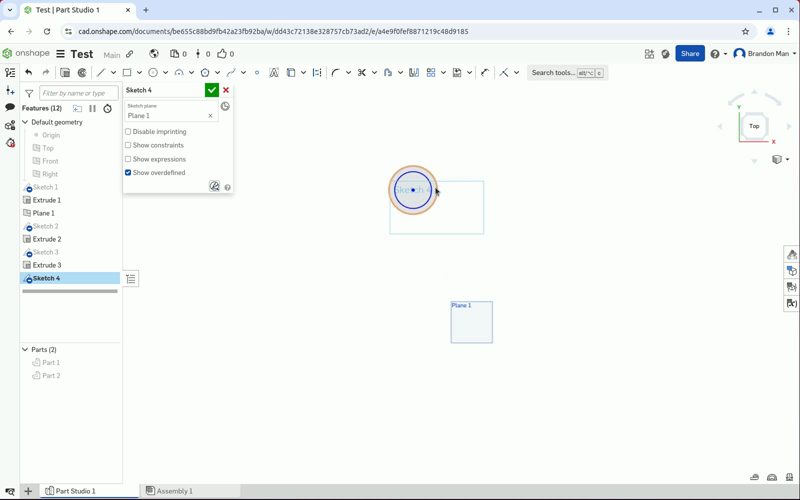
scroll(6)
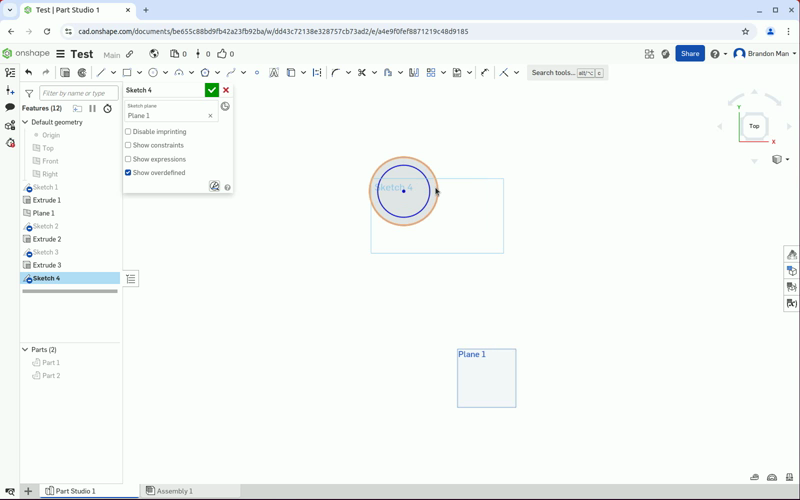
scroll(6)
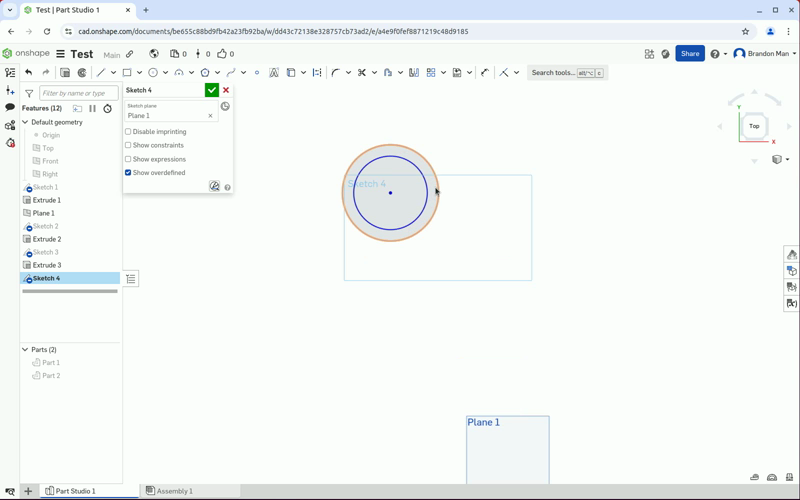
scroll(6)
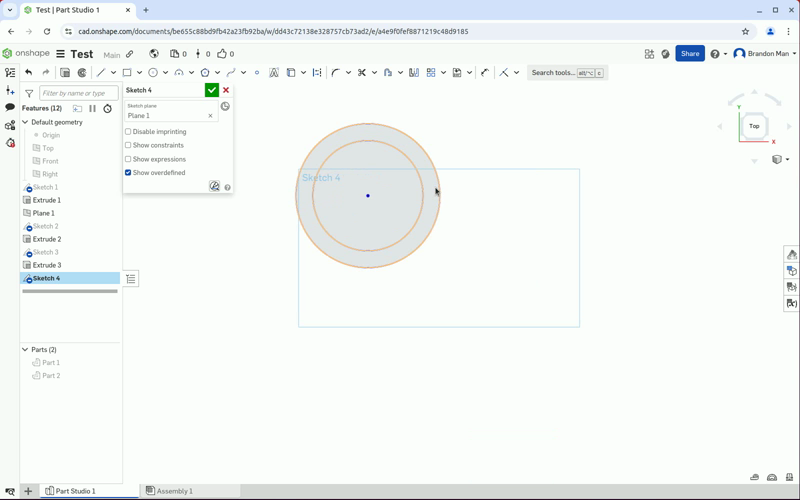
scroll(6)
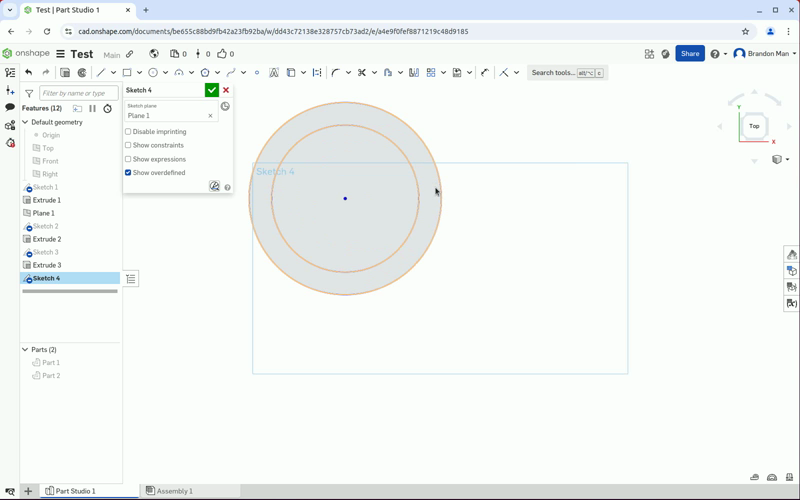
scroll(6)
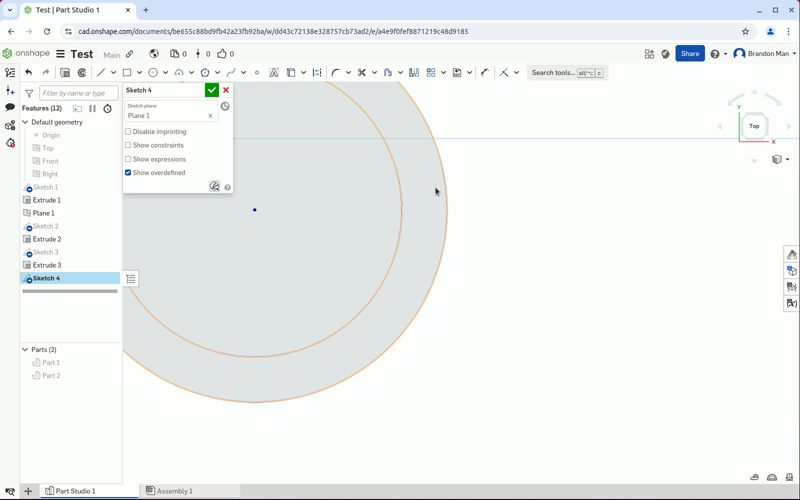
click(435, 187)
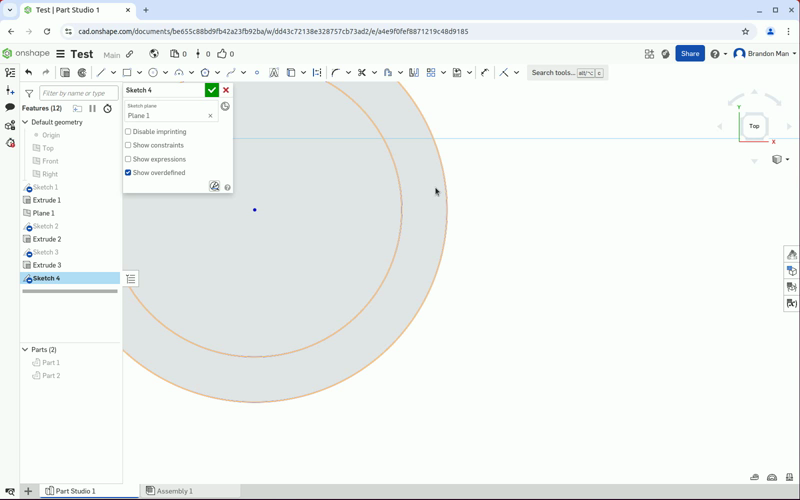
scroll(-6)
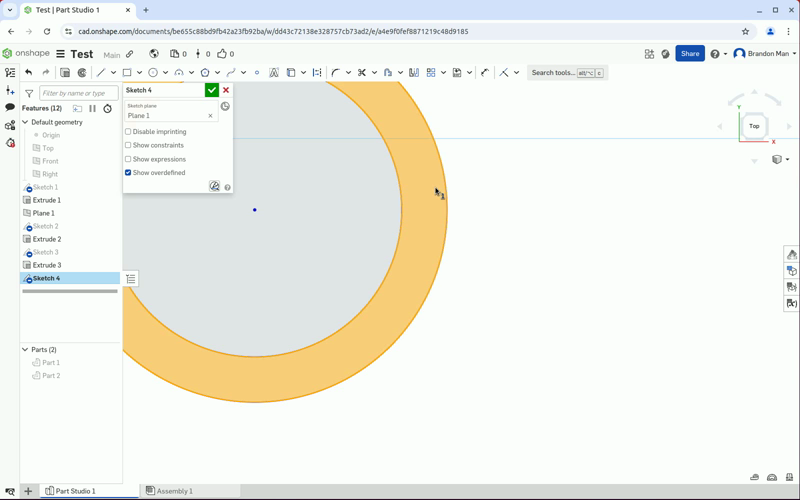
scroll(-6)
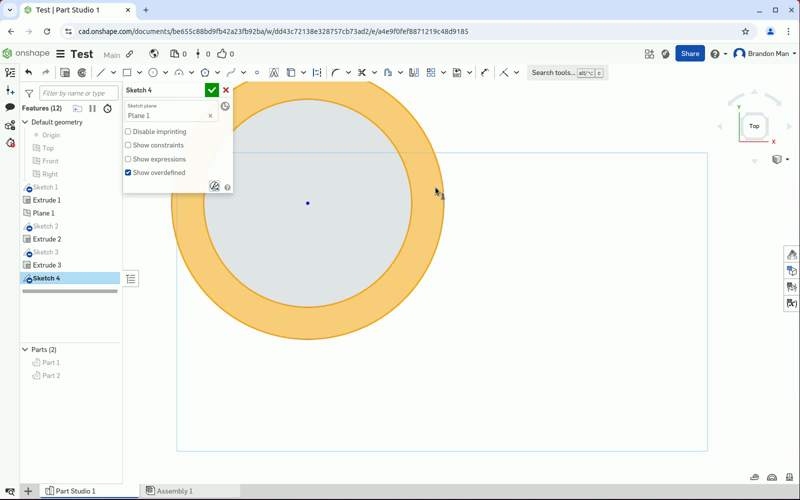
scroll(-6)
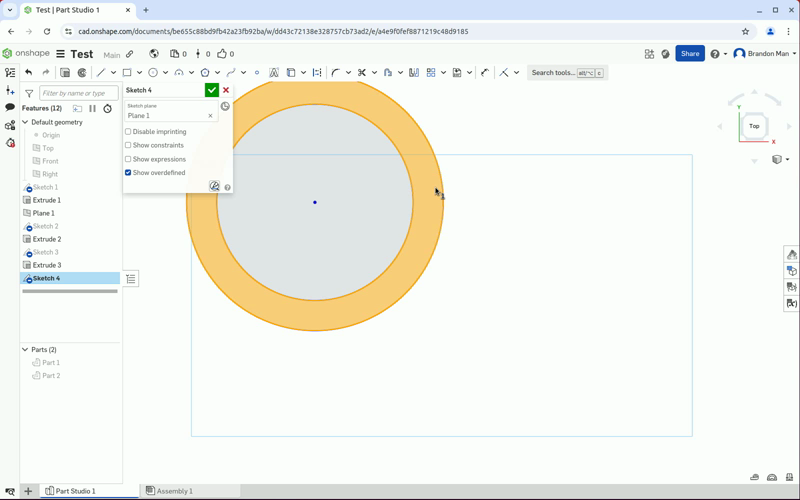
scroll(-6)
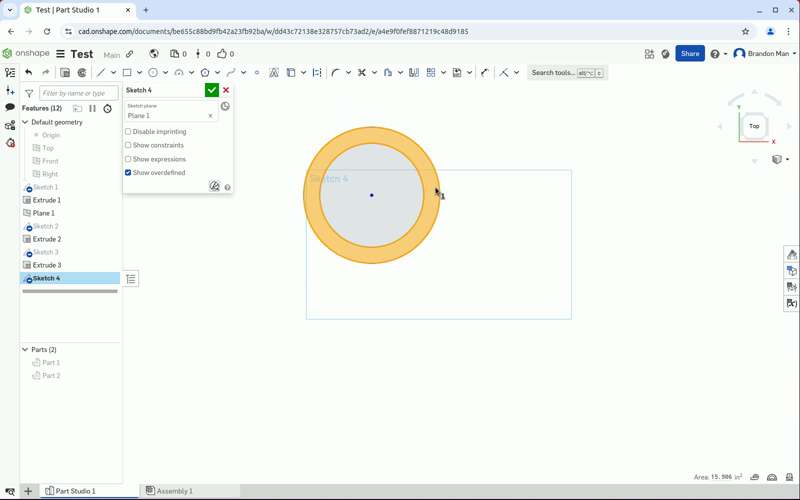
scroll(-6)
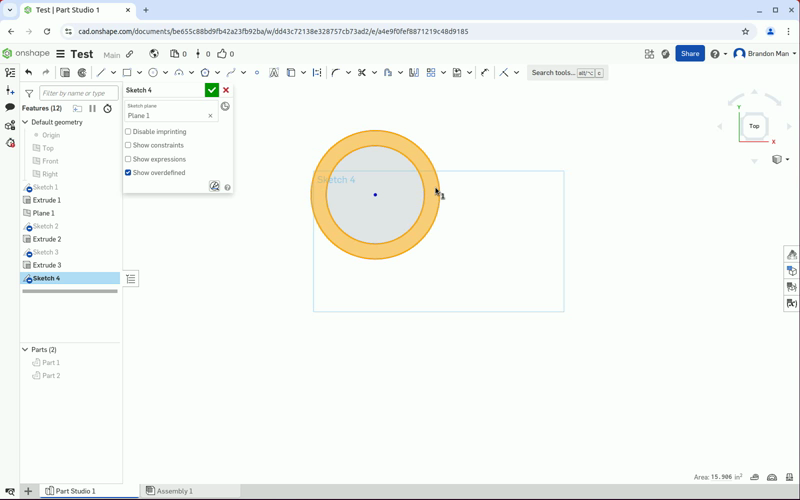
scroll(-6)
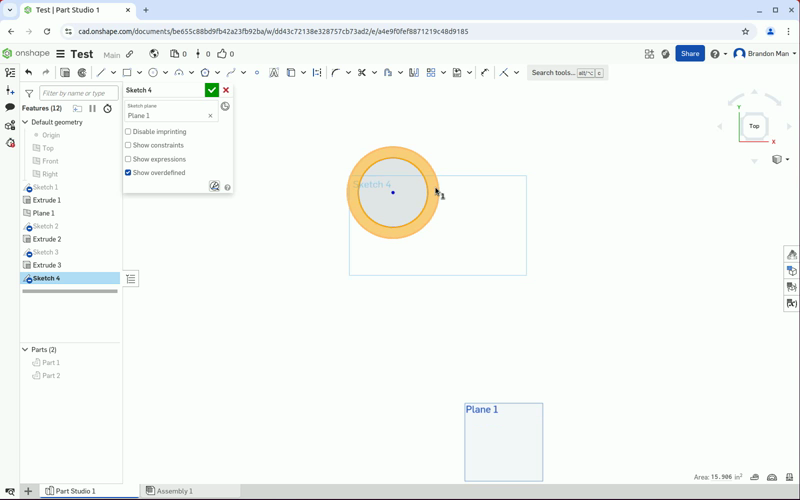
scroll(-6)
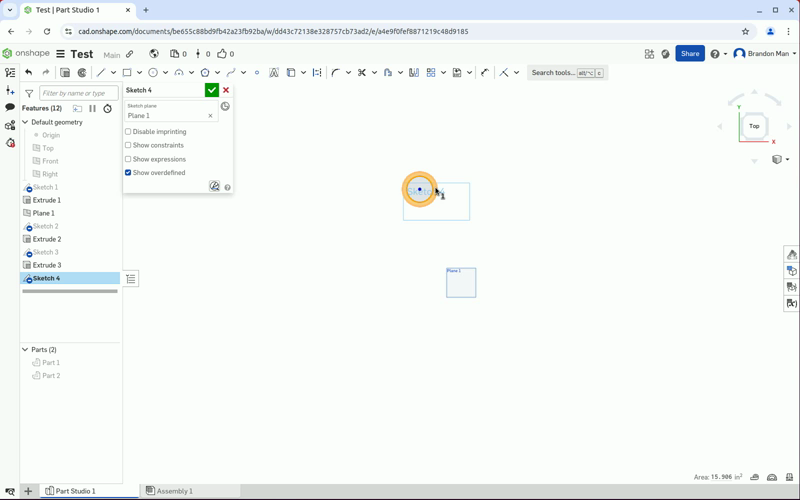
mouse_move(73, 352)
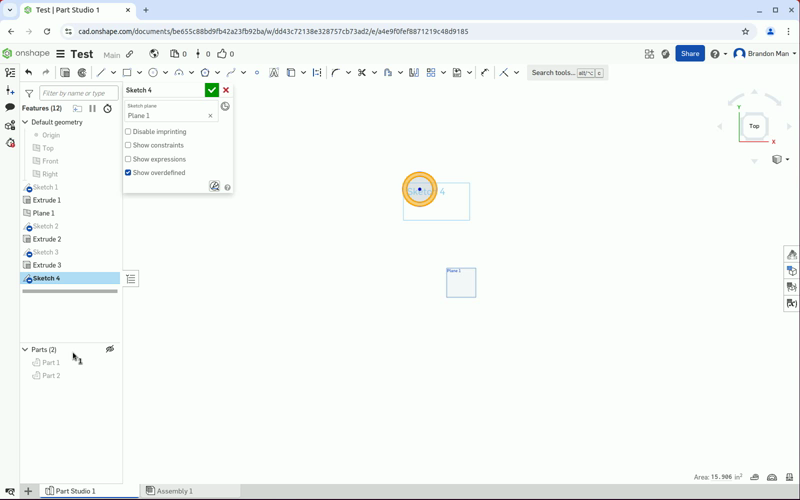
key(shift+y)
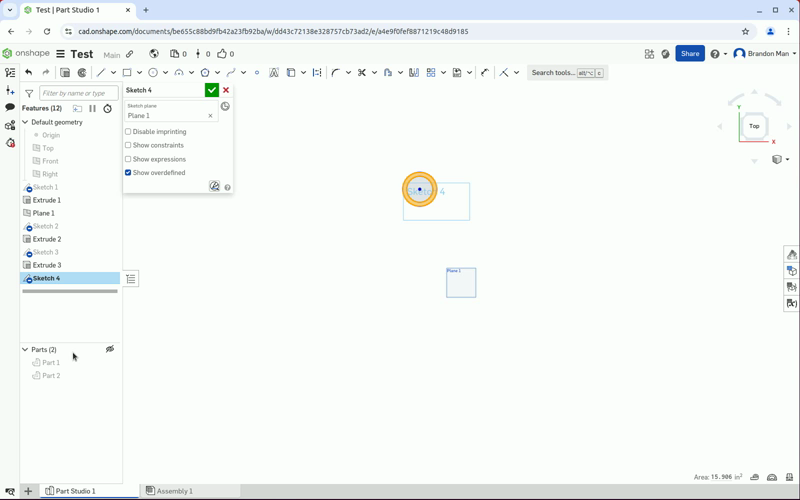
key(shift+e)
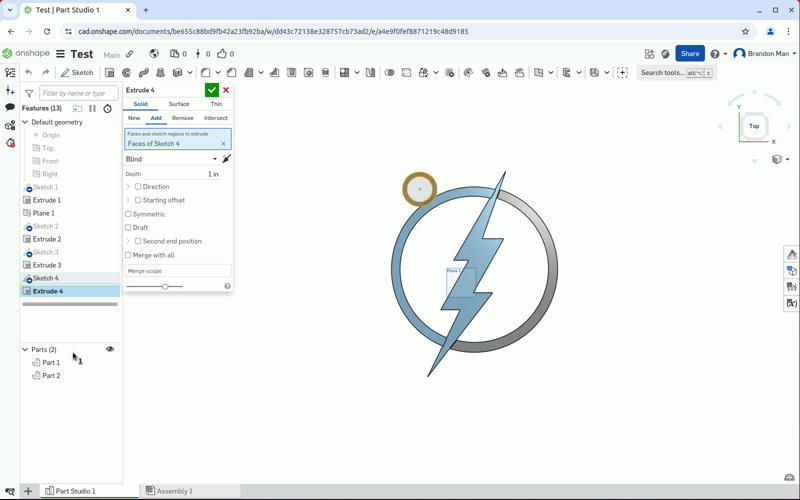
mouse_move(143, 106)
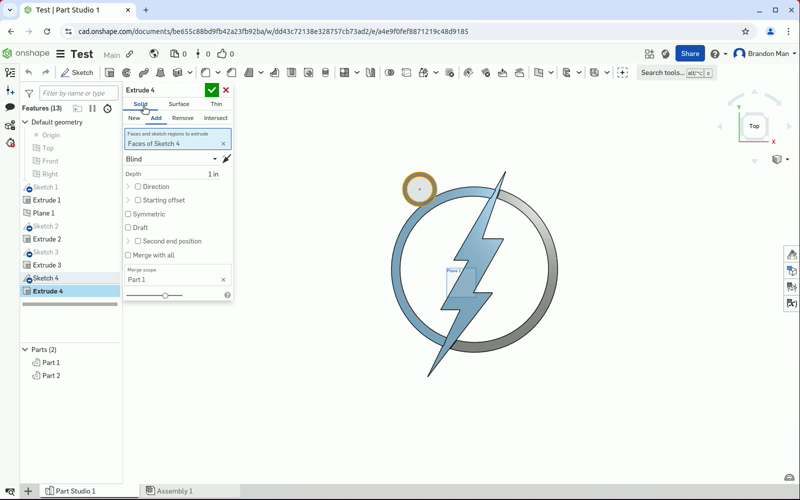
click(143, 106)
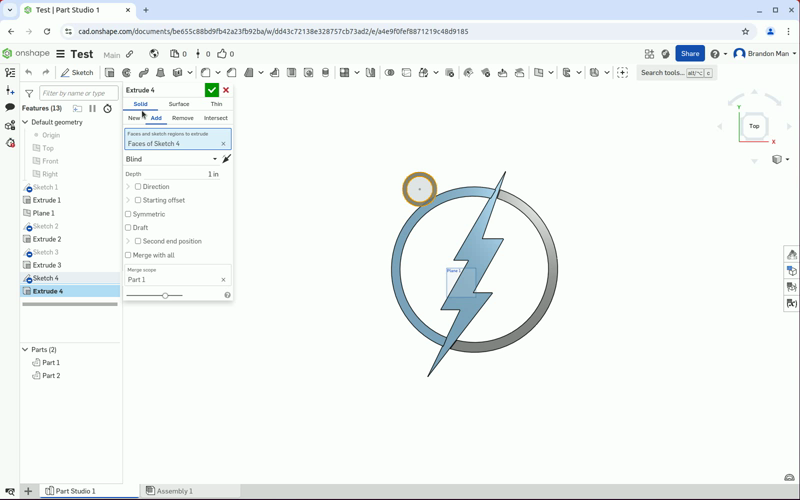
mouse_move(137, 120)
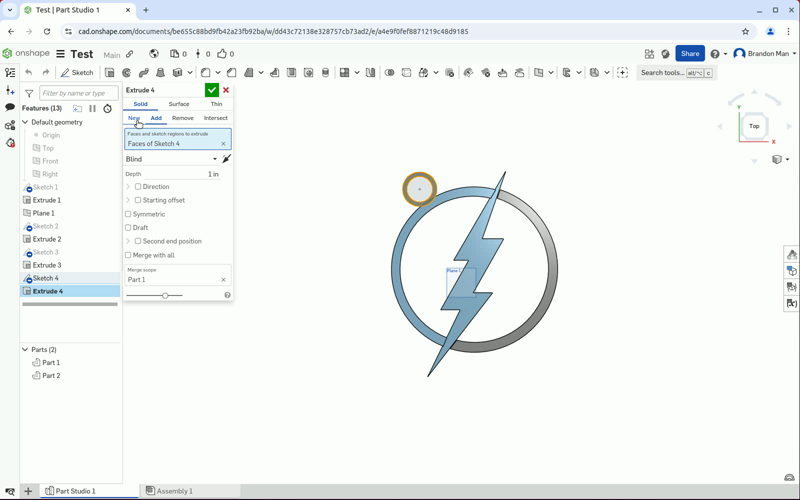
click(137, 120)
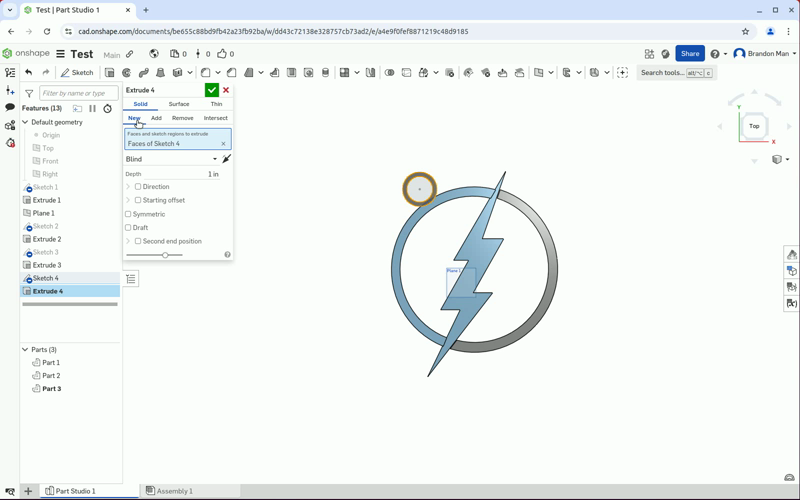
key(tab, 4)
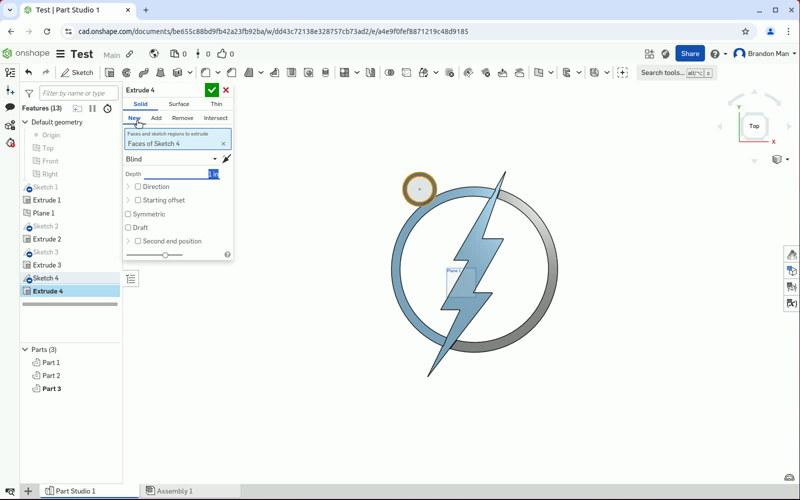
text(-2.889)
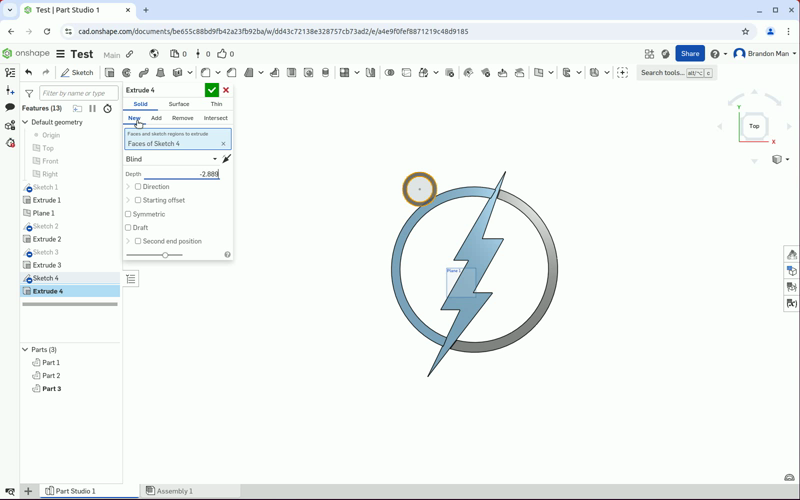
key(enter)
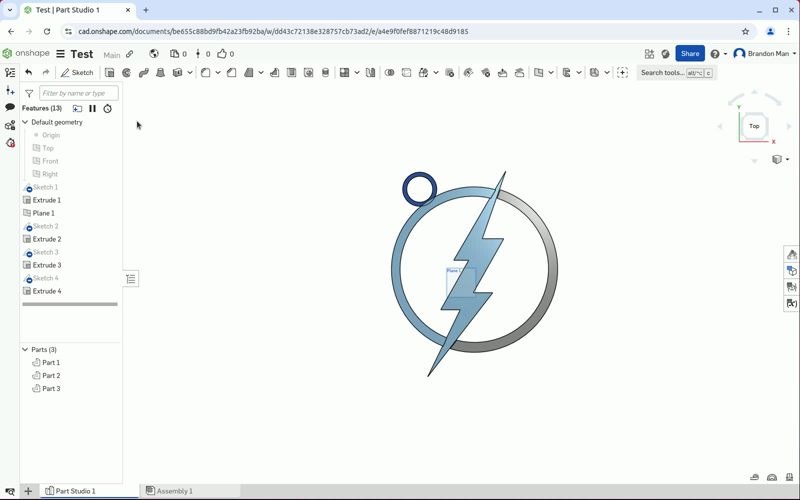
key(shift+h)
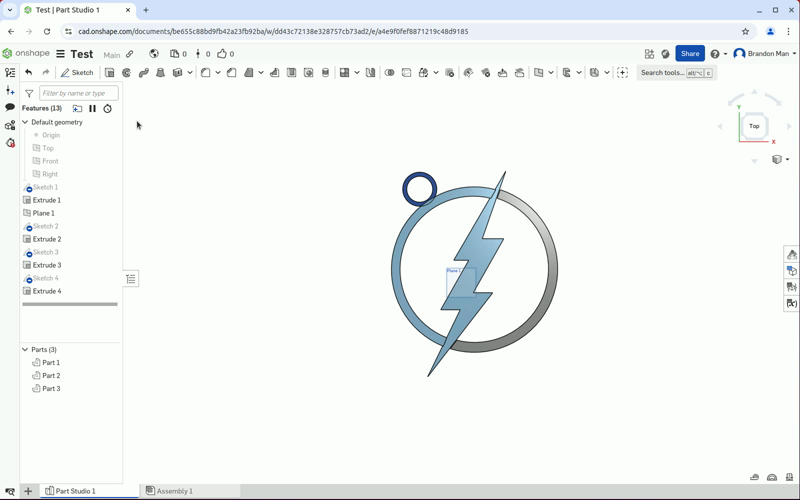
key(shift+h)
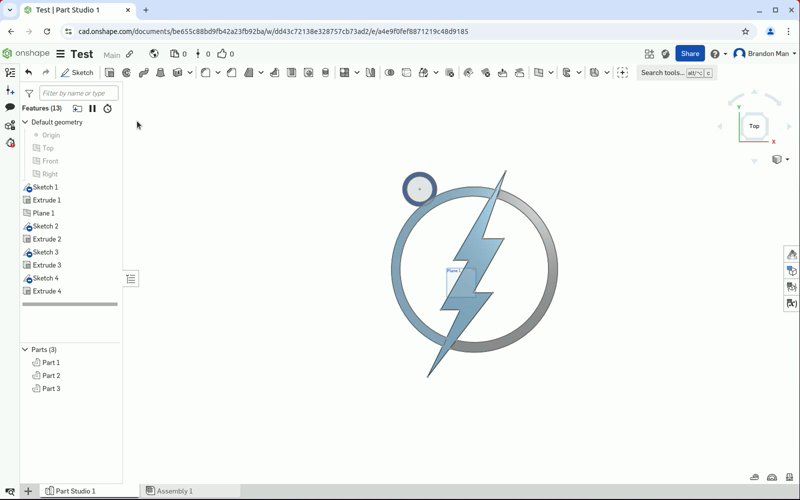
key(shift+7)
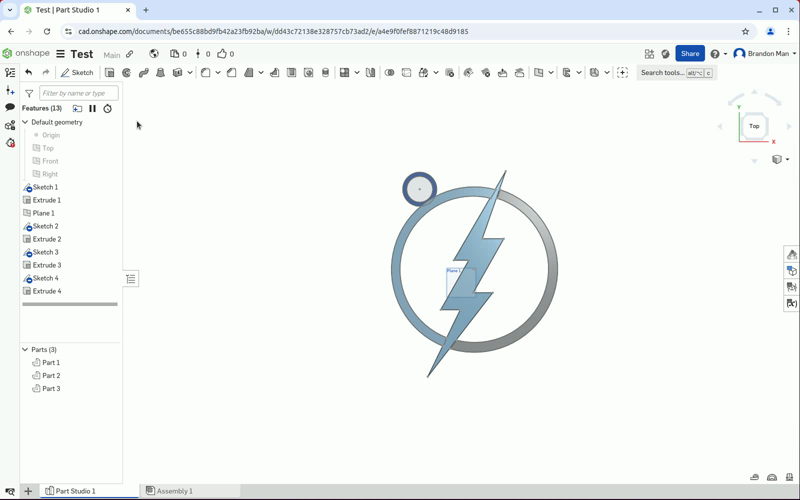
key(up, 3)
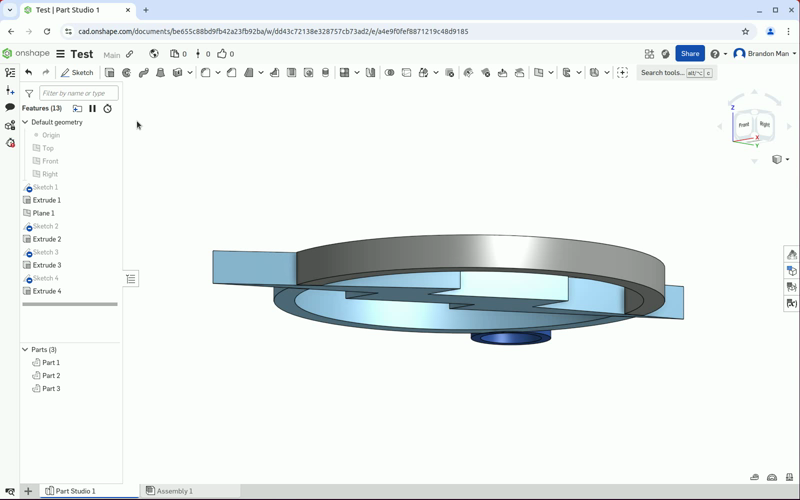
key(left, 3)
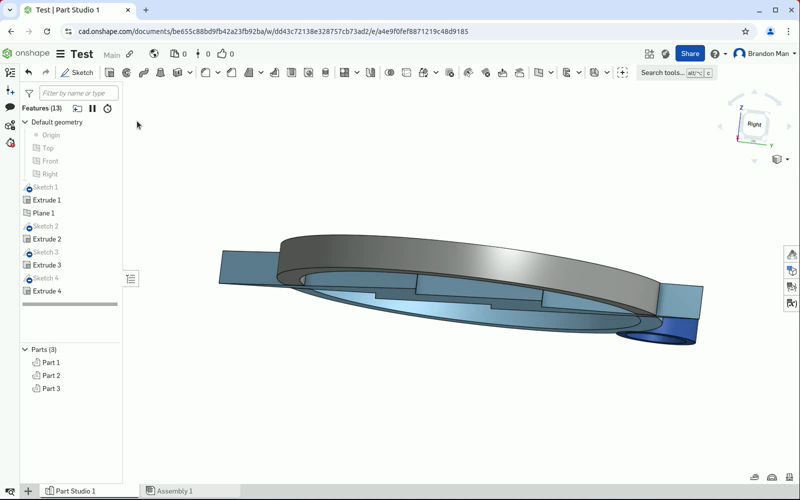
key(right, 3)
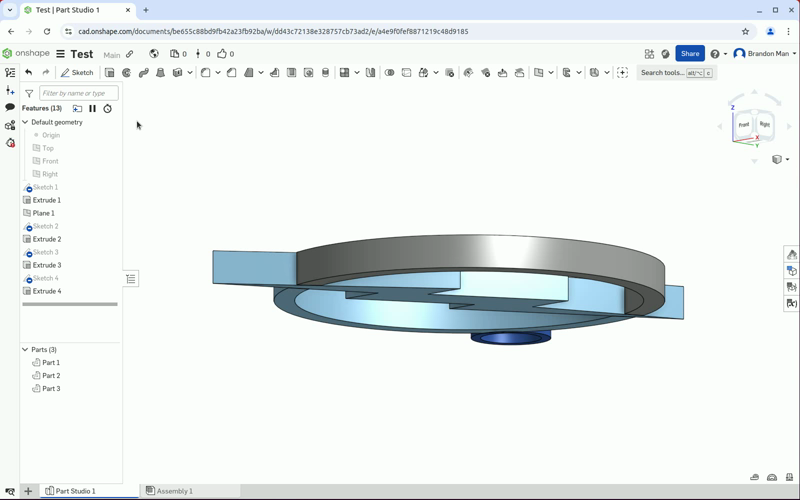
key(down, 3)
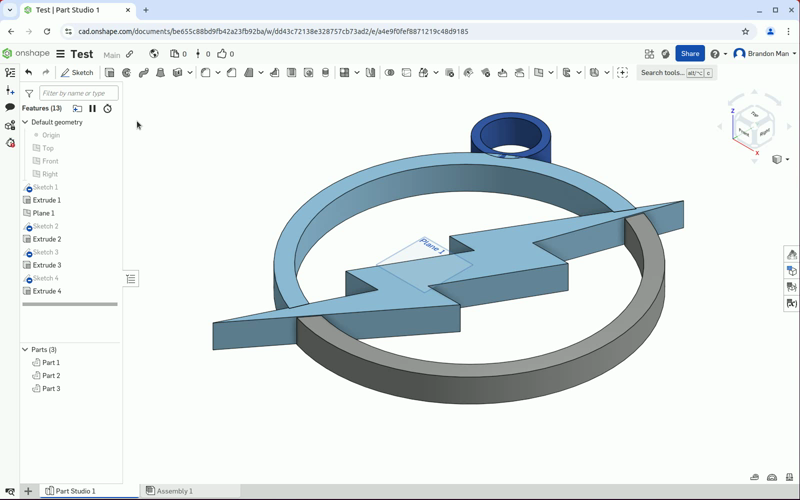
mouse_move(73, 189)
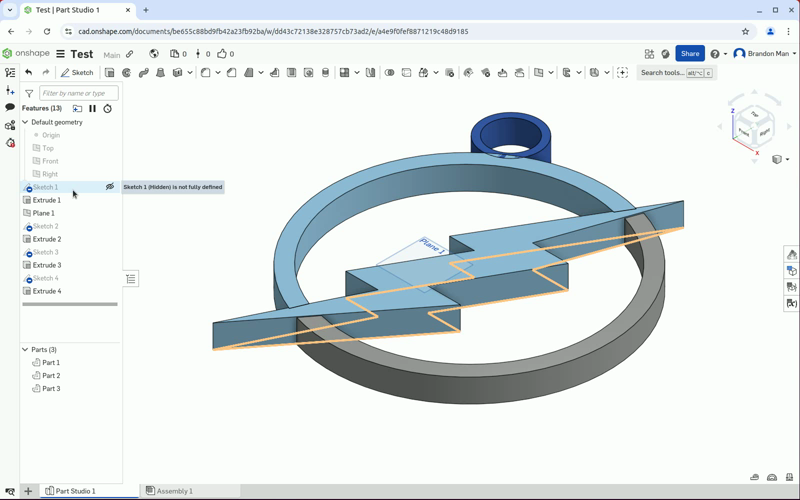
click(73, 189)